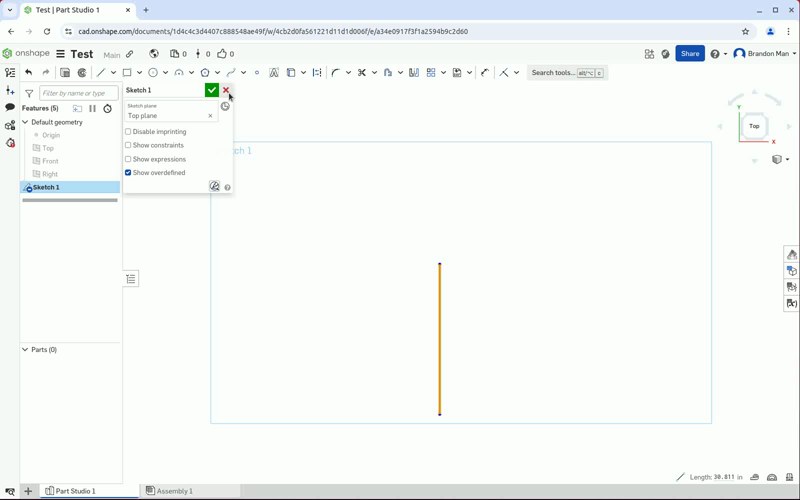
key(shift+h)
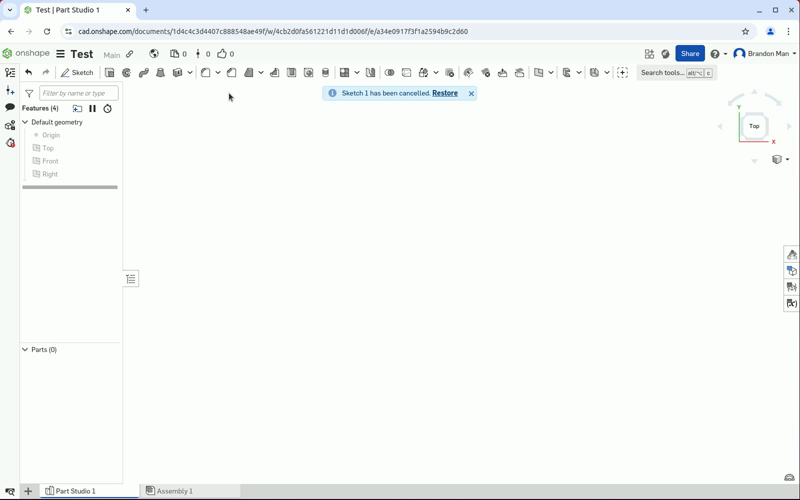
mouse_move(73, 352)
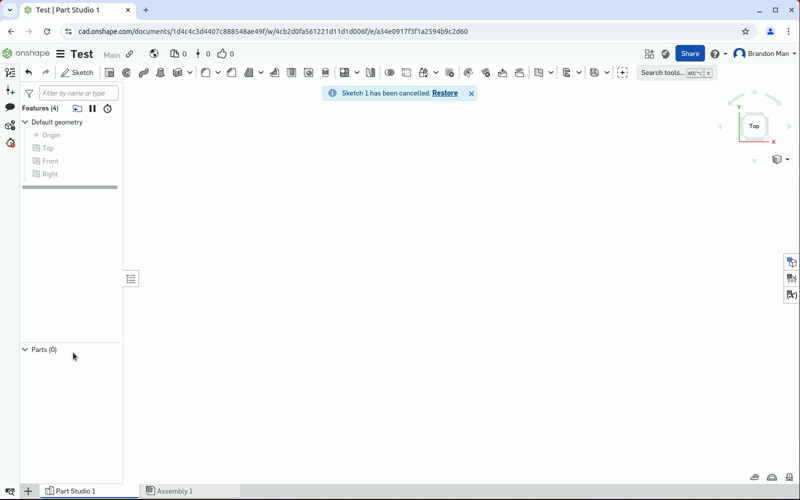
key(y)
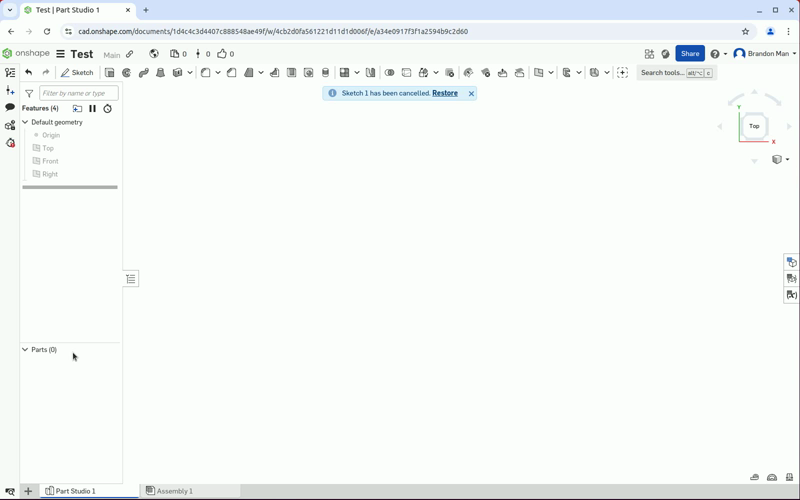
key(shift+p)
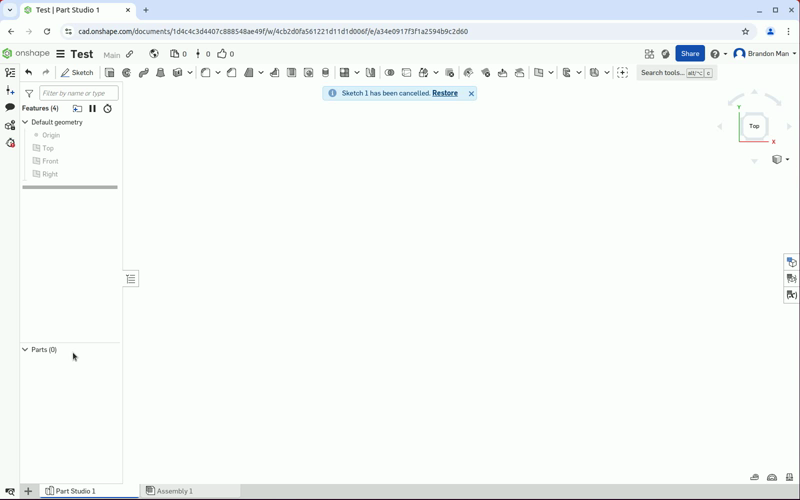
key(space)
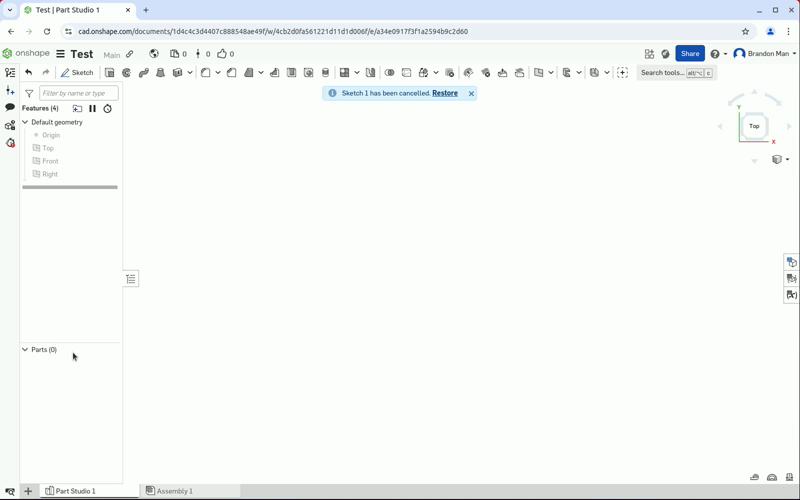
key_down(shift)
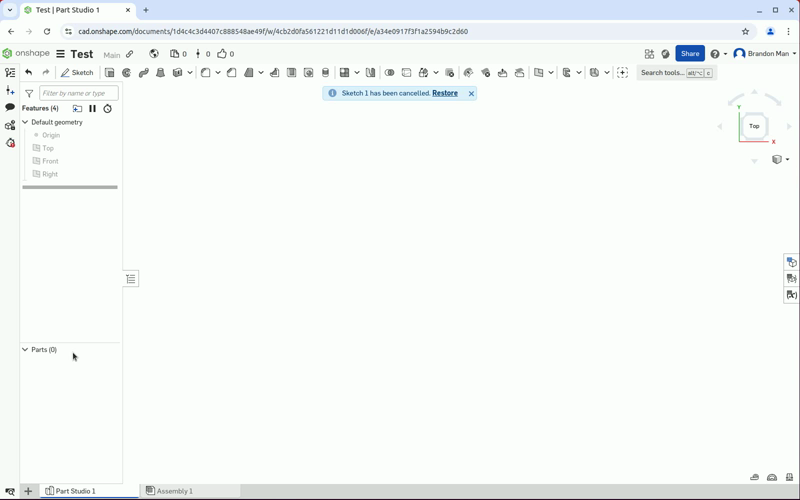
key(up)
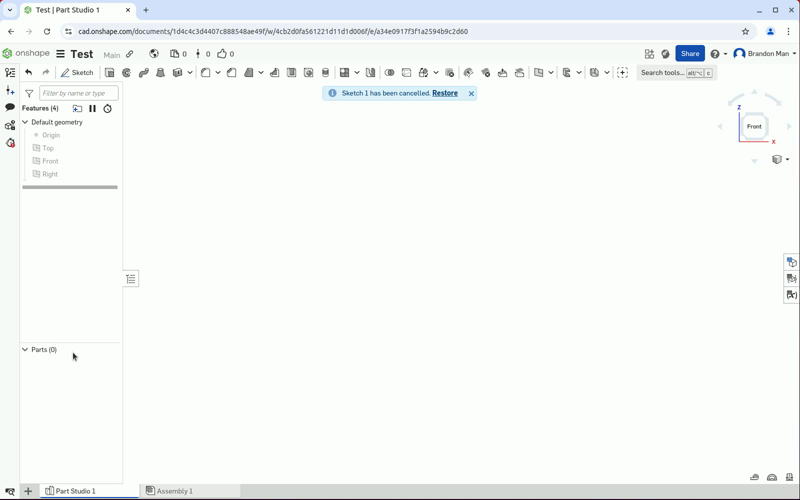
key_up(shift)
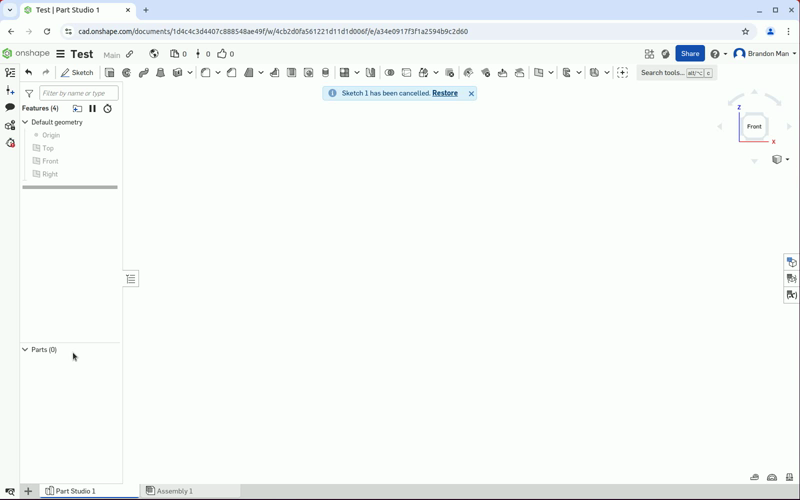
mouse_move(73, 352)
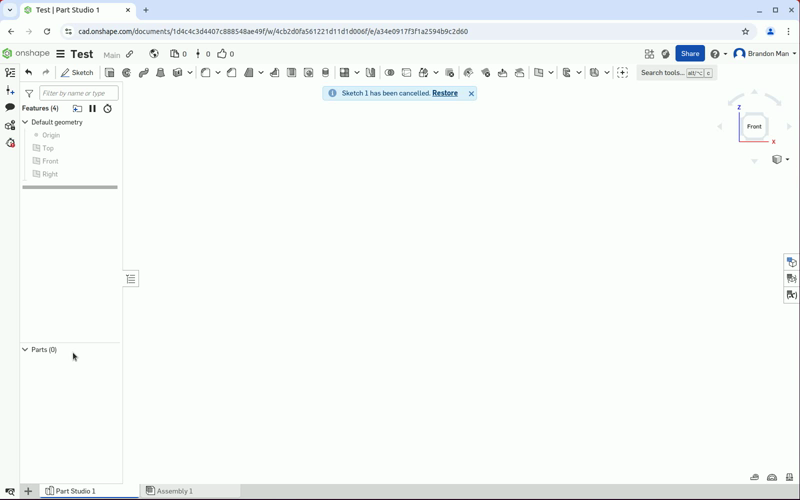
key(shift+y)
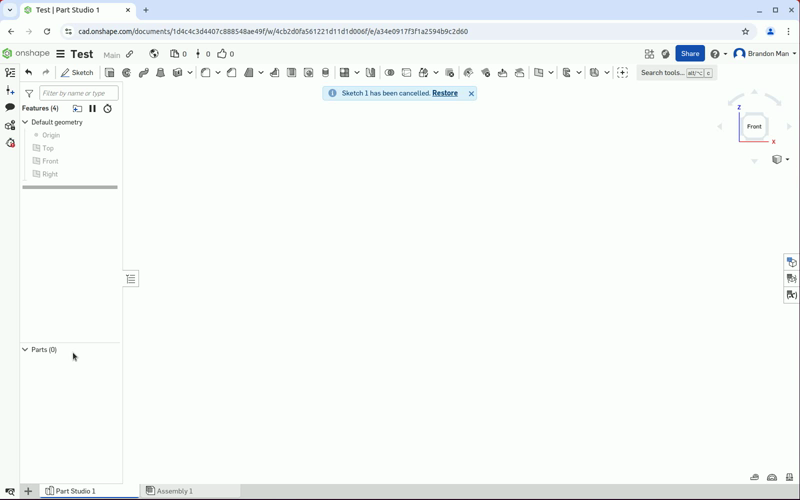
key(shift+s)
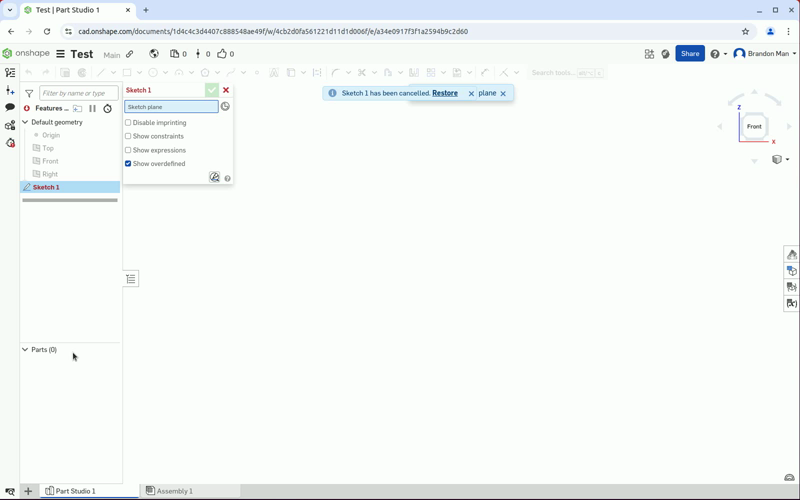
mouse_move(73, 163)
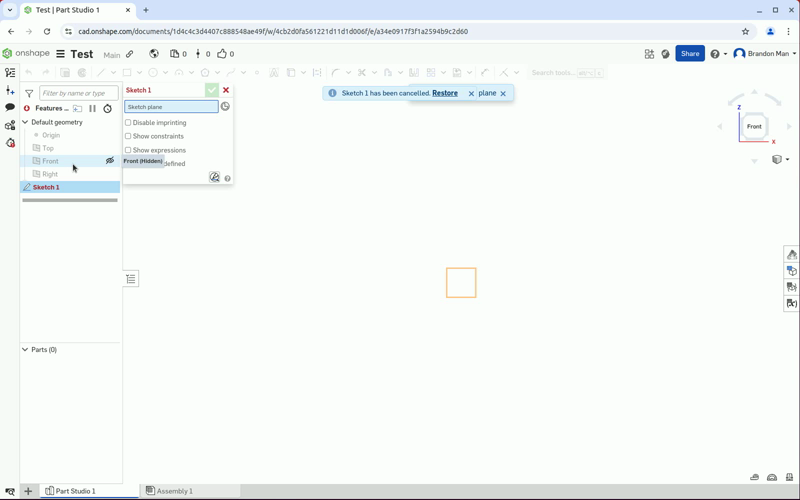
click(73, 163)
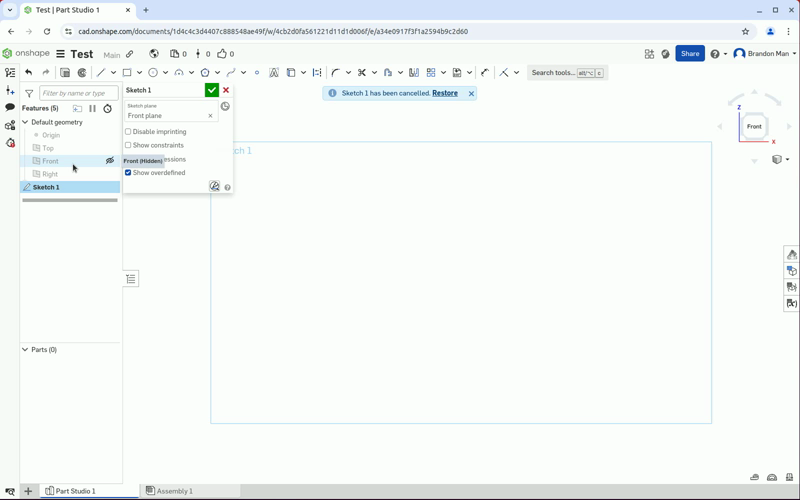
mouse_move(73, 352)
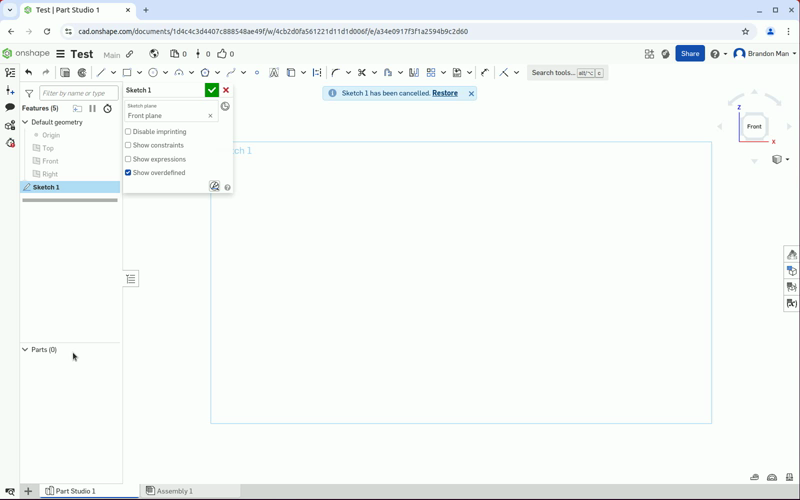
key(y)
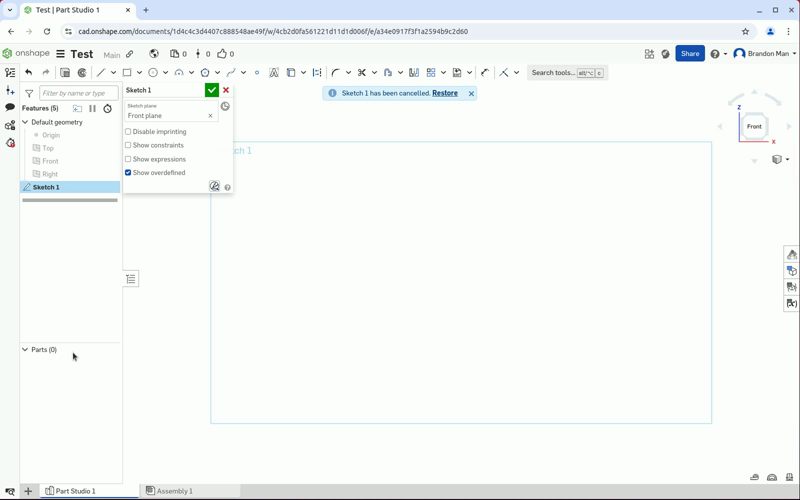
key(l)
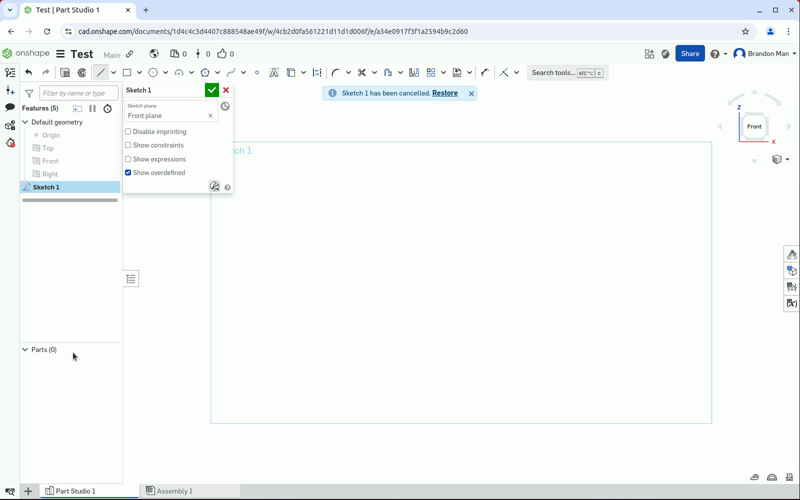
key_down(shift)
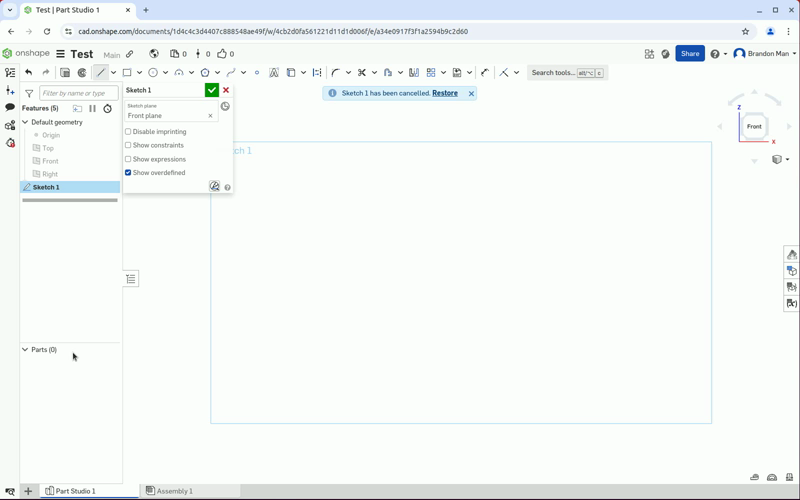
mouse_move(429, 351)
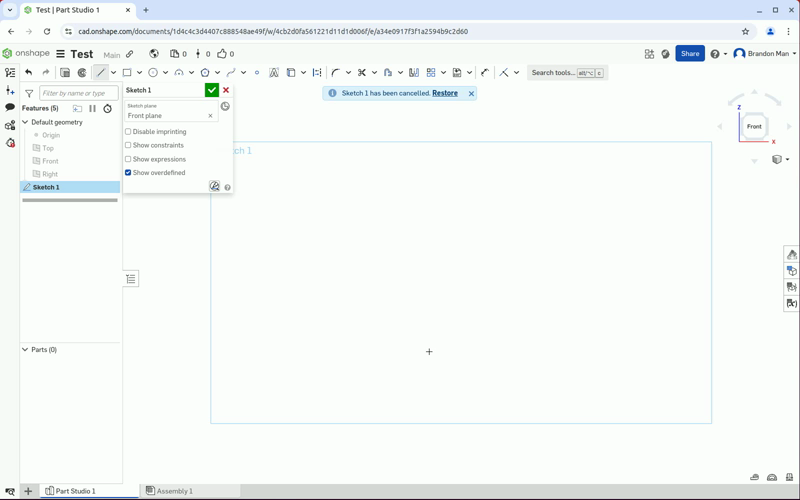
click(429, 351)
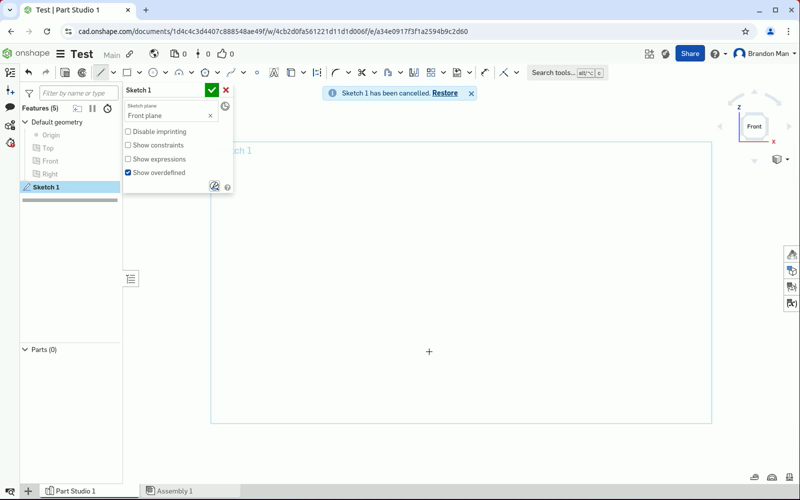
key_up(shift)
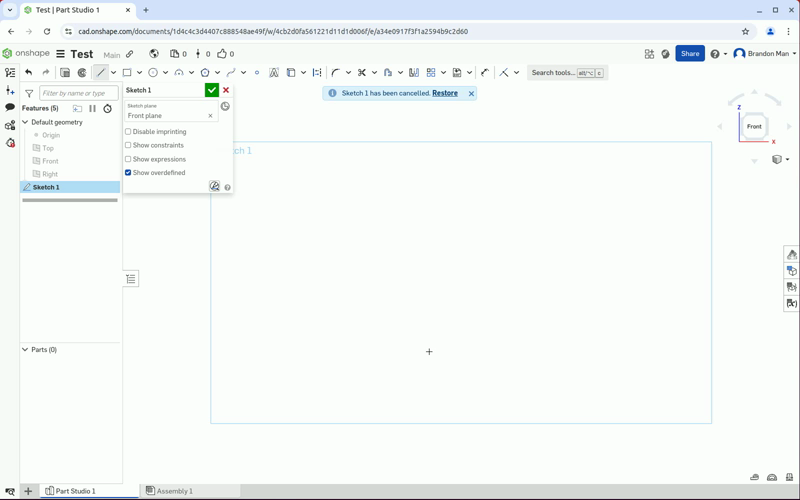
key_down(shift)
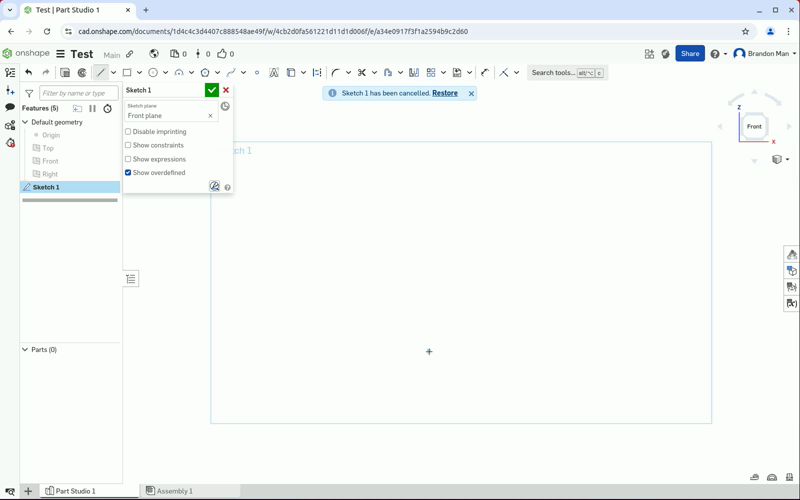
mouse_move(510, 351)
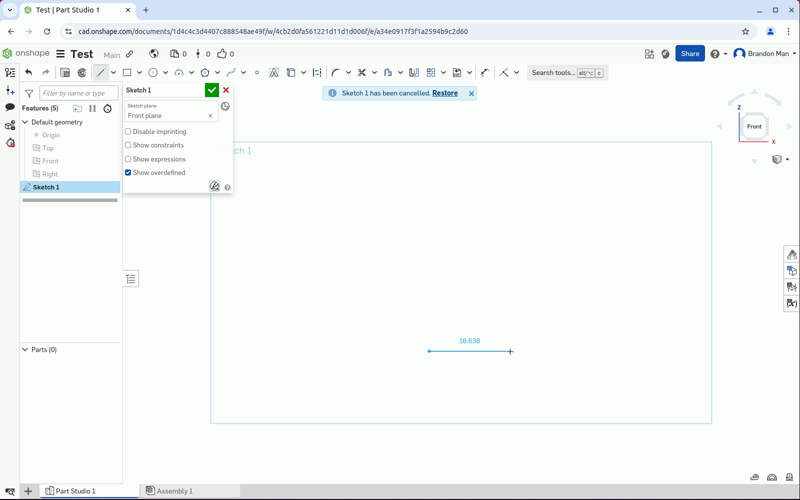
click(510, 351)
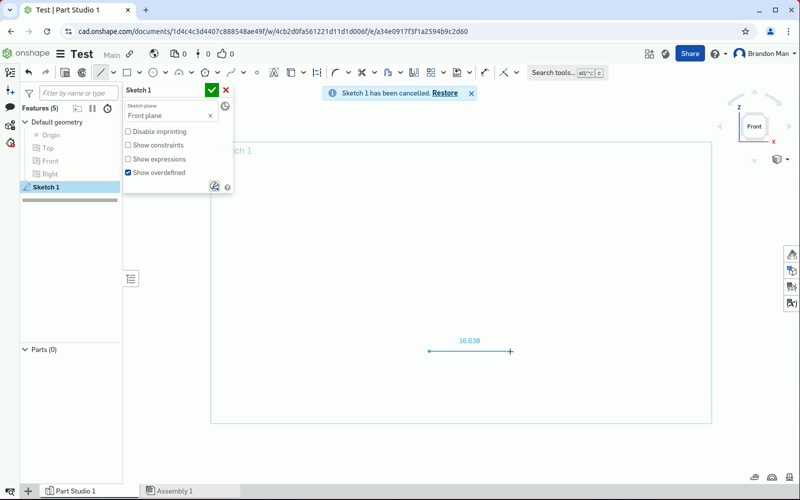
key_up(shift)
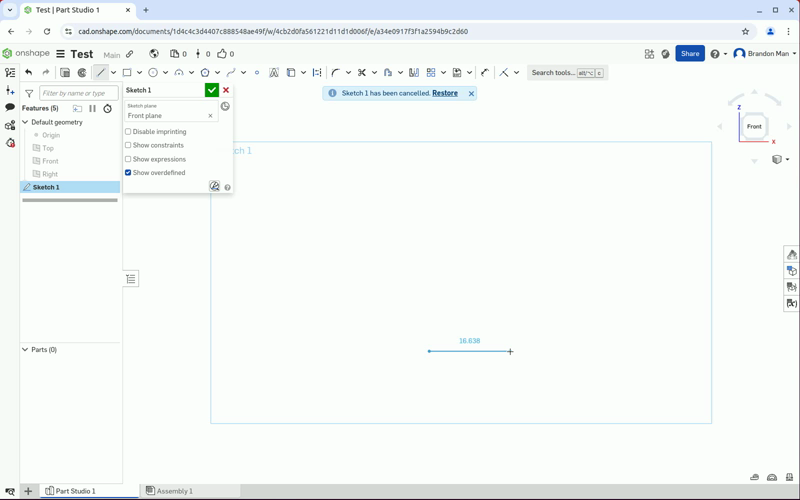
key_down(shift)
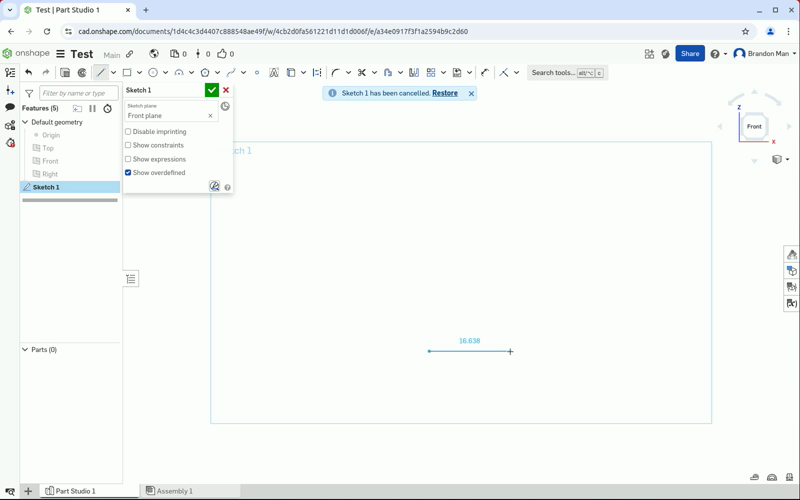
mouse_move(510, 289)
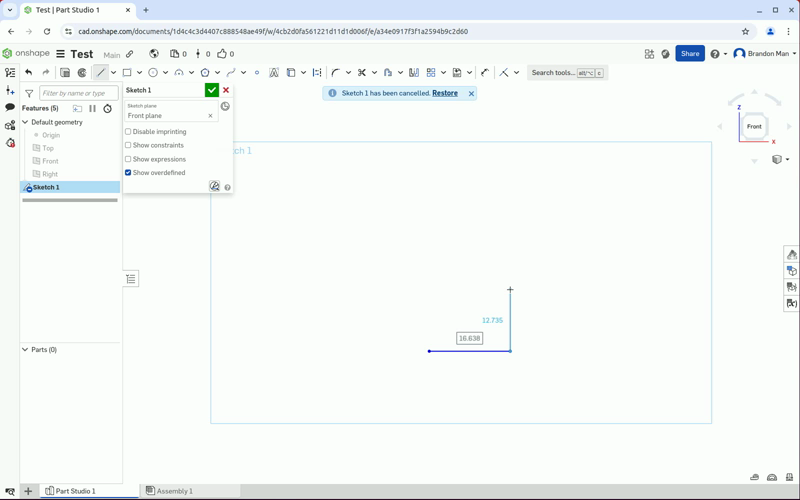
click(510, 289)
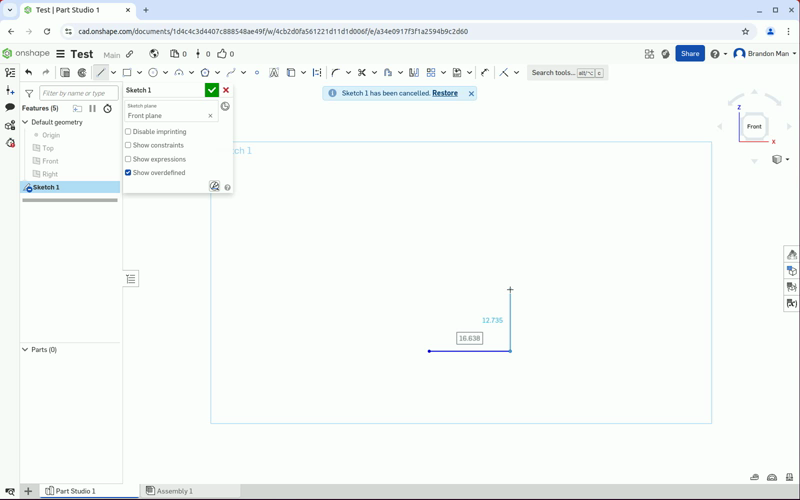
key_up(shift)
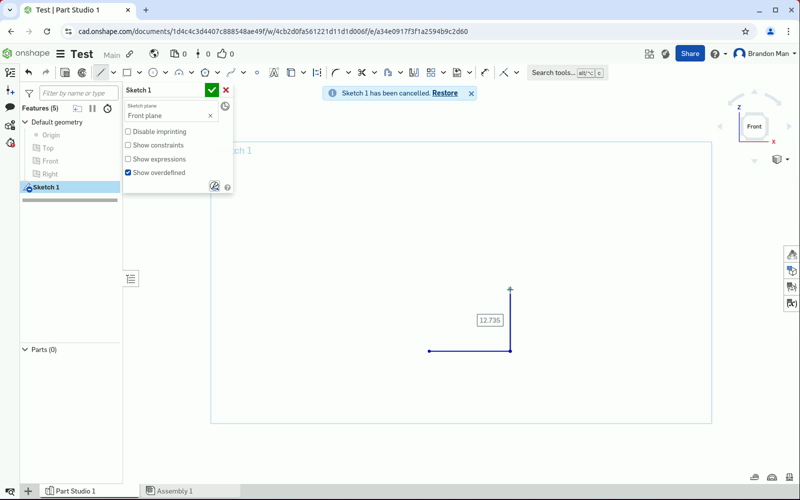
key_down(shift)
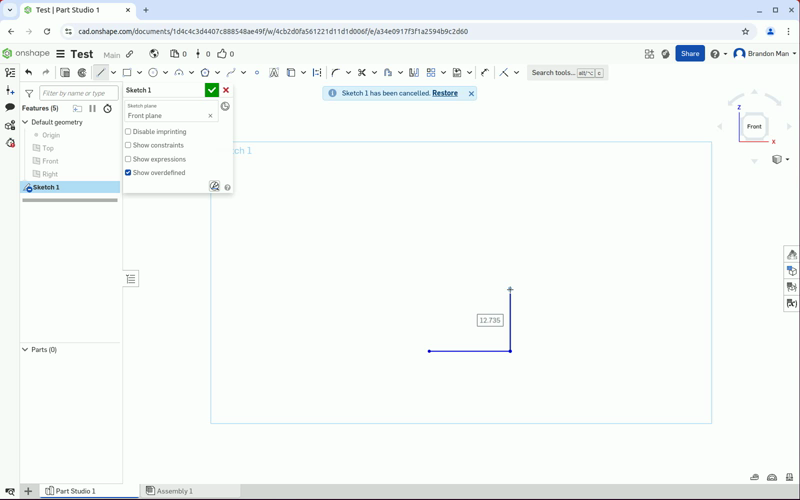
mouse_move(429, 289)
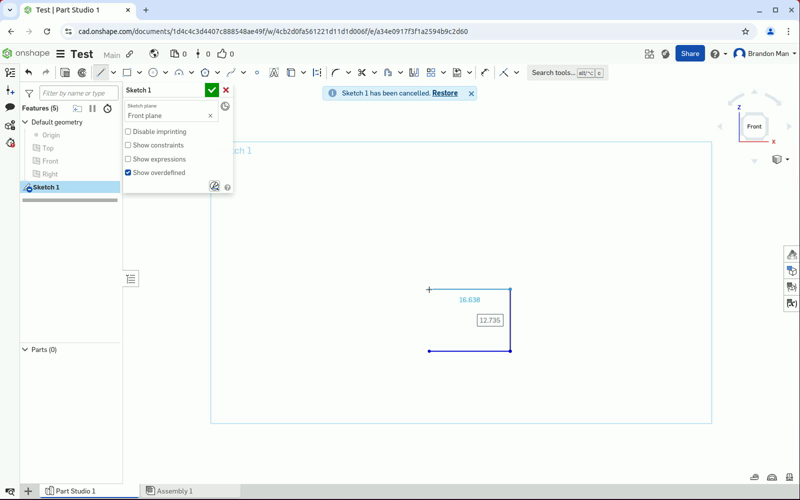
click(429, 289)
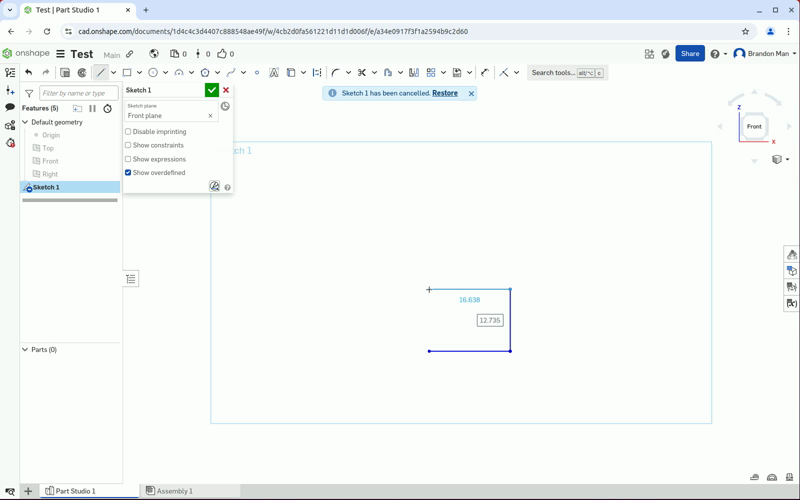
key_up(shift)
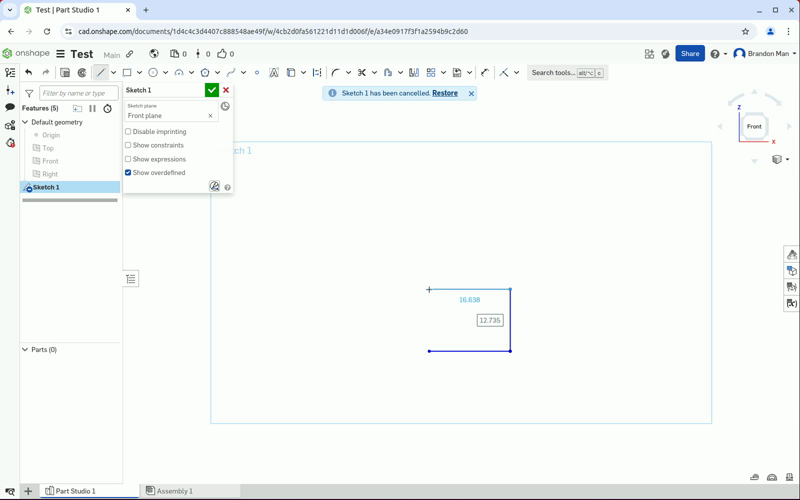
key_down(shift)
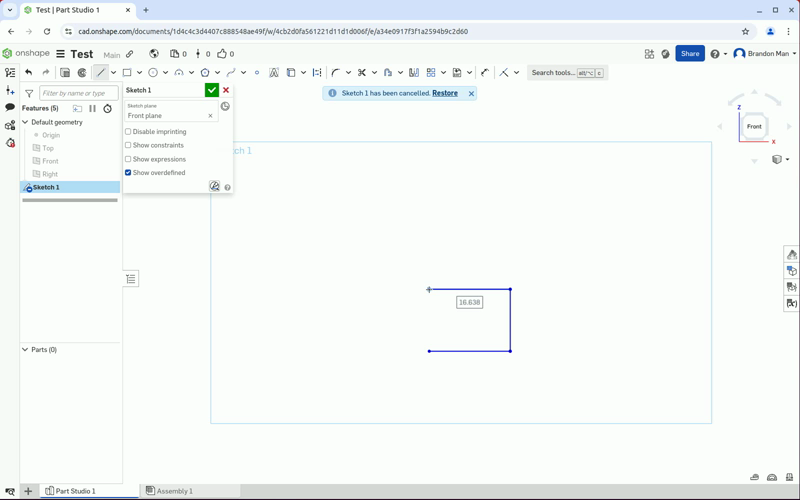
mouse_move(429, 351)
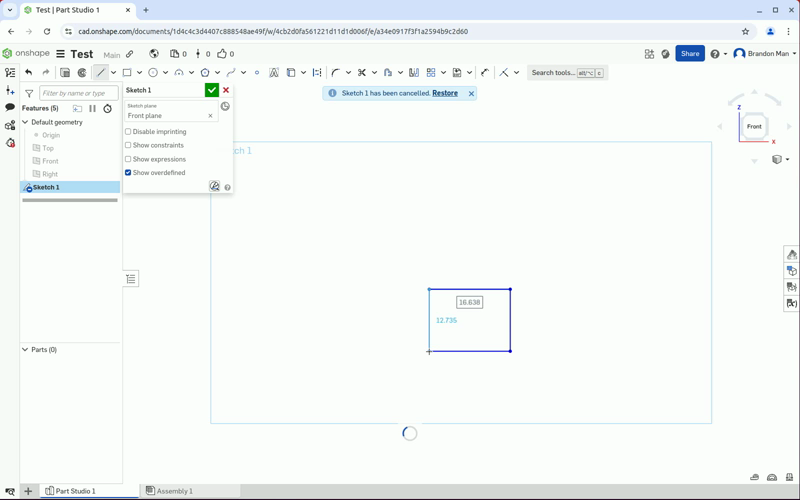
key_up(shift)
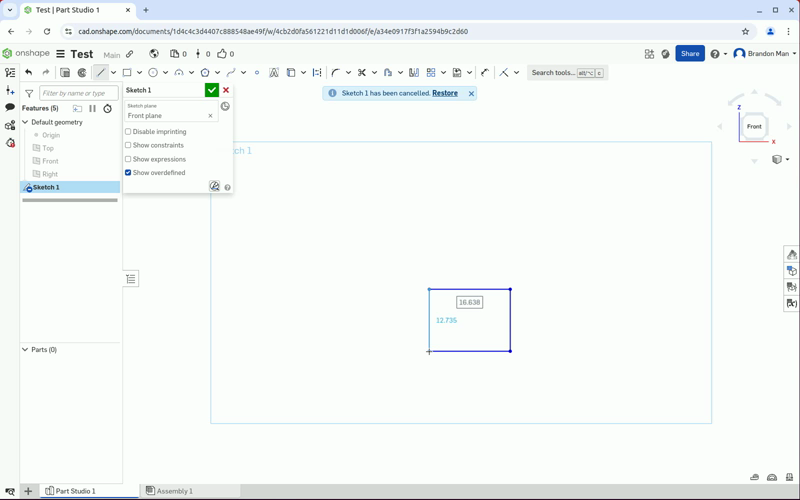
click(429, 351)
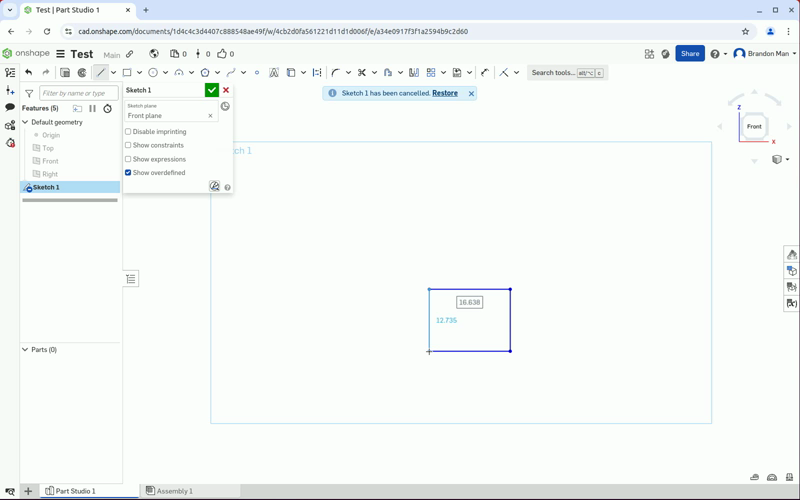
key(esc)
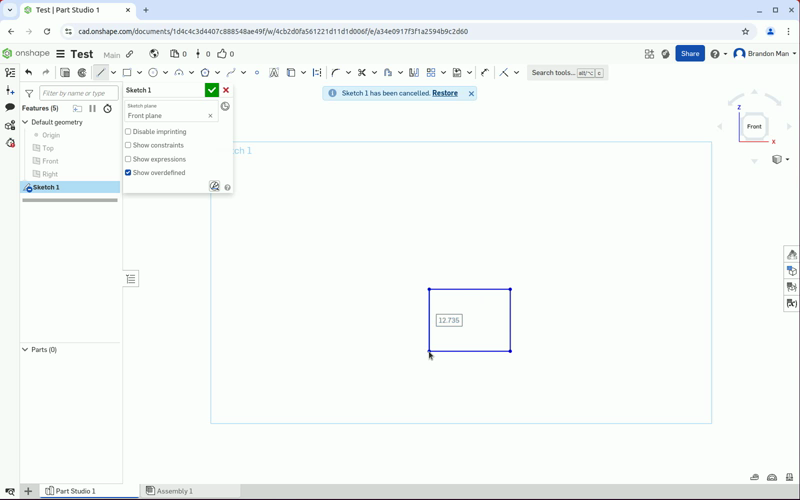
mouse_move(456, 346)
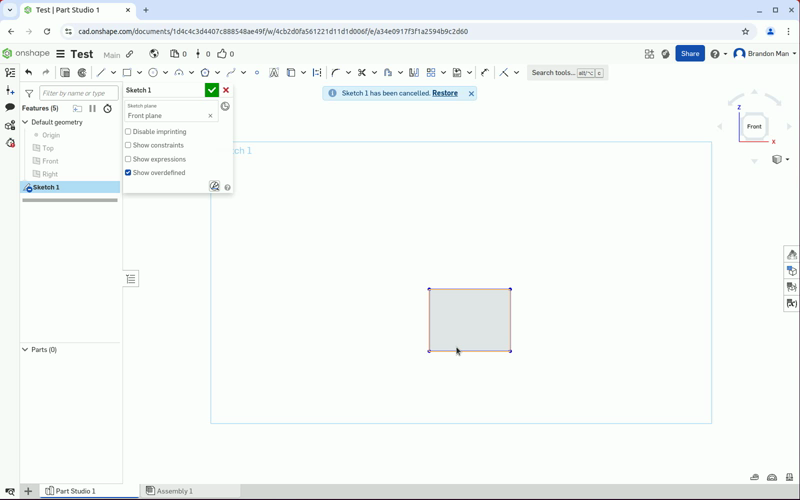
click(456, 346)
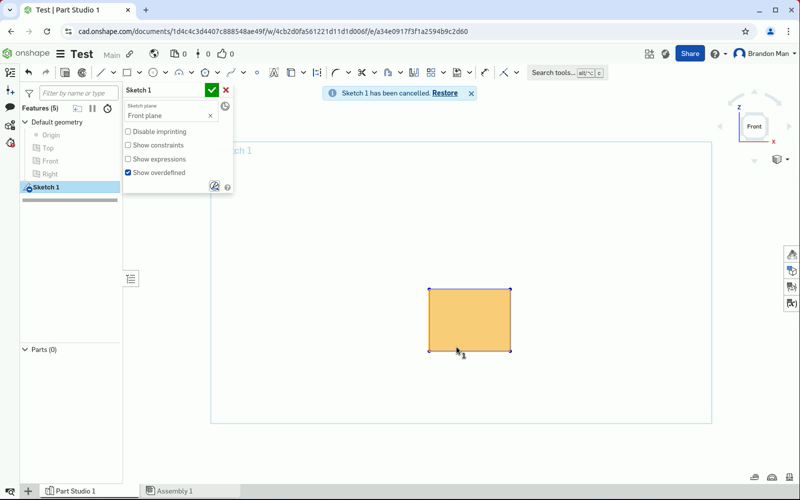
mouse_move(73, 352)
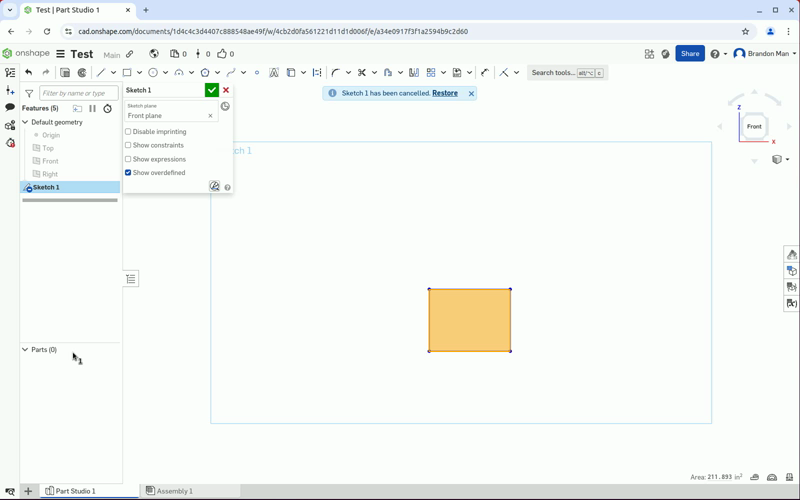
key(shift+y)
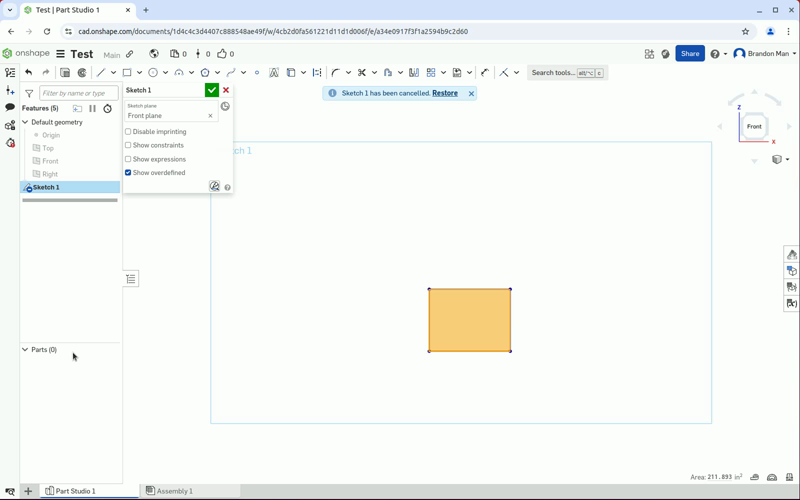
key(shift+e)
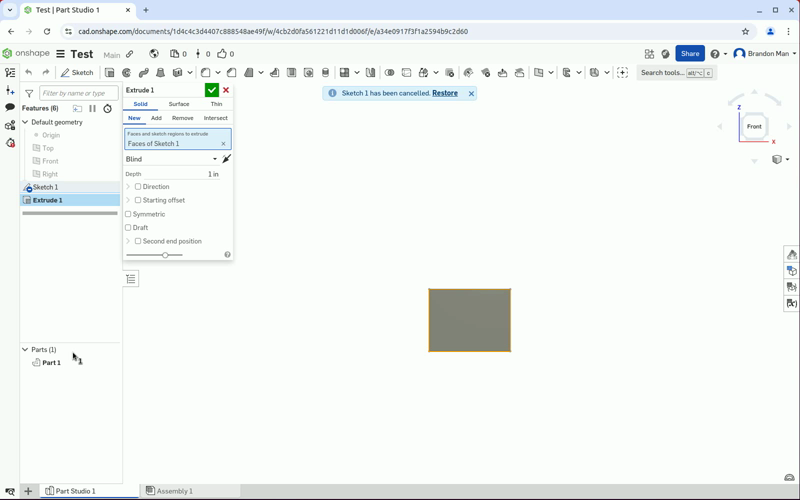
mouse_move(143, 106)
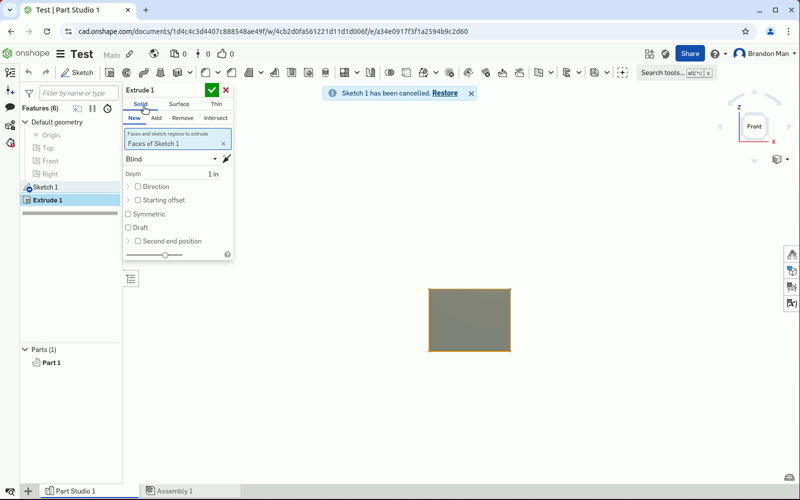
click(143, 106)
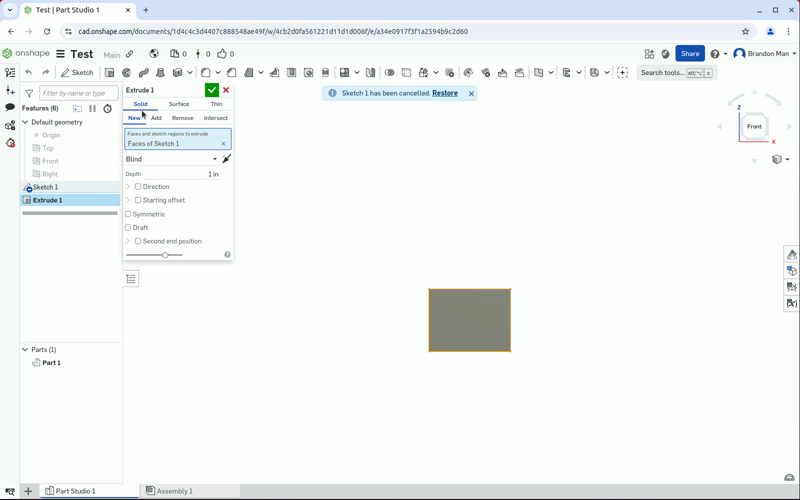
mouse_move(137, 120)
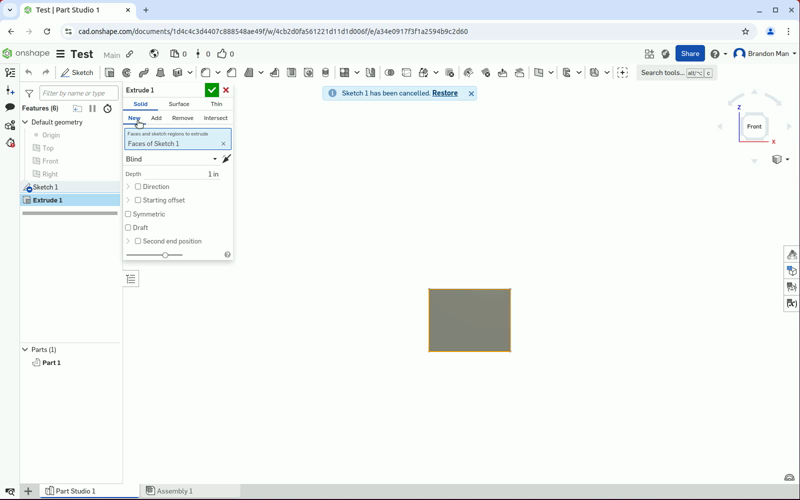
click(137, 120)
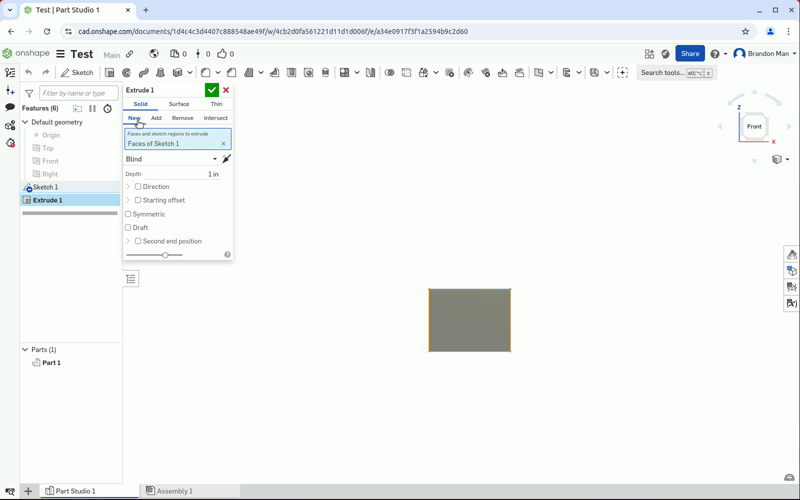
key(tab, 4)
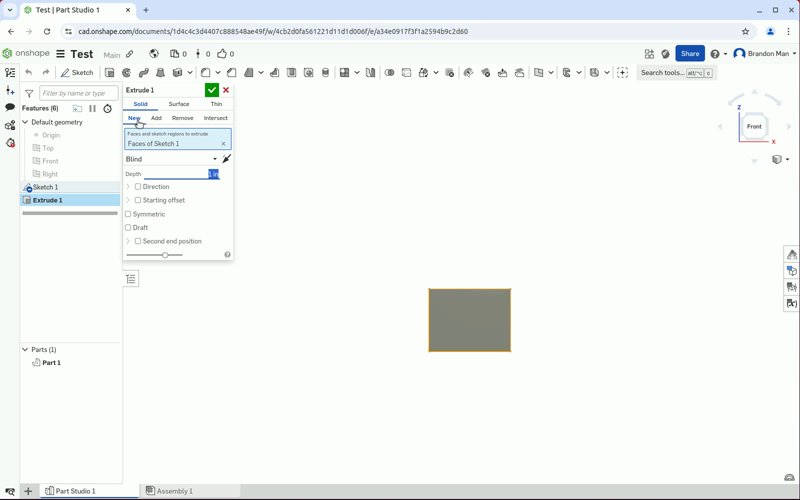
text(23.108)
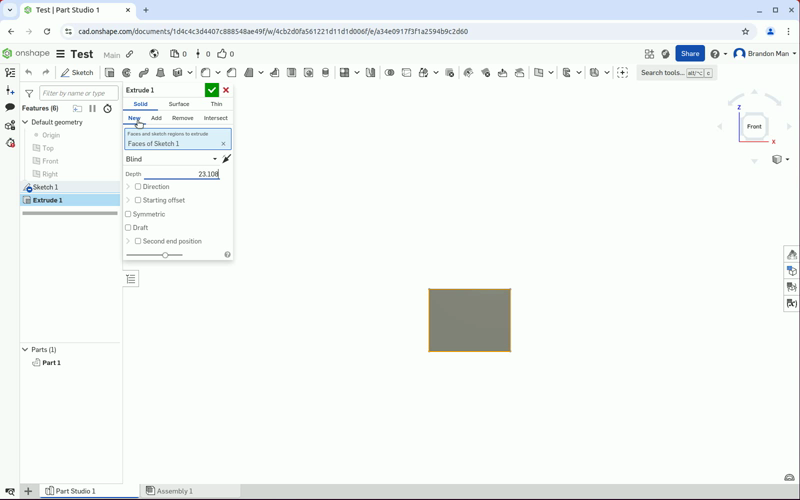
key(enter)
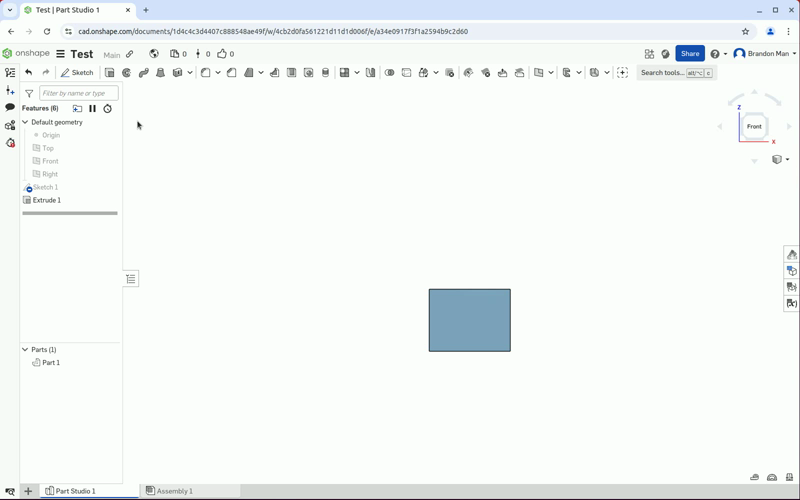
key(shift+h)
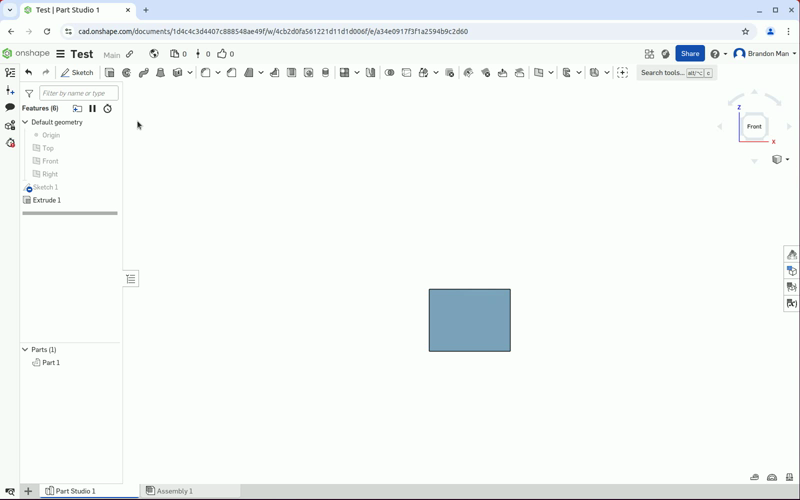
key(shift+h)
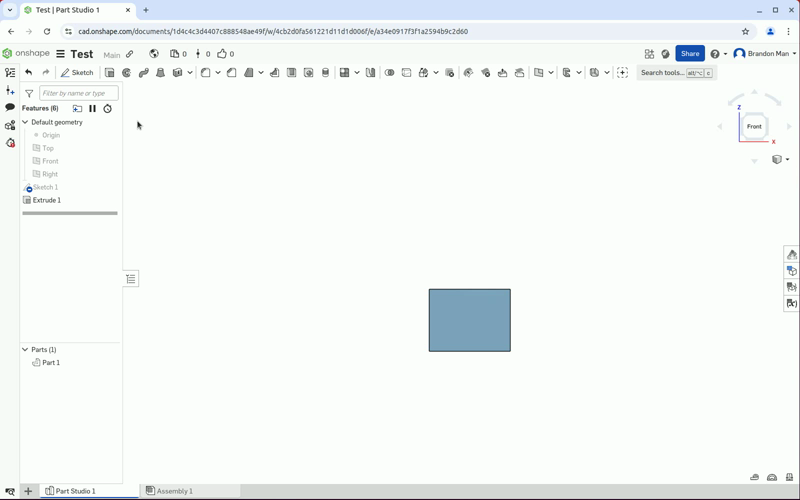
mouse_move(73, 189)
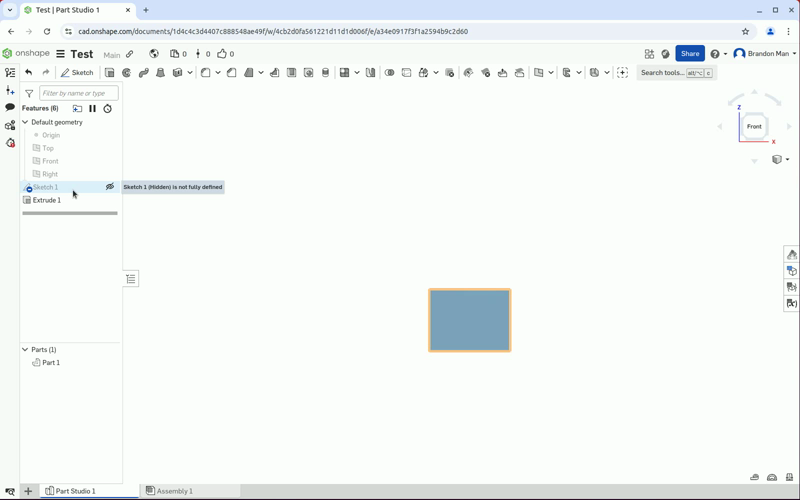
click(73, 189)
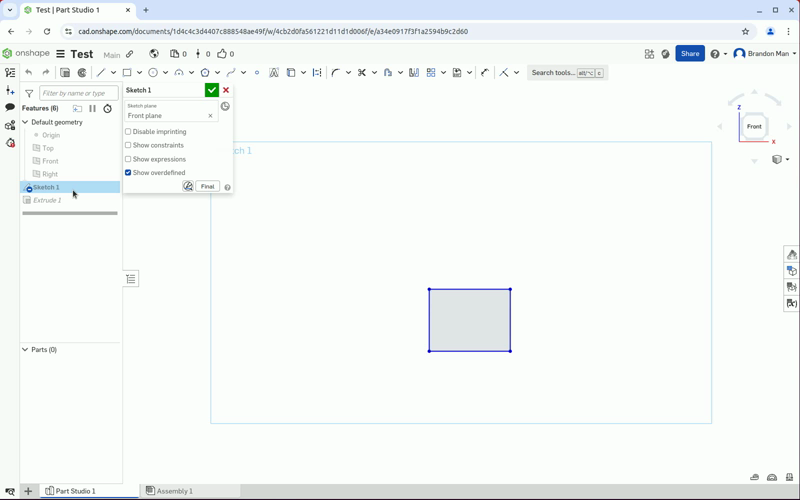
mouse_move(229, 92)
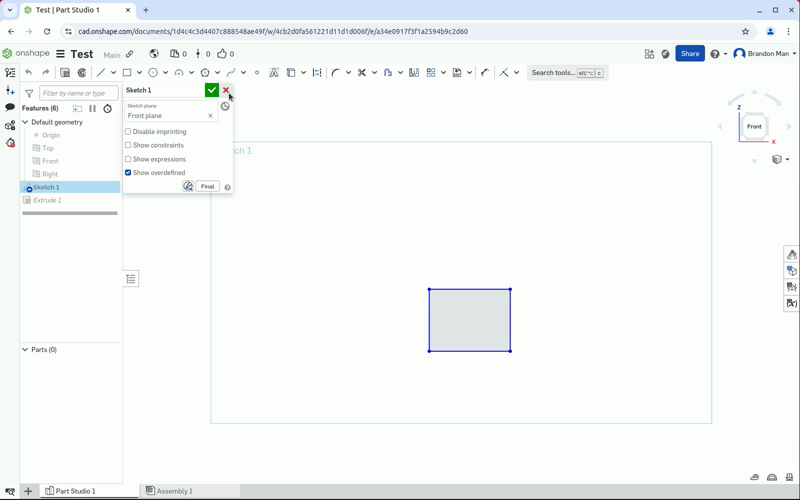
click(229, 92)
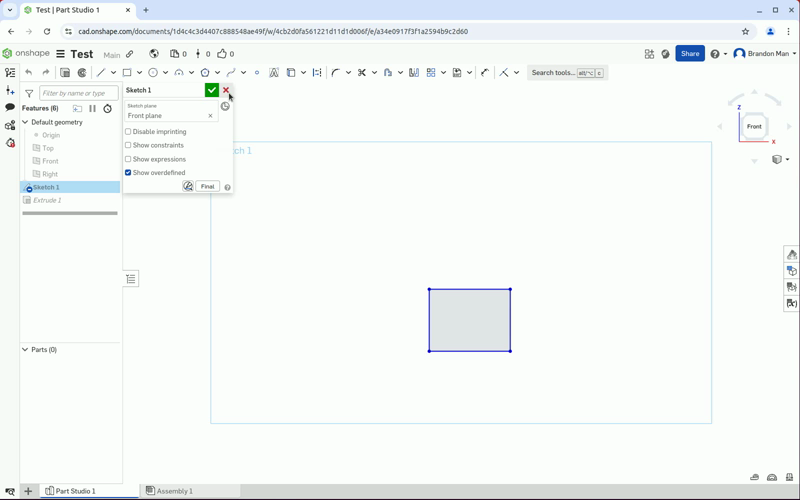
key(shift+s)
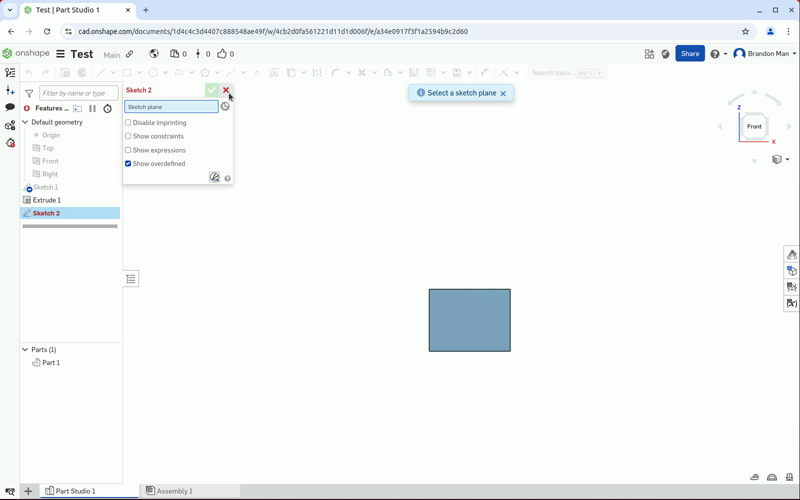
mouse_move(73, 163)
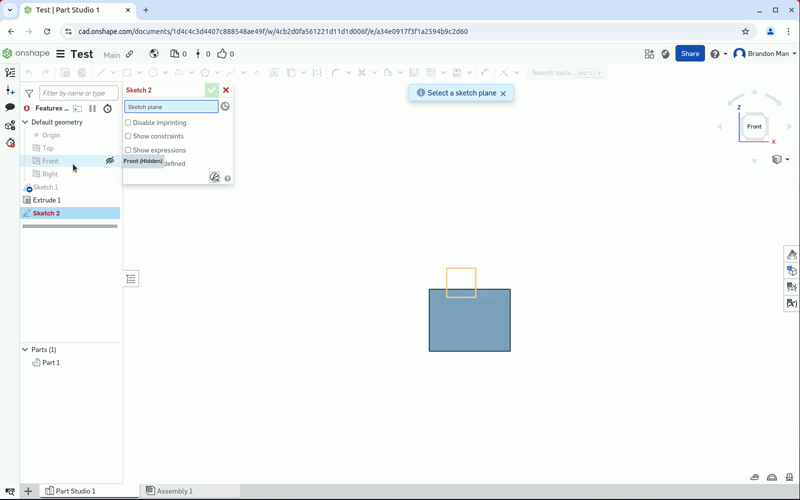
click(73, 163)
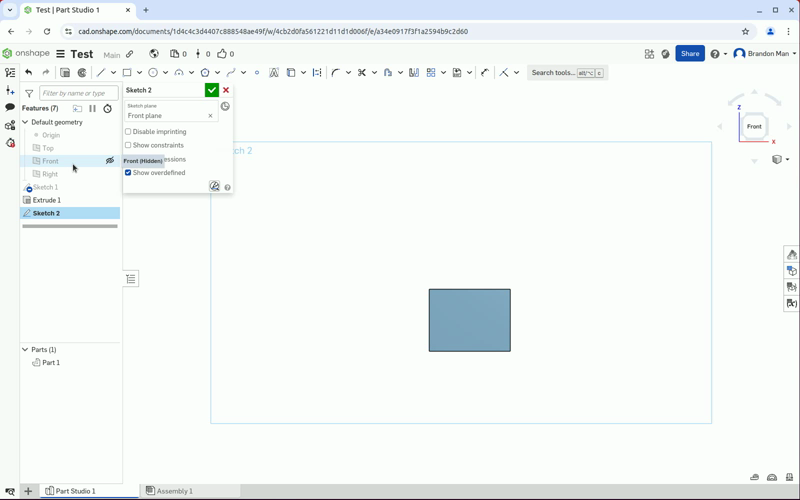
mouse_move(73, 352)
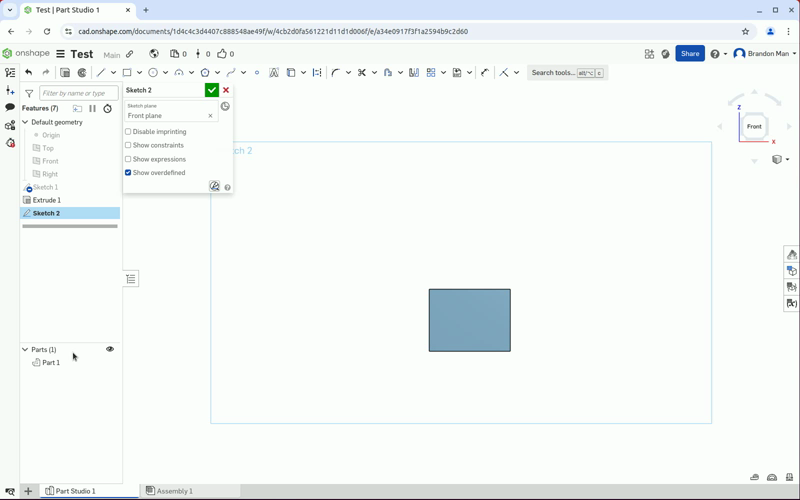
key(y)
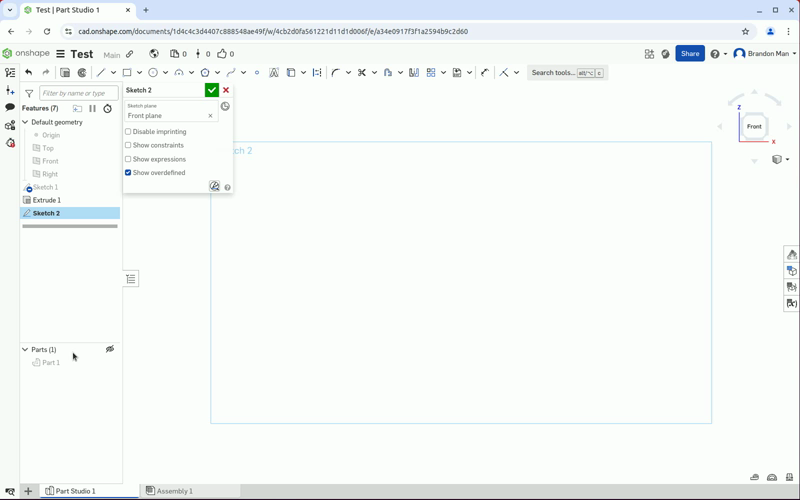
key(l)
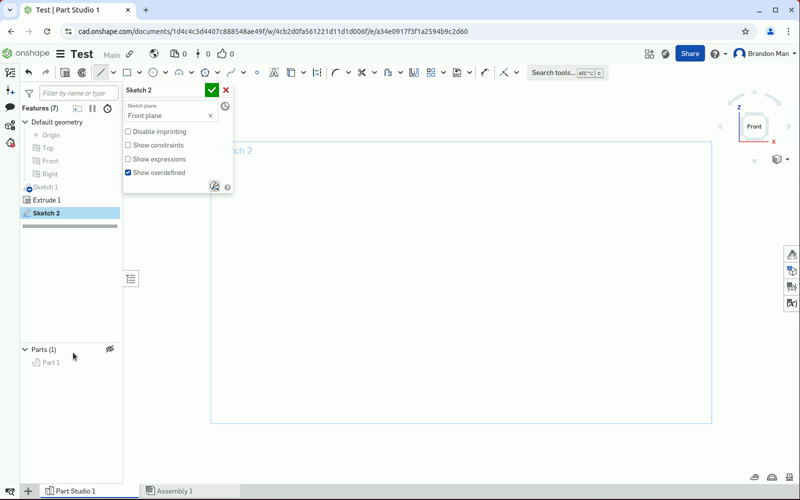
key_down(shift)
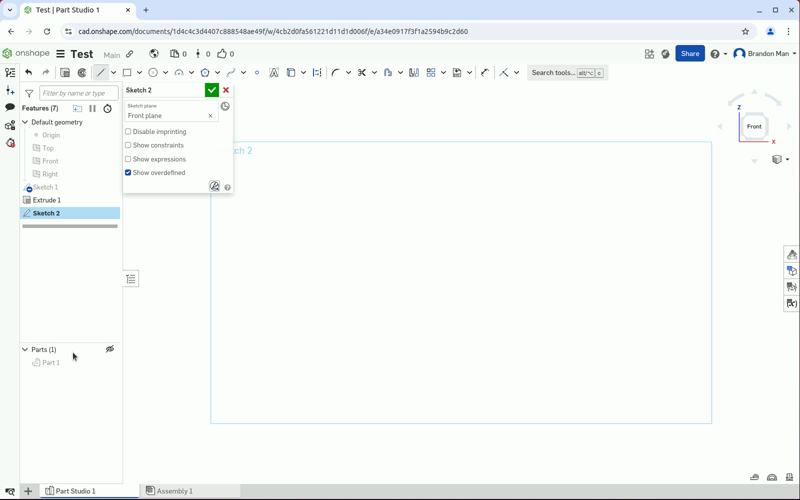
mouse_move(349, 351)
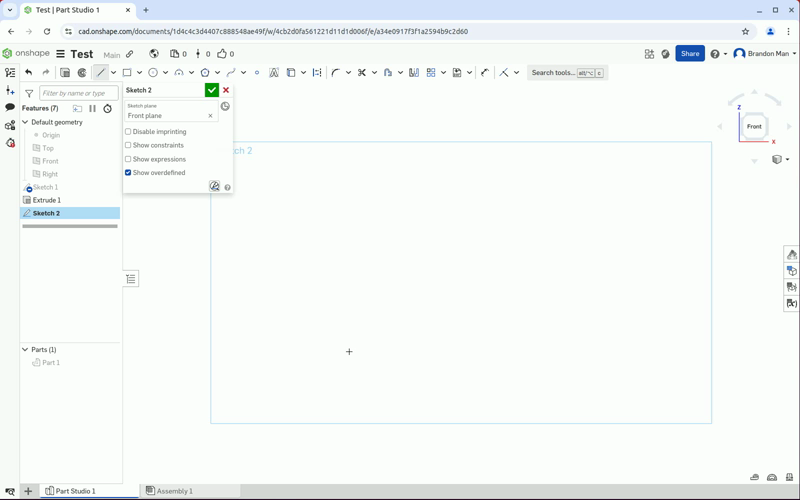
click(349, 351)
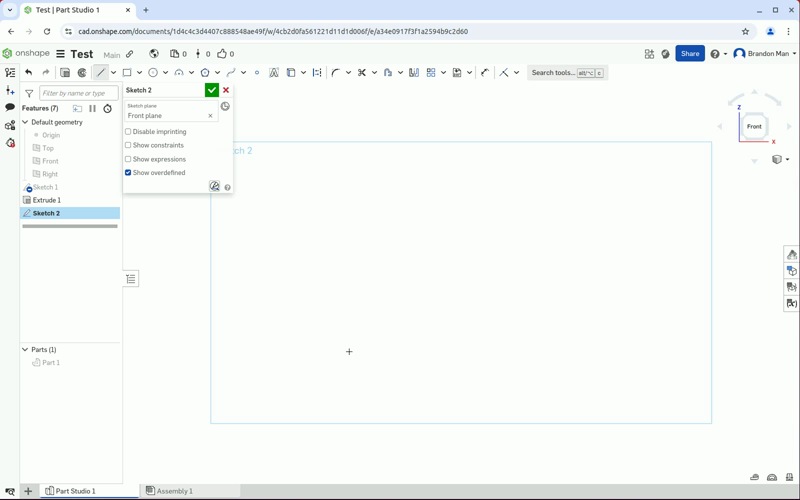
key_up(shift)
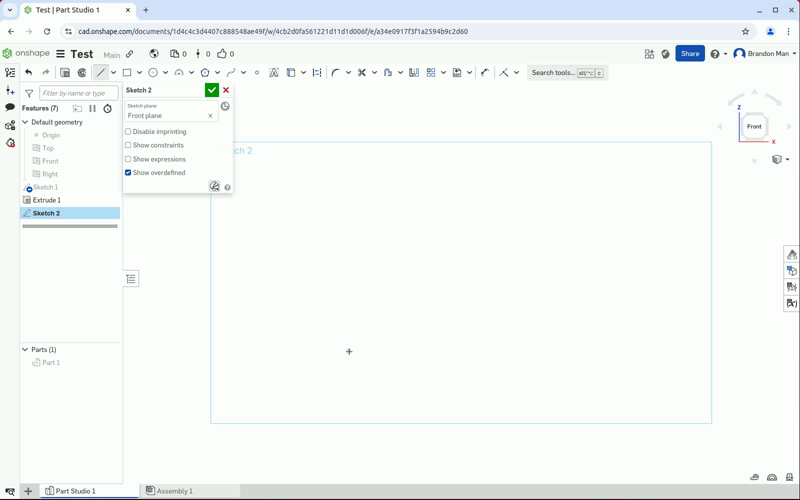
key_down(shift)
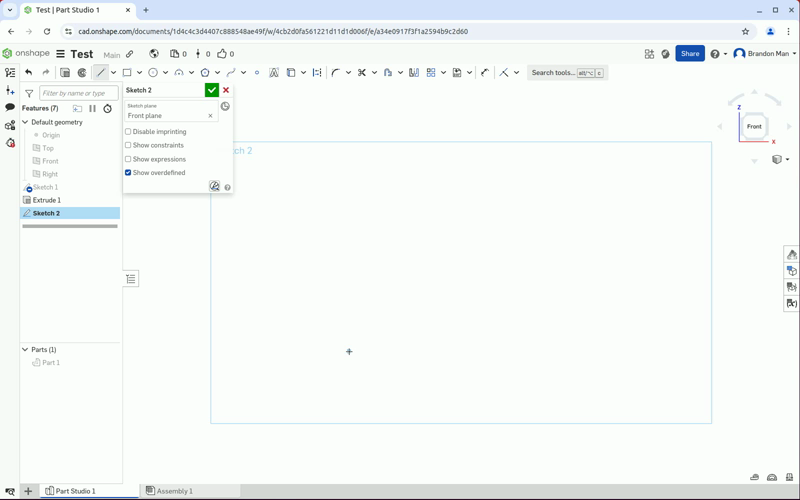
mouse_move(430, 351)
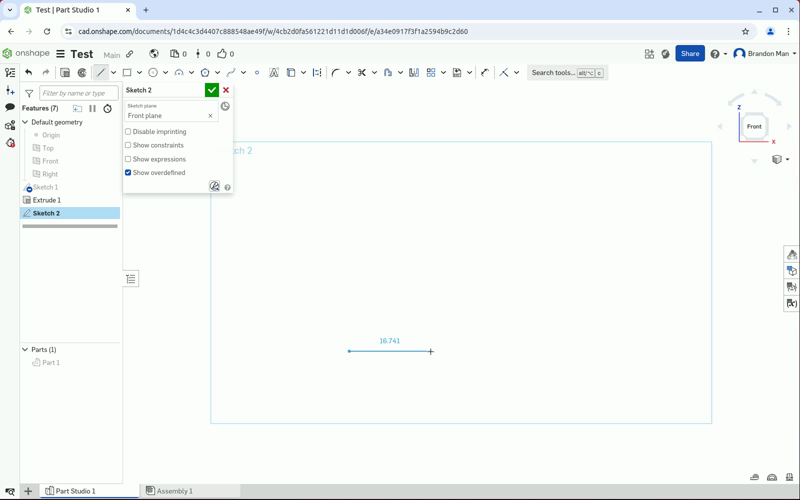
click(430, 351)
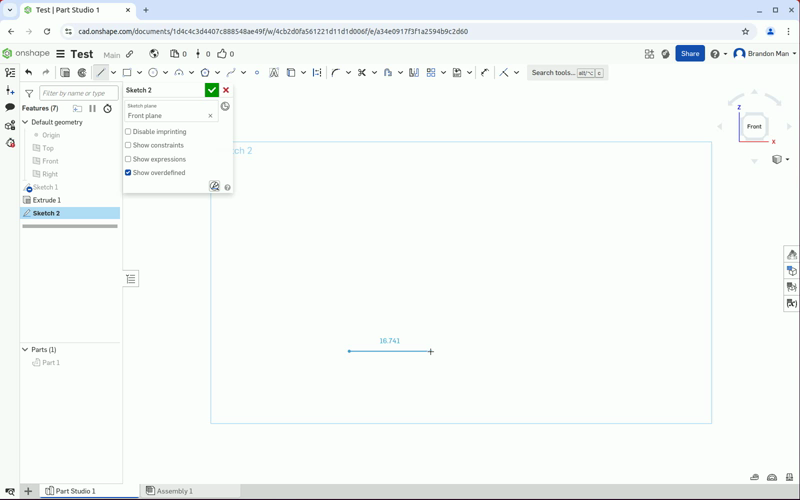
key_up(shift)
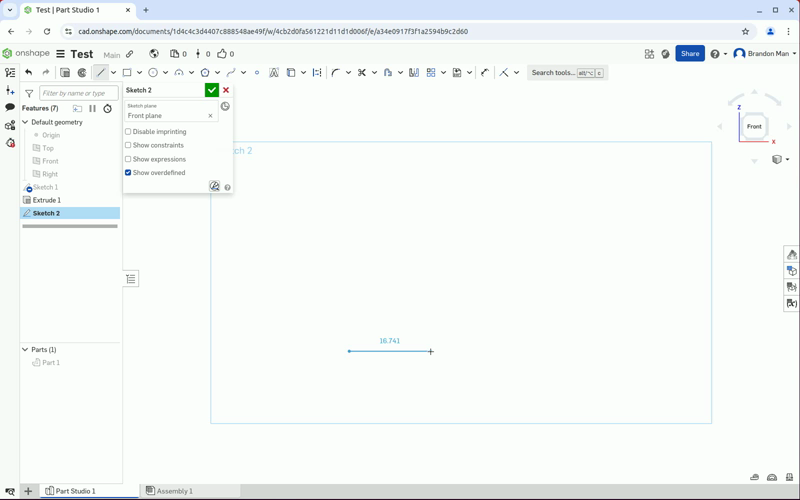
key_down(shift)
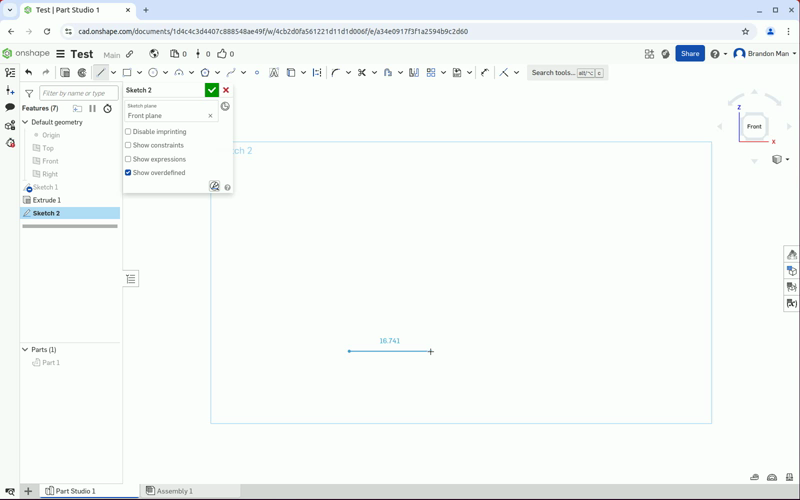
mouse_move(460, 351)
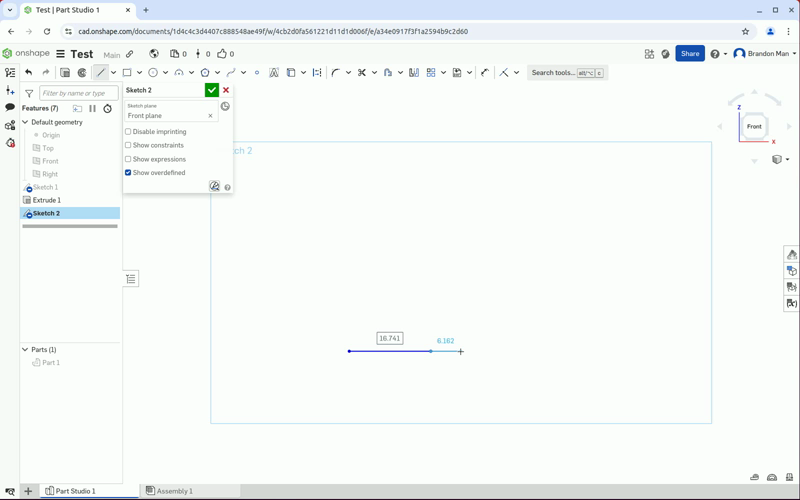
mouse_move(430, 309)
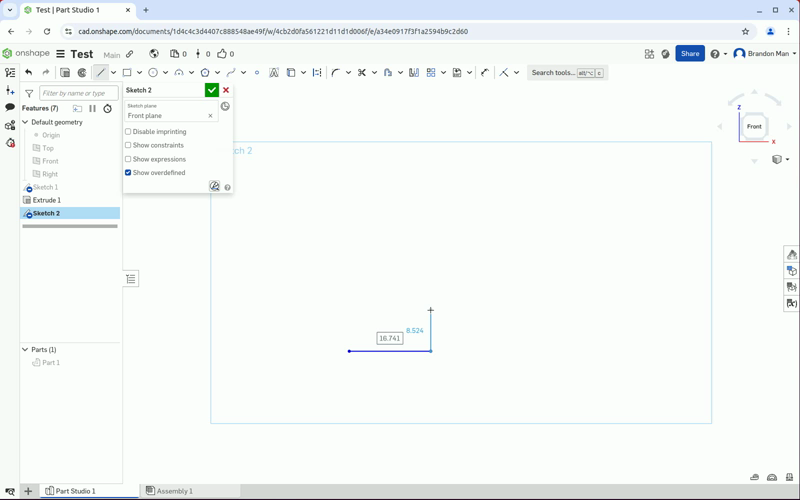
click(430, 309)
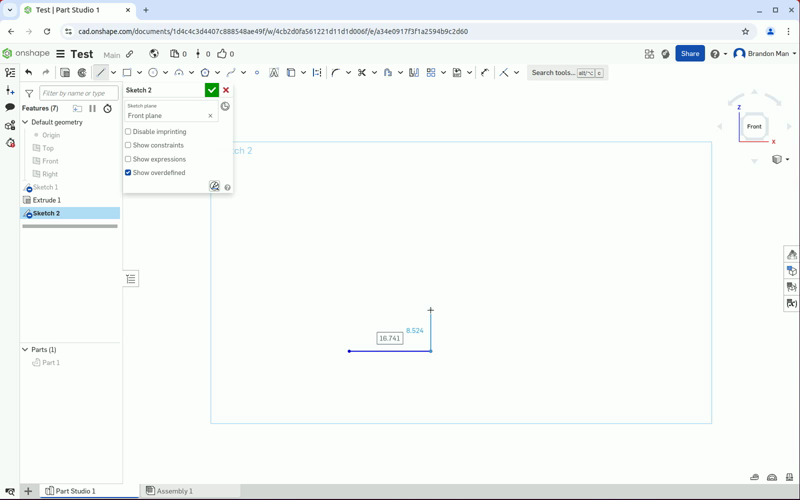
key_up(shift)
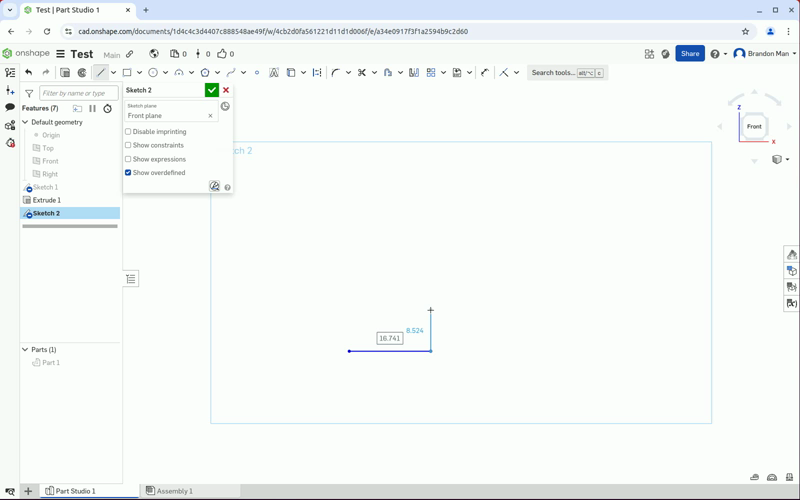
key_down(shift)
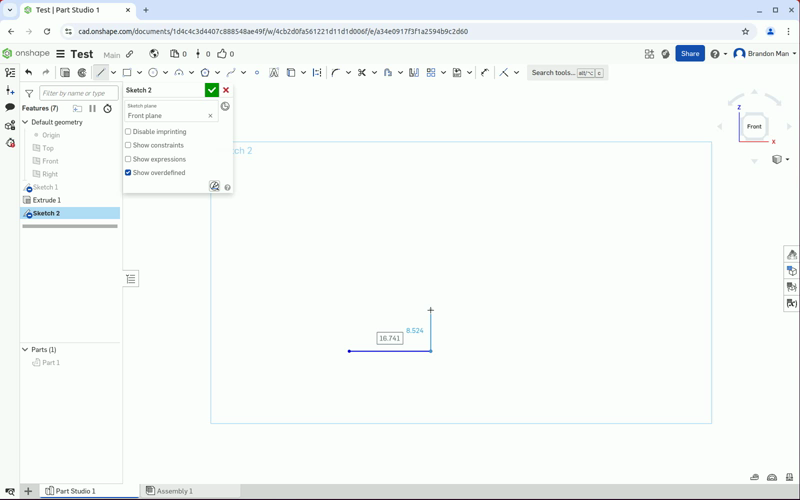
mouse_move(349, 309)
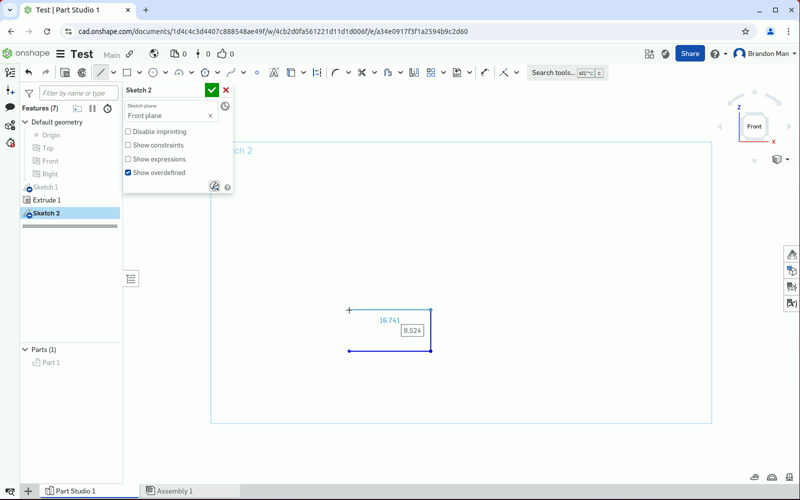
click(349, 309)
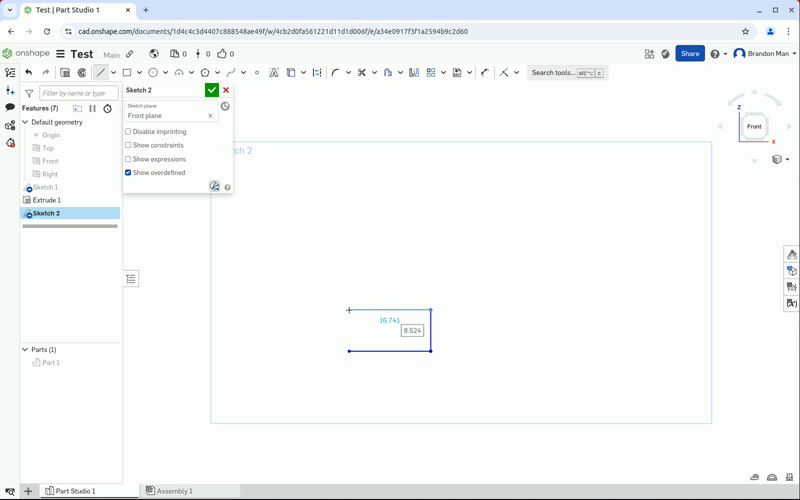
key_up(shift)
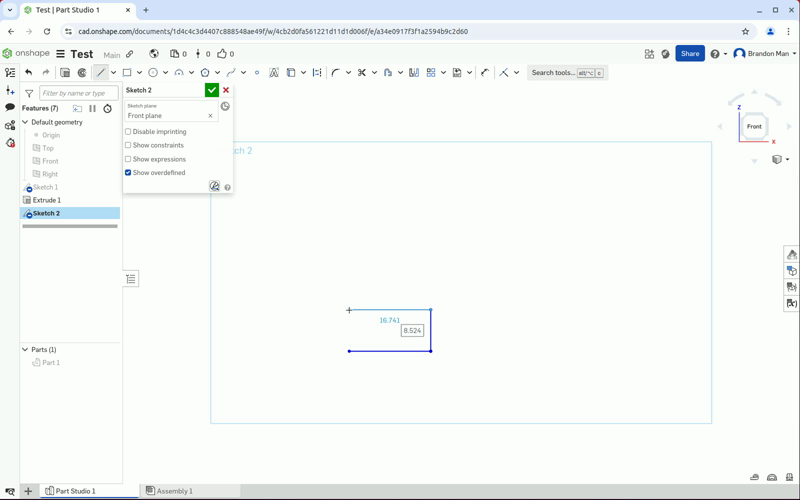
mouse_move(379, 309)
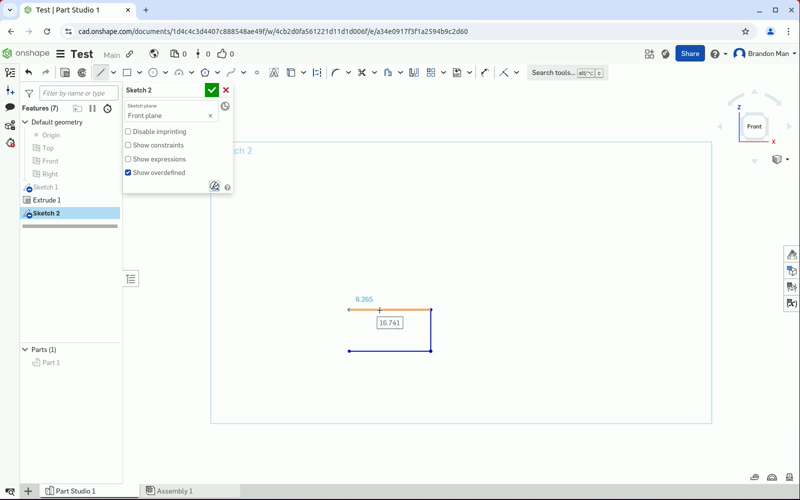
key_down(shift)
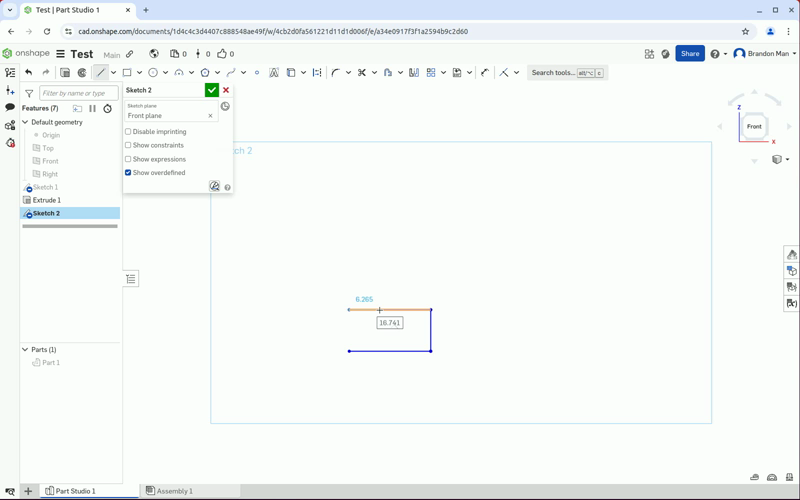
mouse_move(349, 351)
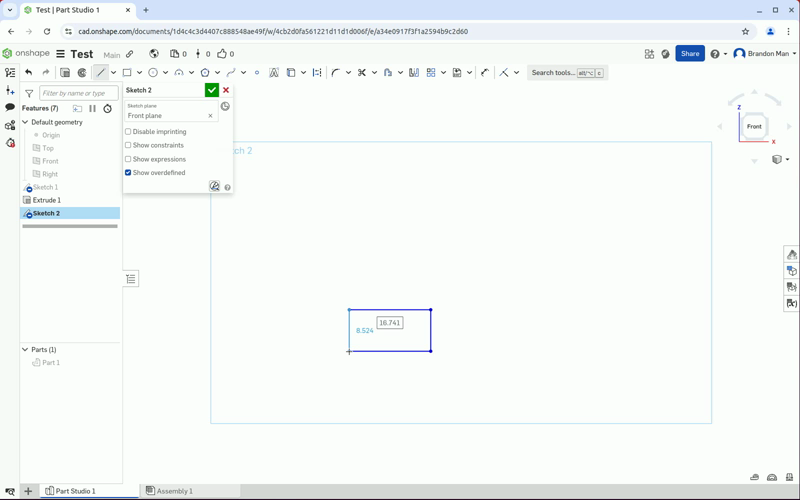
key_up(shift)
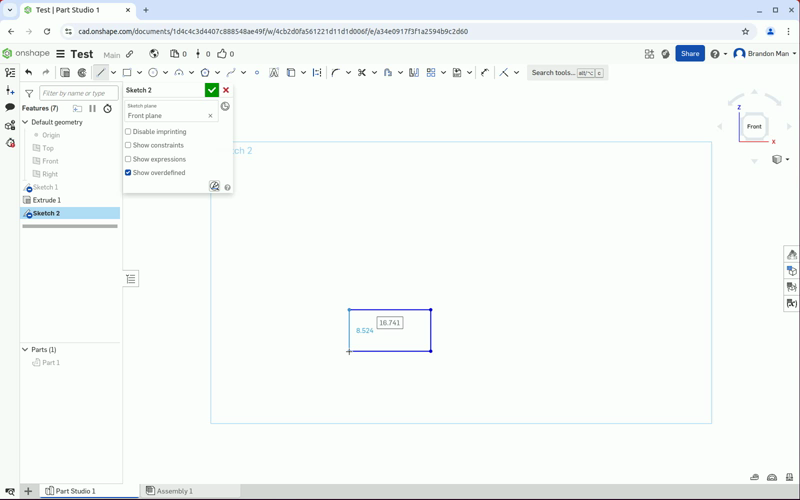
click(349, 351)
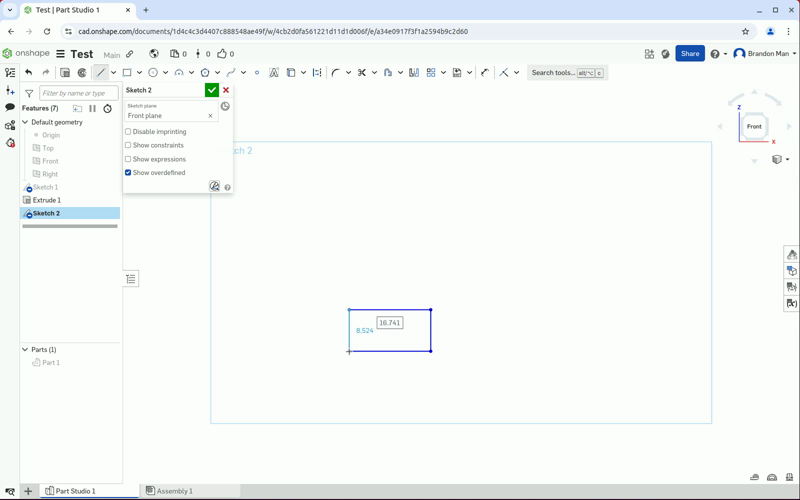
key(esc)
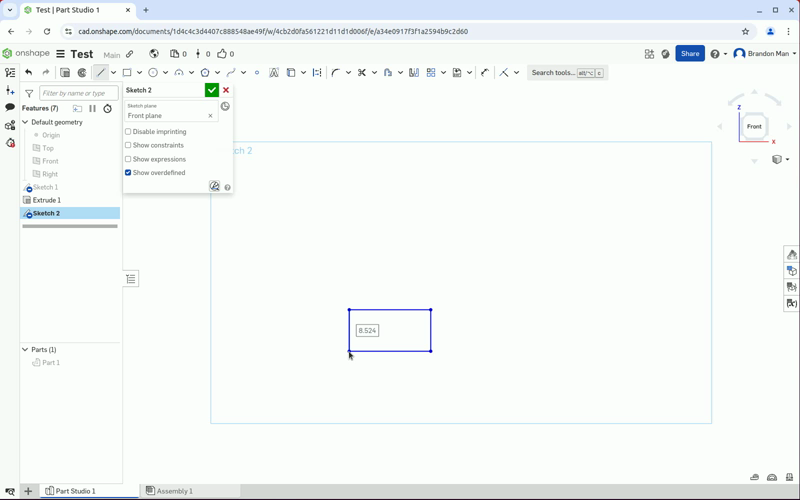
mouse_move(357, 340)
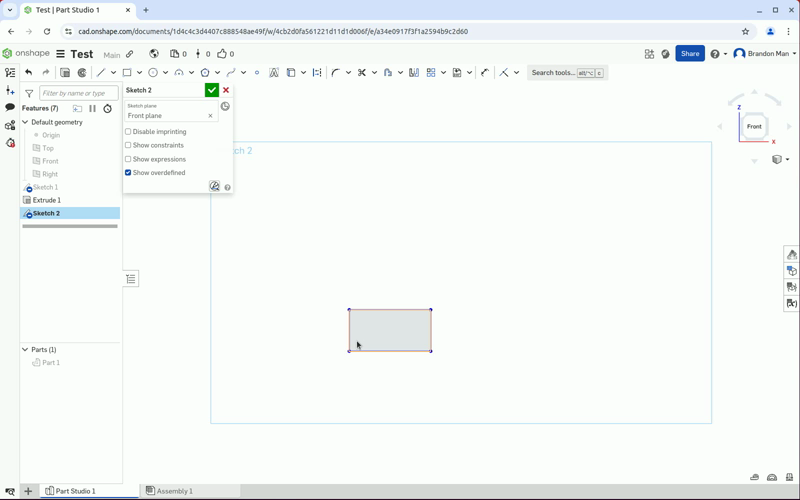
click(357, 340)
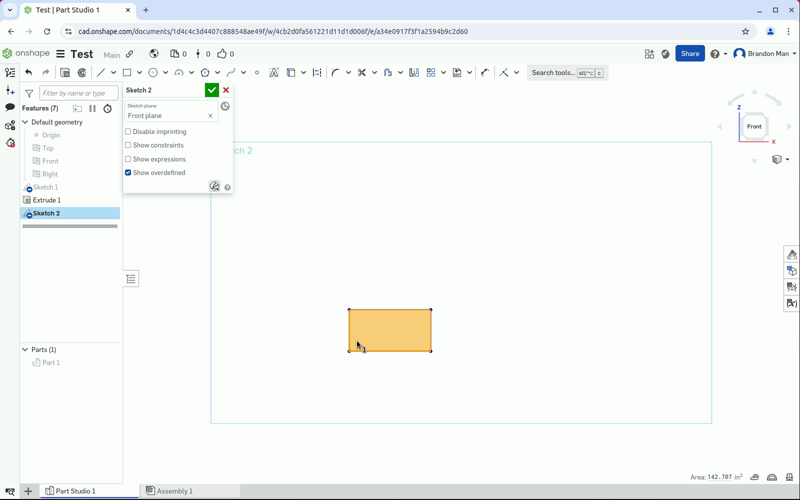
mouse_move(73, 352)
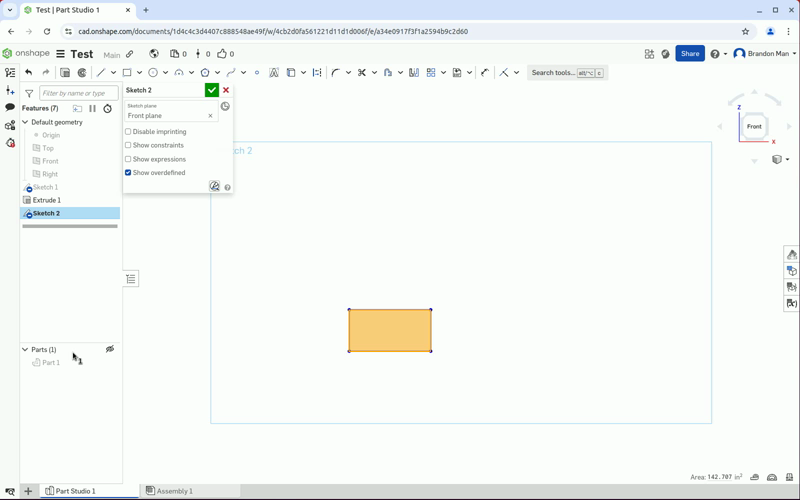
key(shift+y)
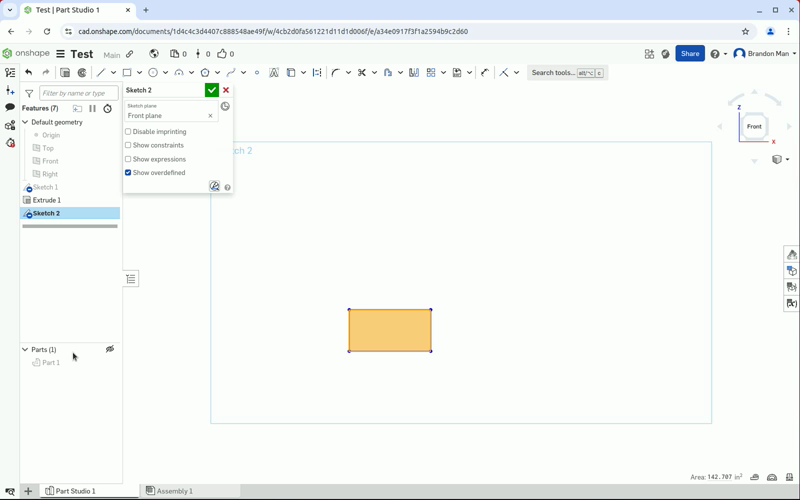
key(shift+e)
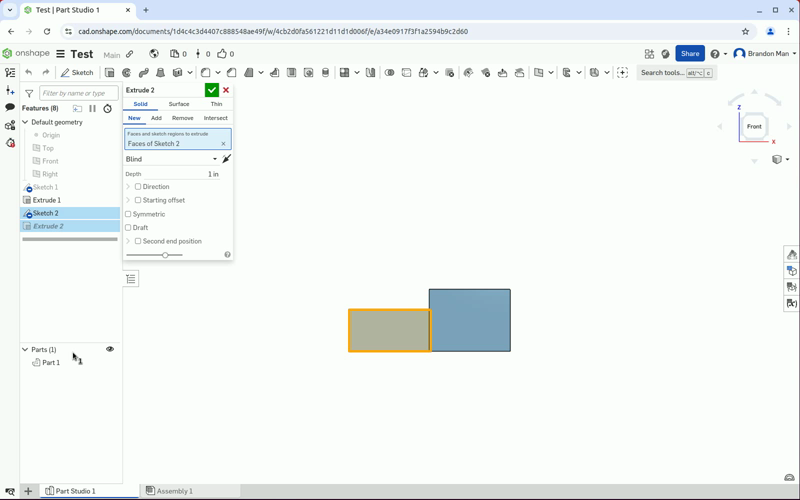
mouse_move(143, 106)
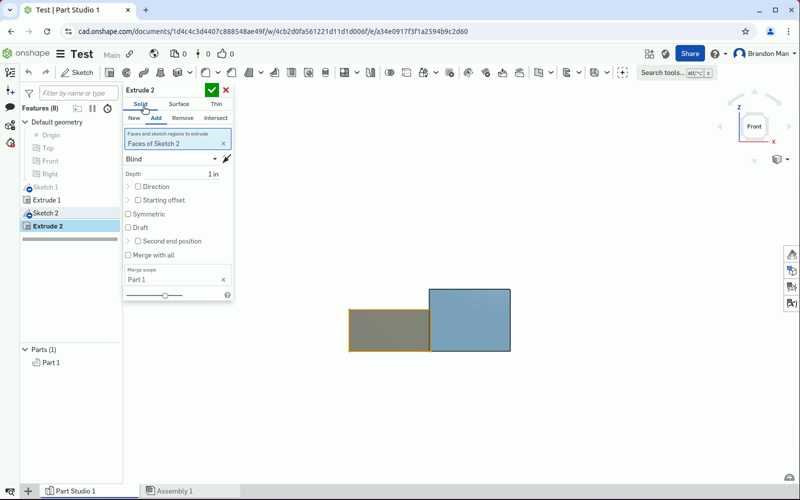
click(143, 106)
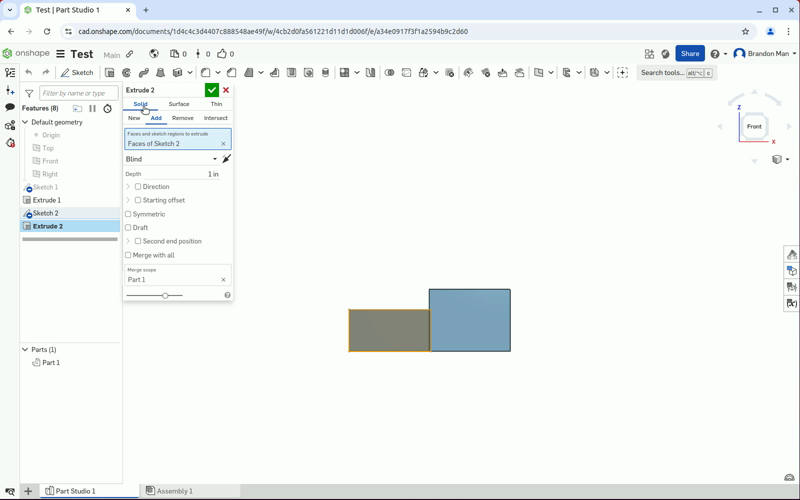
mouse_move(137, 120)
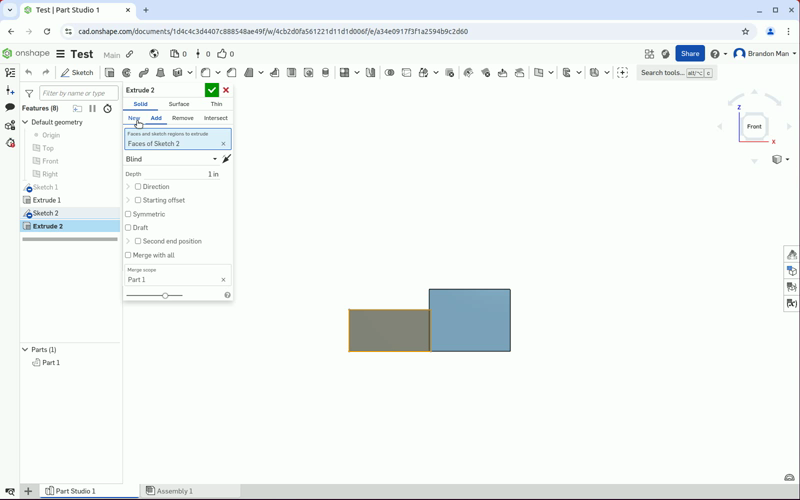
click(137, 120)
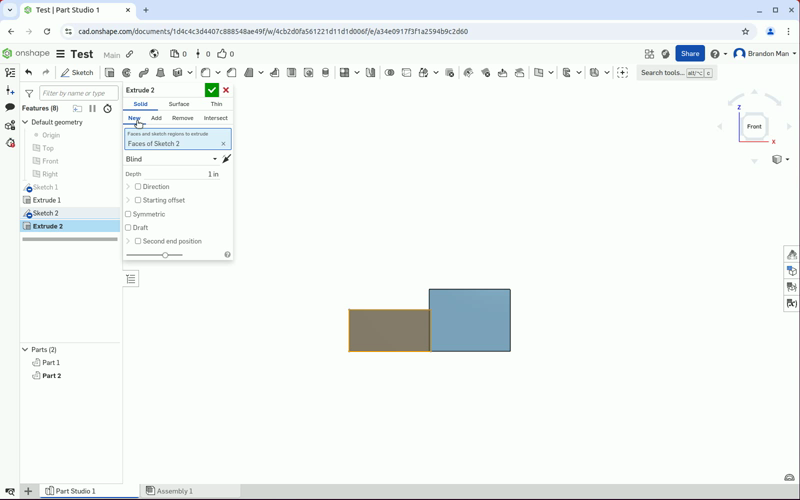
key(tab, 4)
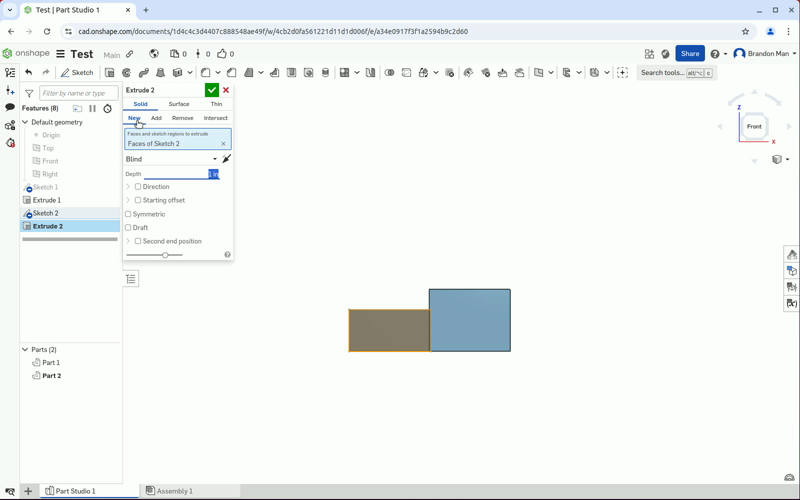
text(23.108)
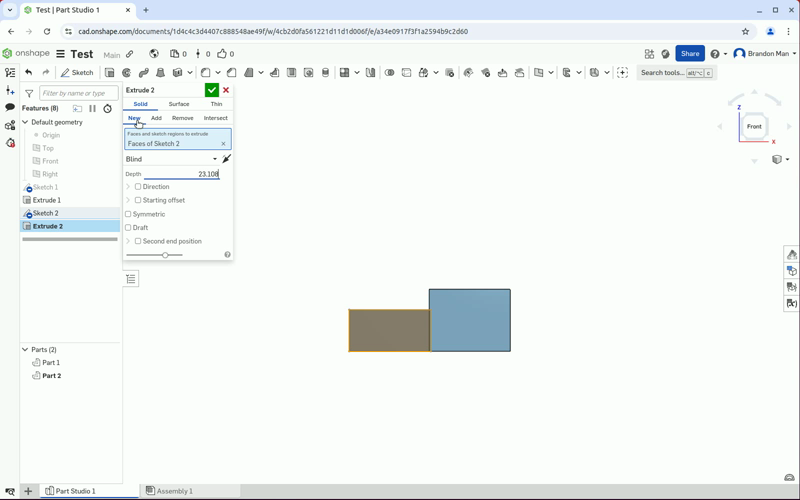
key(enter)
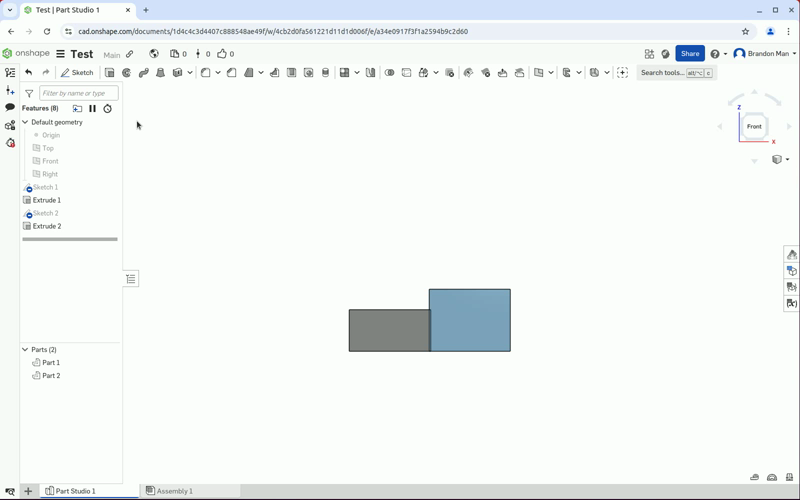
key(shift+h)
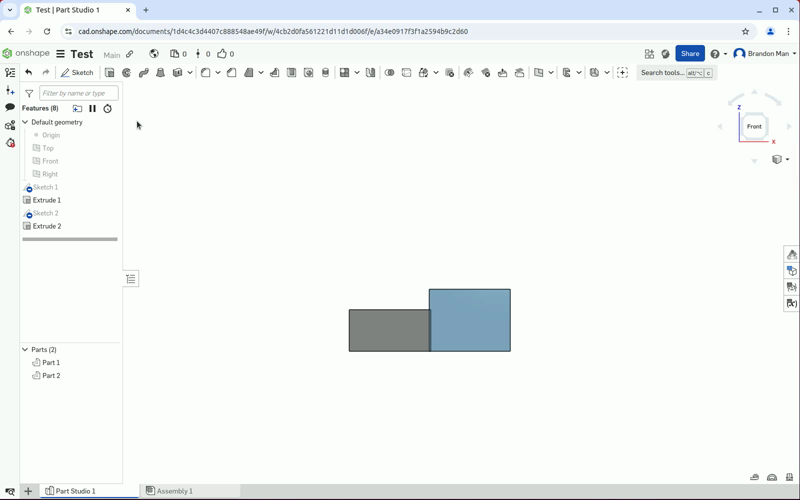
key(shift+h)
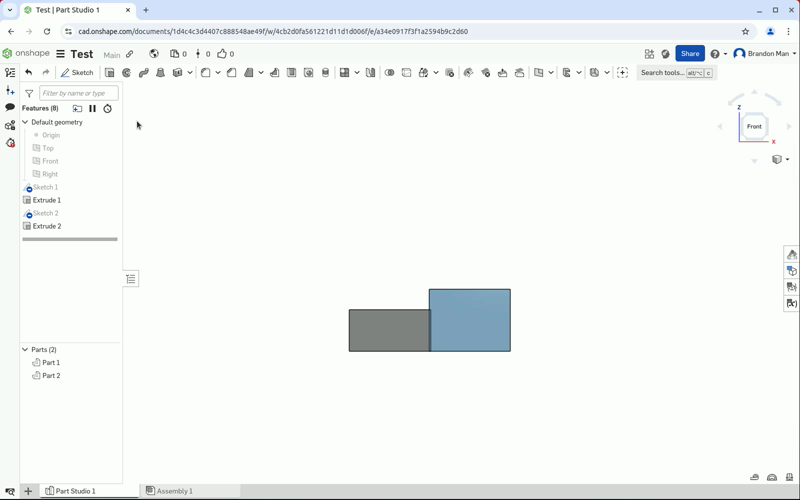
mouse_move(73, 189)
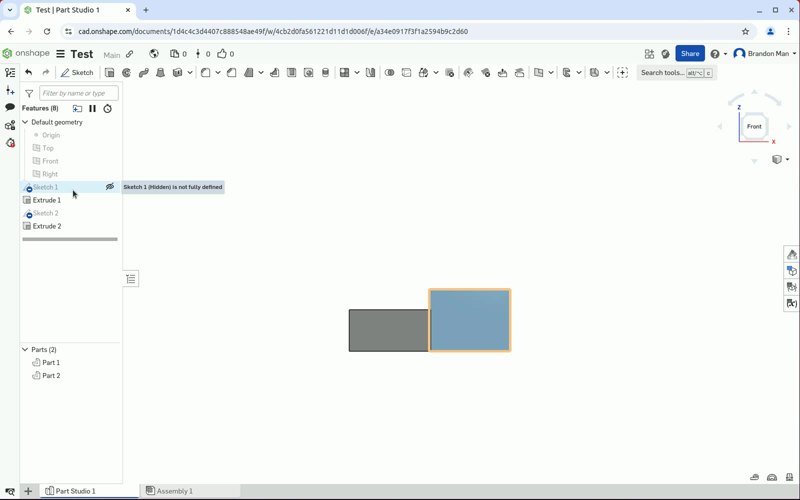
click(73, 189)
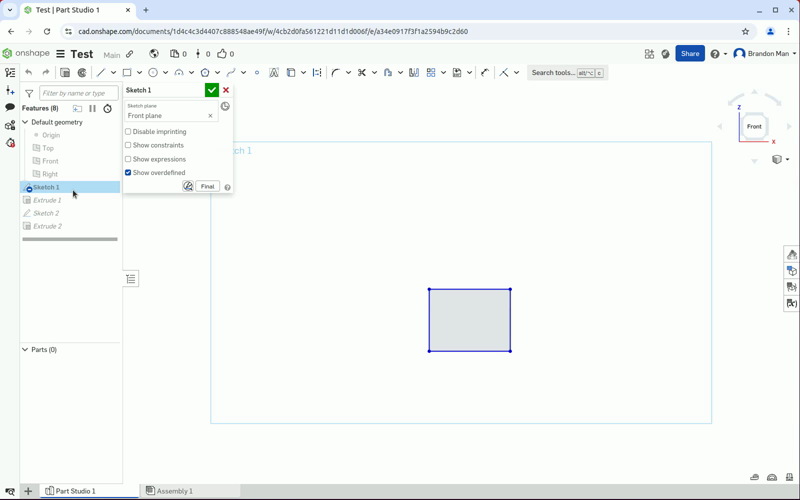
mouse_move(229, 92)
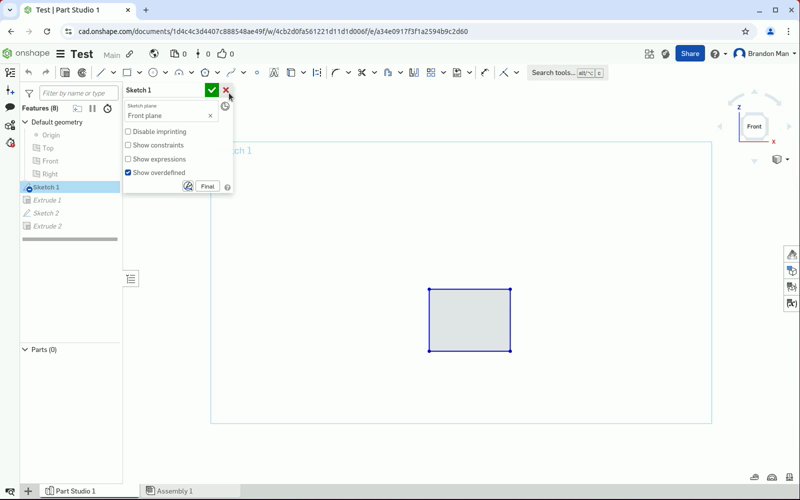
click(229, 92)
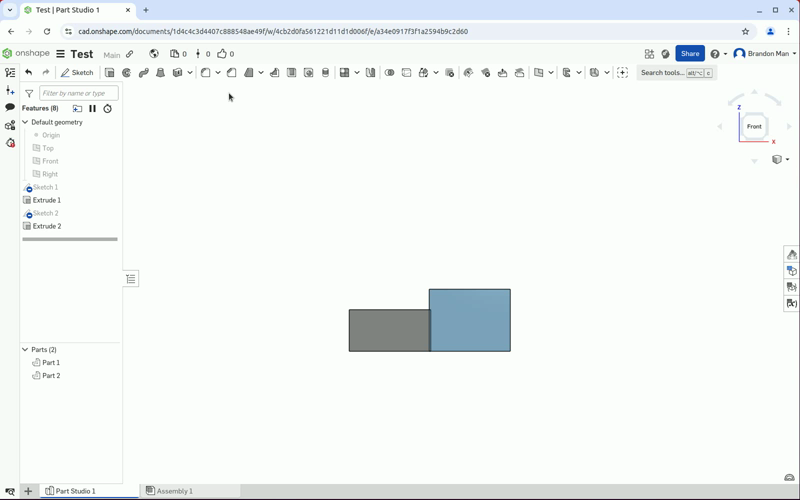
mouse_move(73, 352)
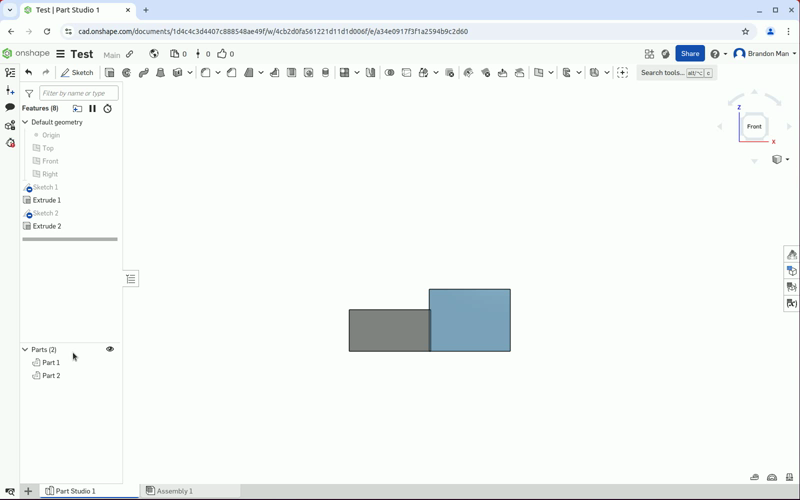
key(y)
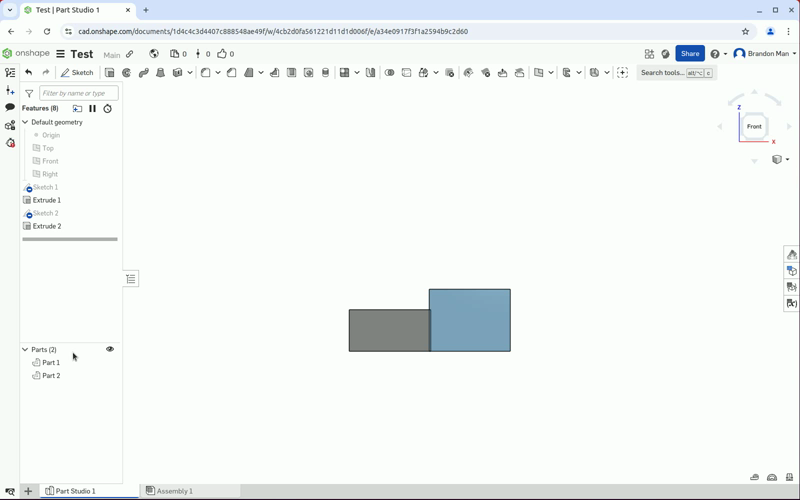
key(shift+p)
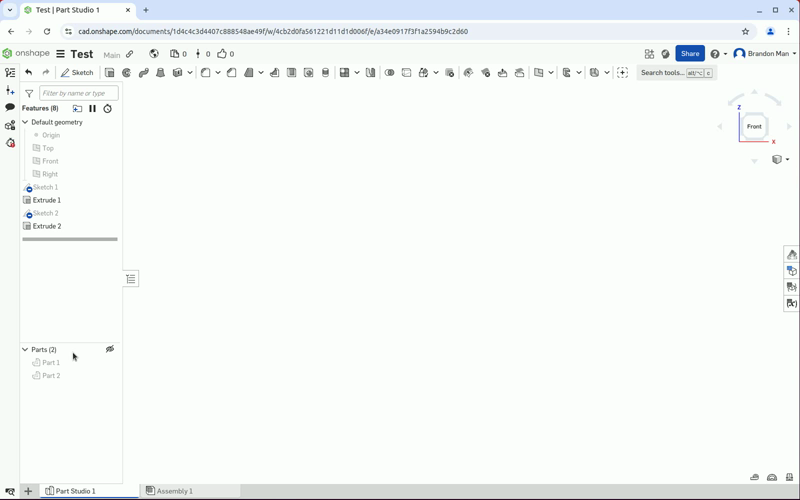
key(space)
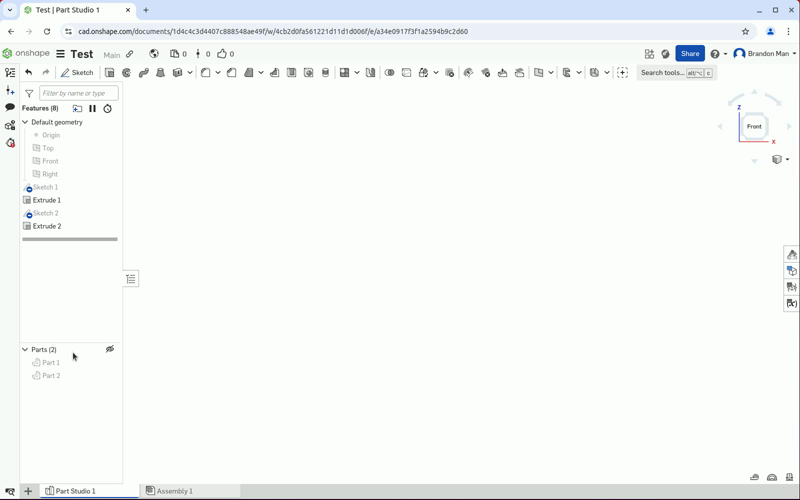
key_down(shift)
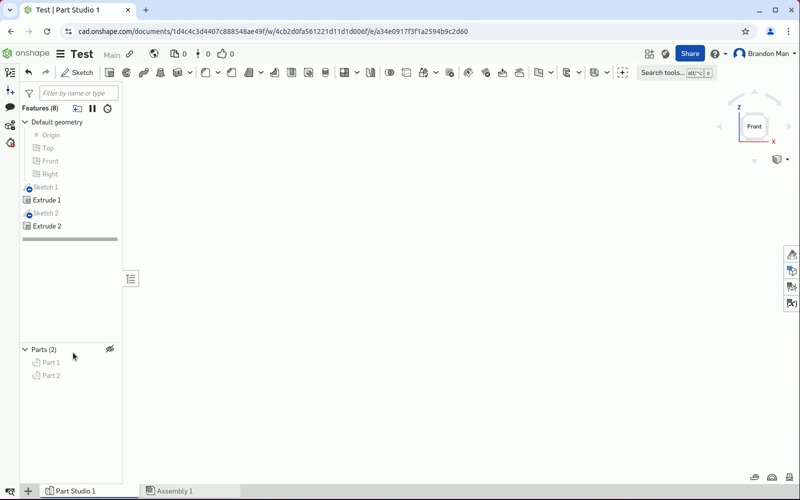
key(down)
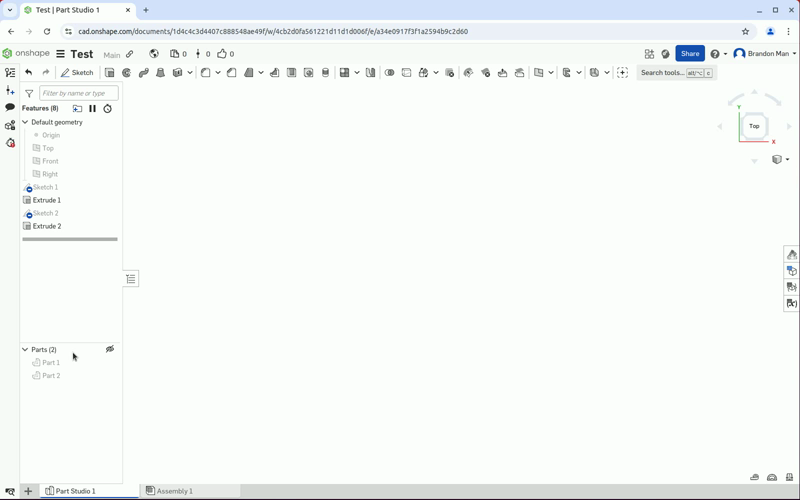
key_up(shift)
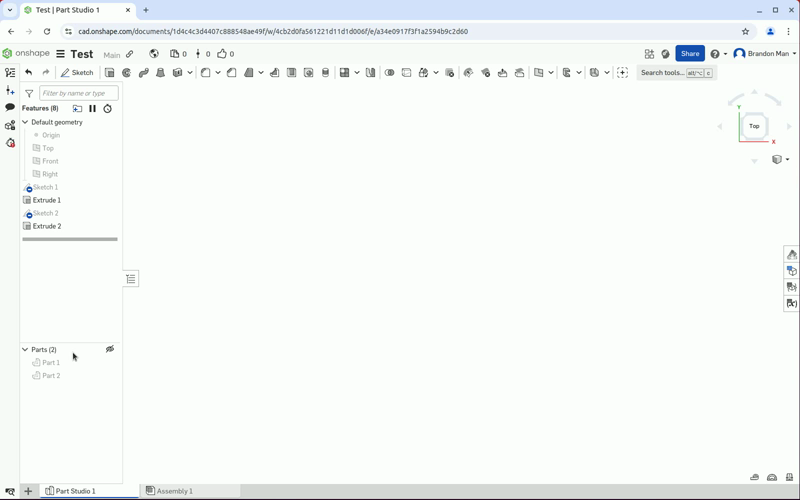
mouse_move(73, 352)
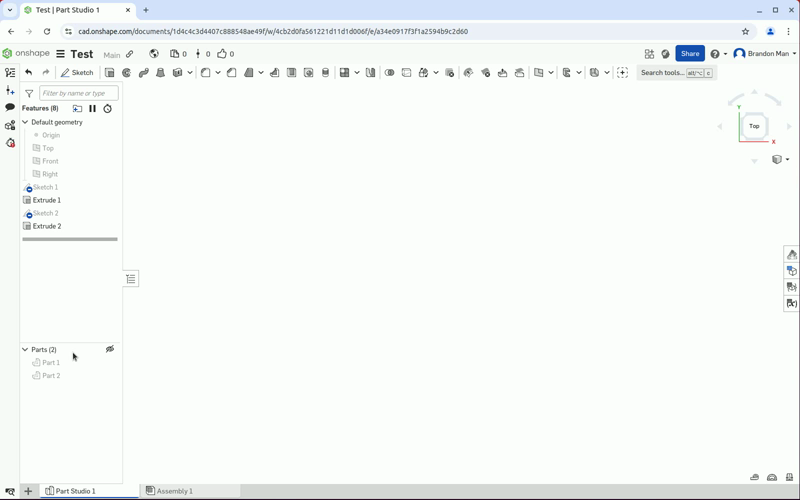
key(shift+y)
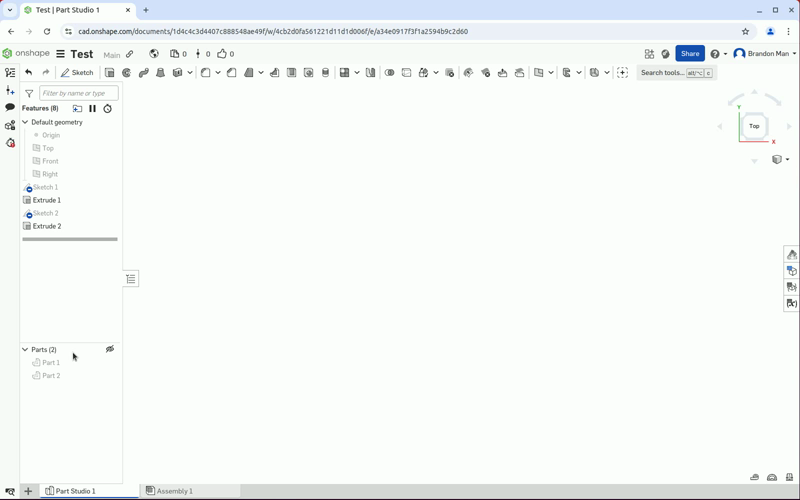
key(shift+s)
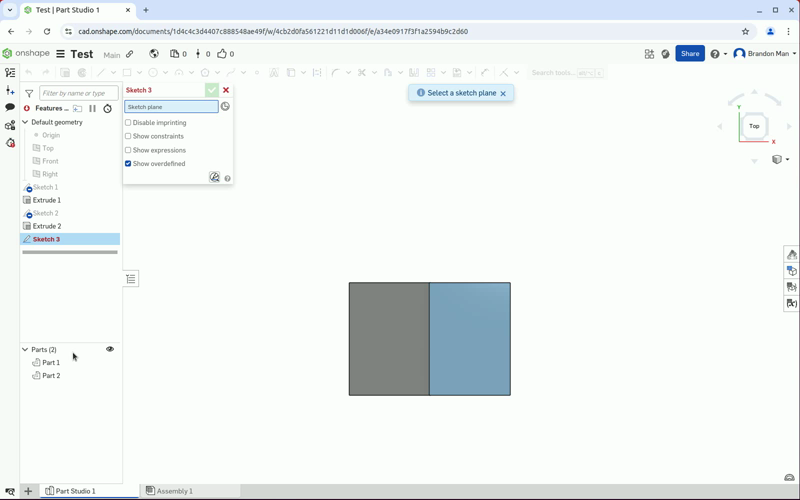
mouse_move(73, 150)
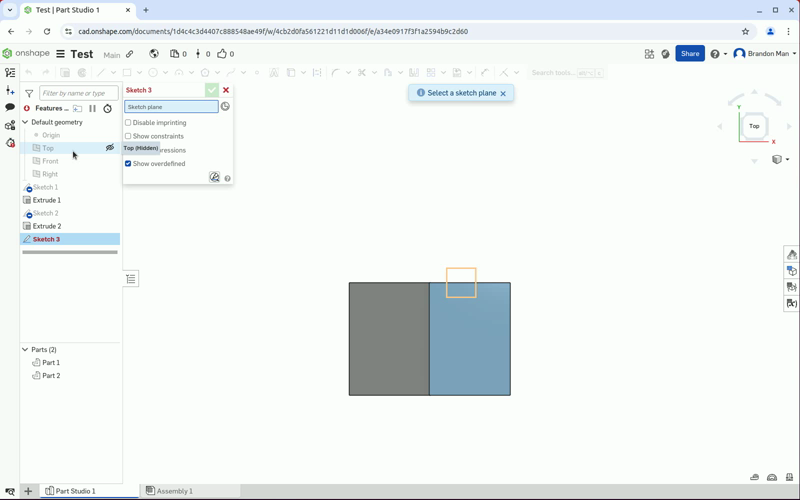
click(73, 150)
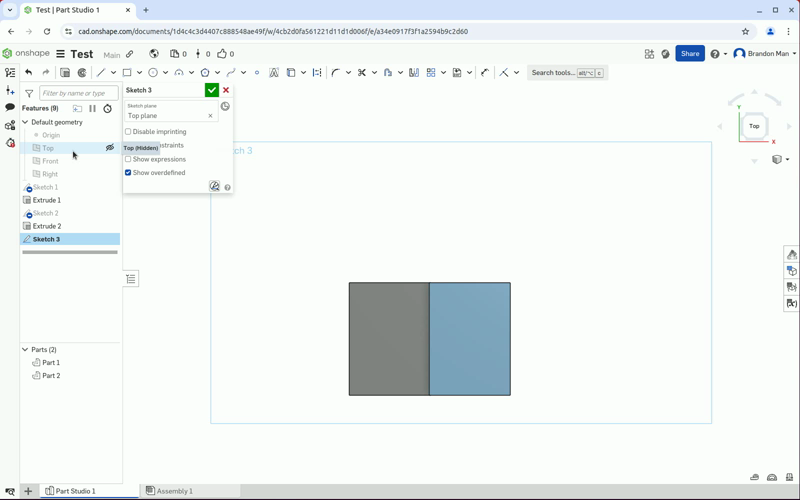
mouse_move(73, 352)
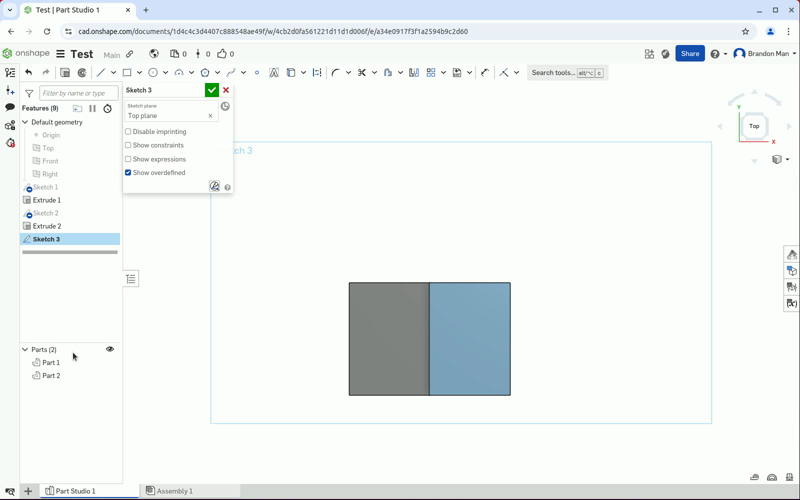
key(y)
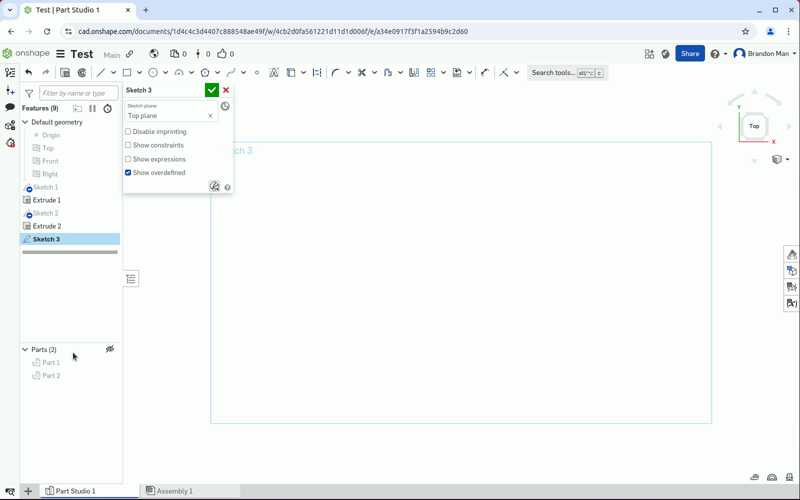
key(l)
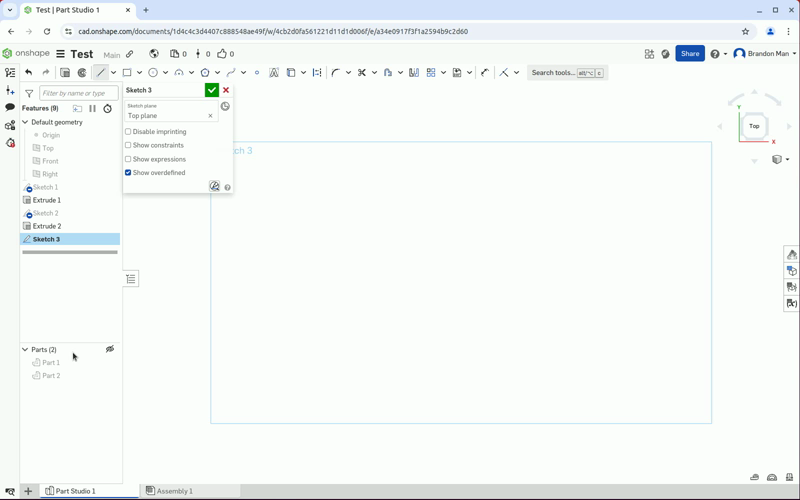
key_down(shift)
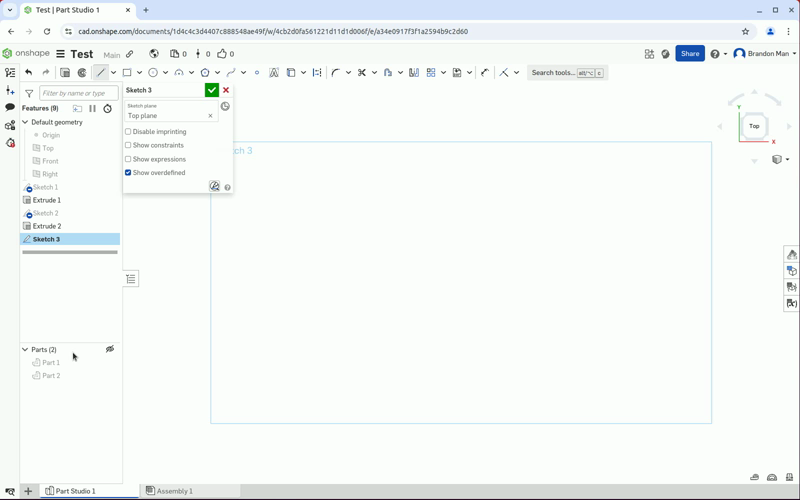
mouse_move(430, 347)
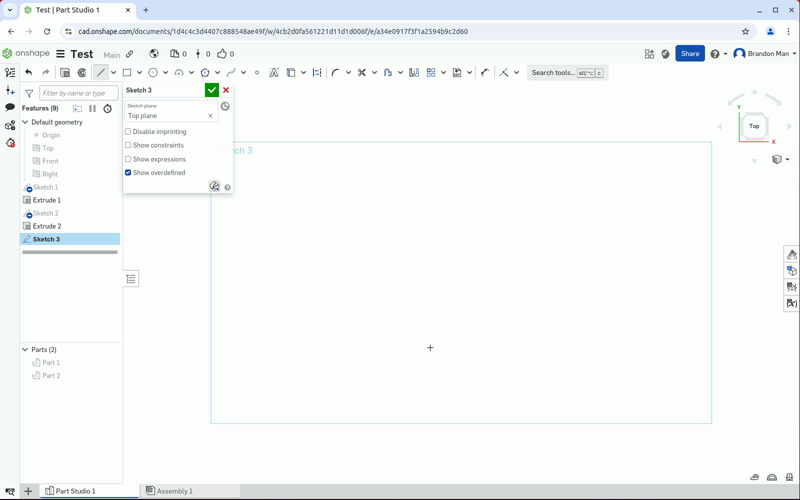
click(430, 347)
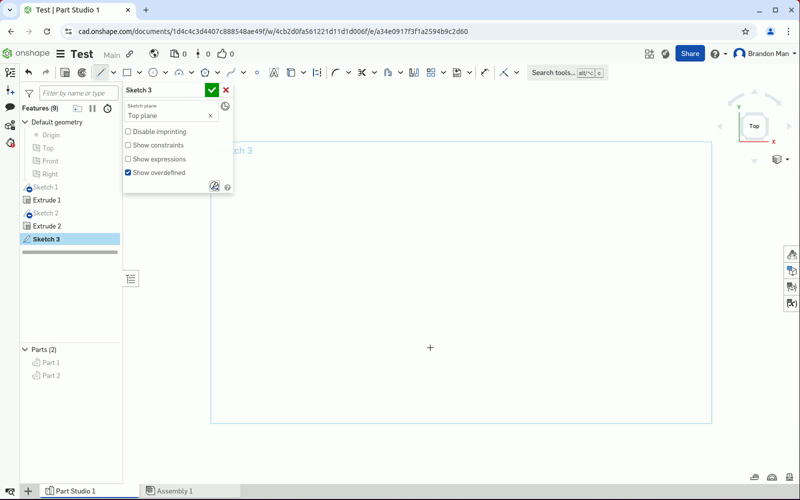
key_up(shift)
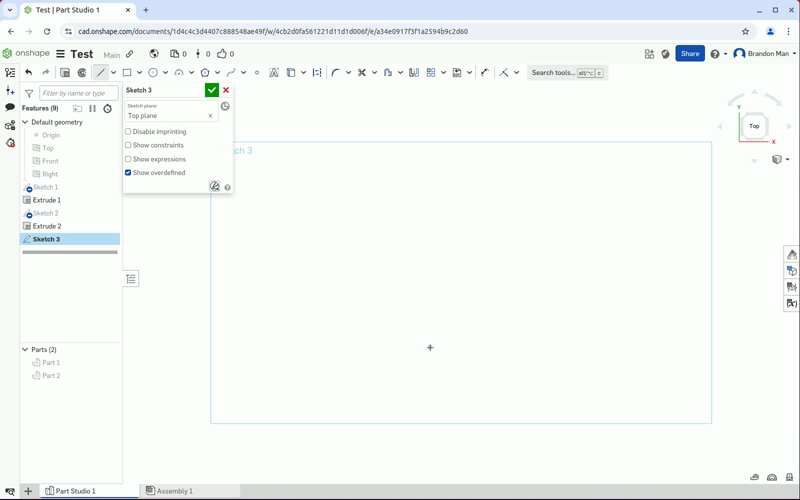
key_down(shift)
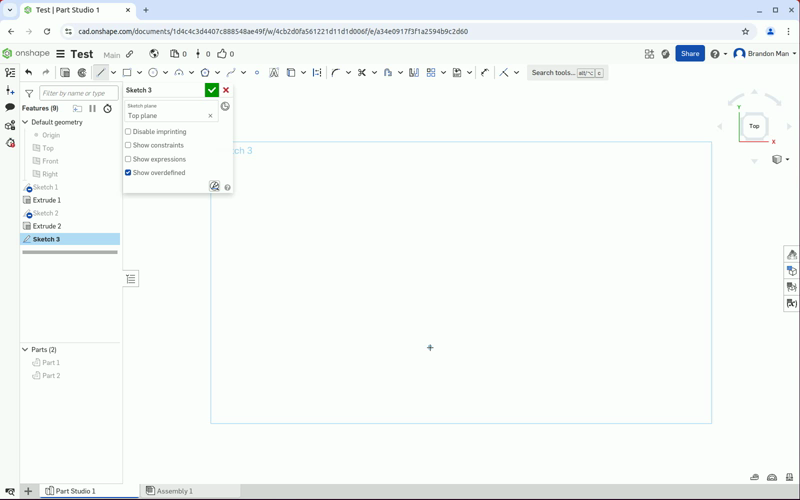
mouse_move(511, 347)
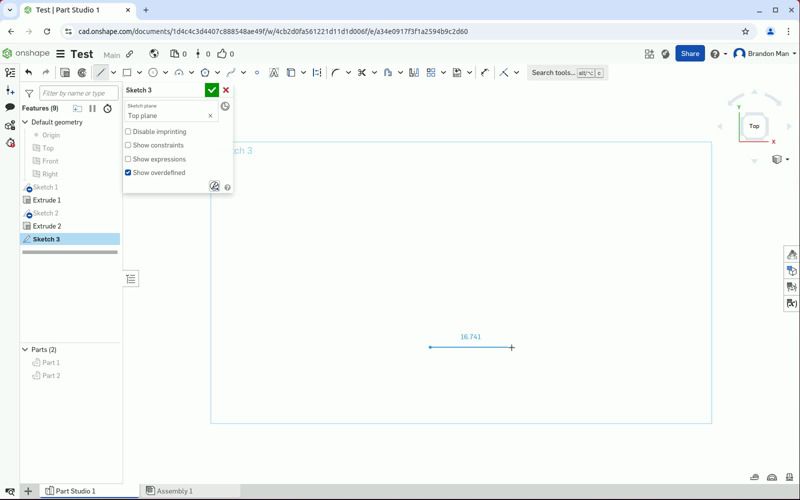
click(511, 347)
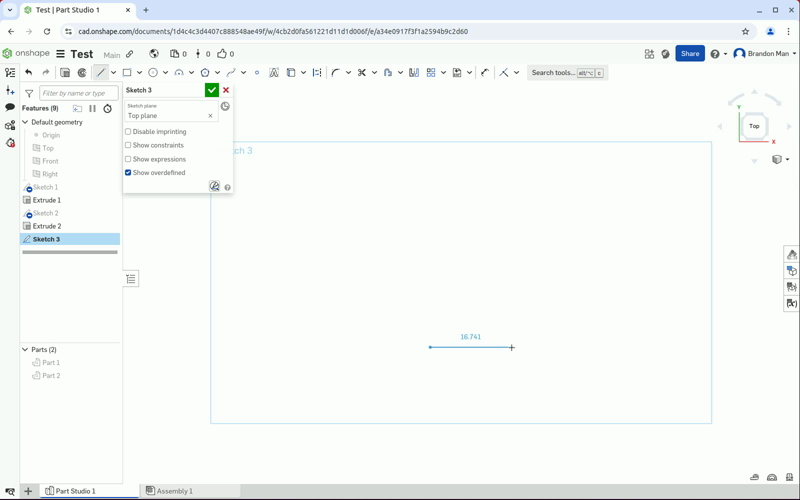
key_up(shift)
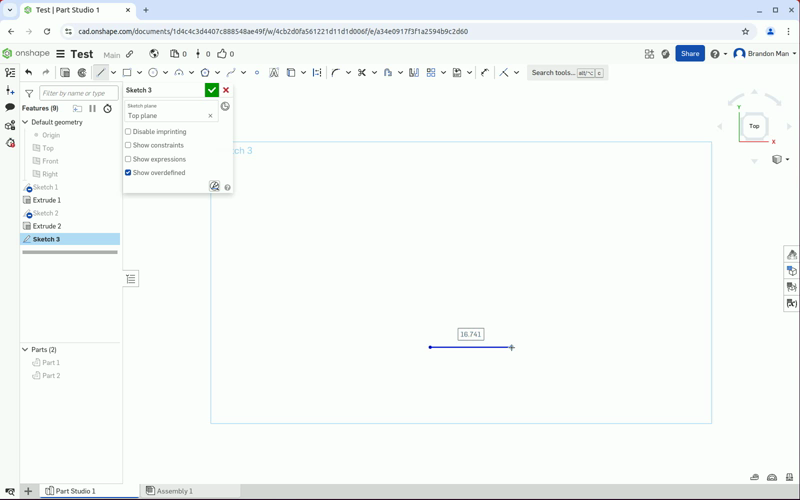
key_down(shift)
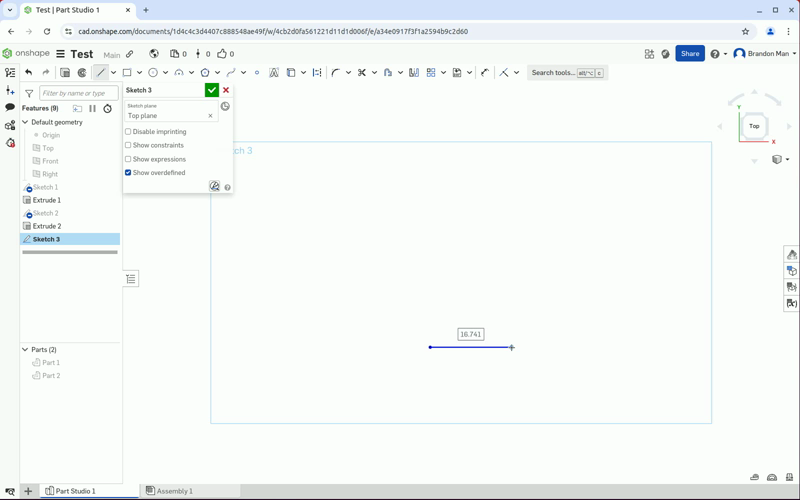
mouse_move(511, 282)
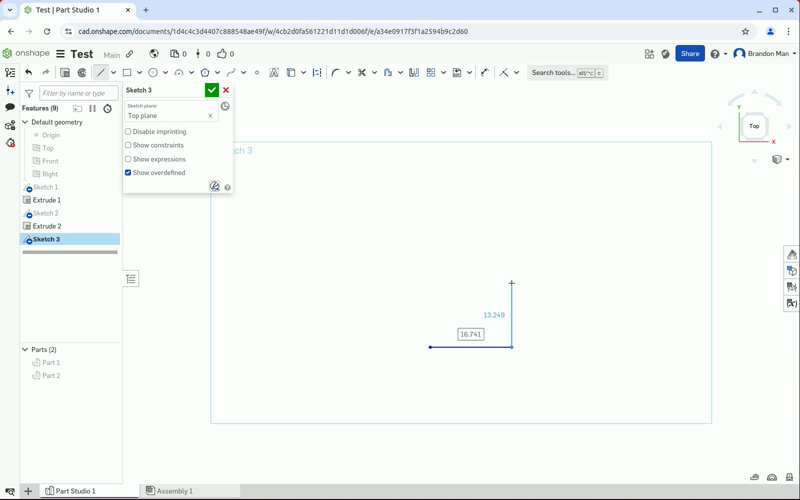
click(511, 282)
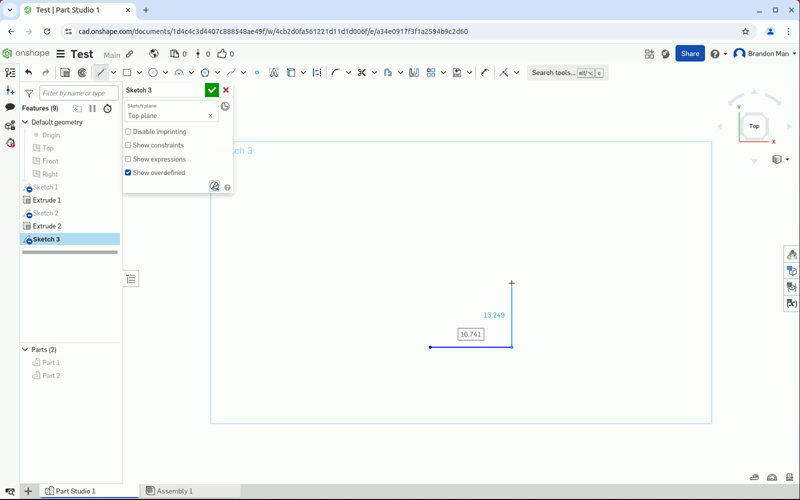
key_up(shift)
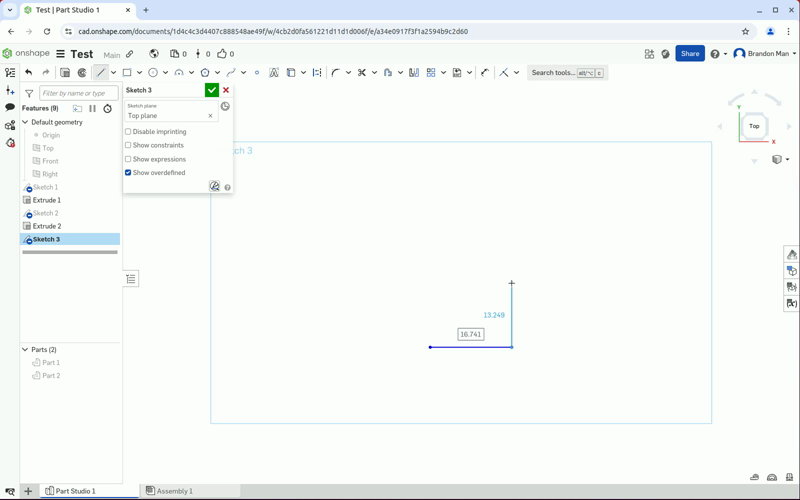
key_down(shift)
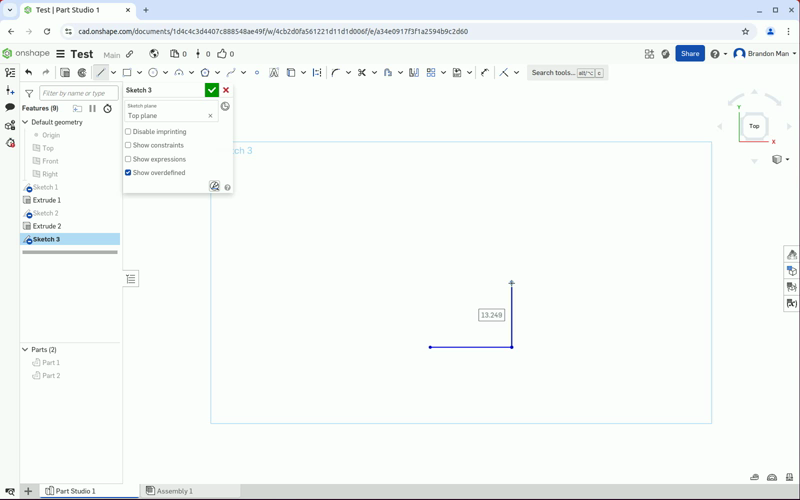
mouse_move(430, 282)
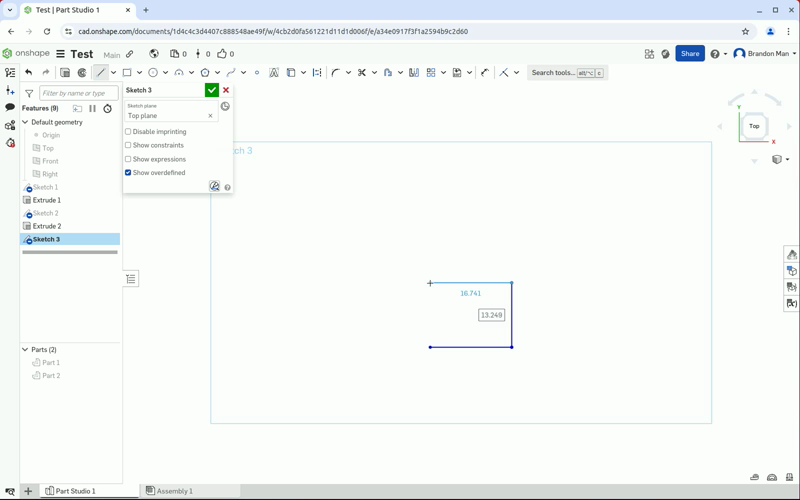
click(430, 282)
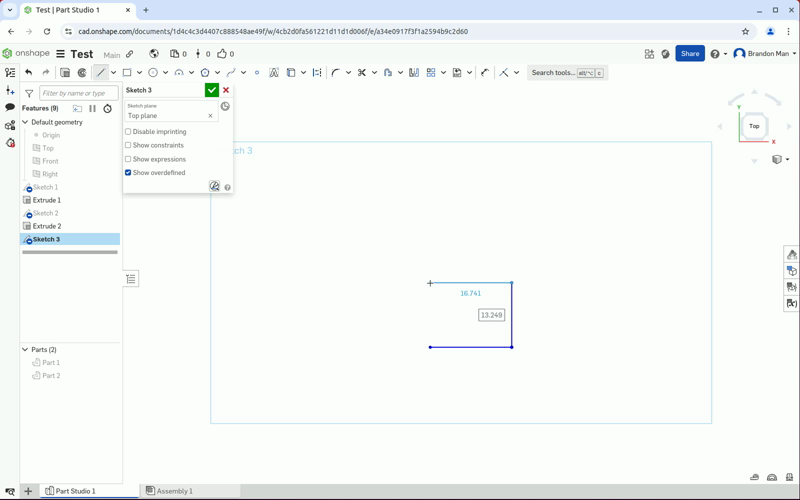
key_up(shift)
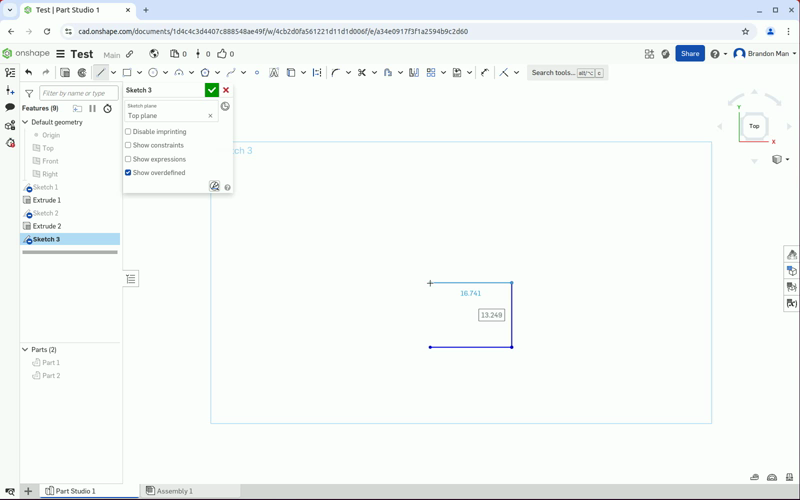
key_down(shift)
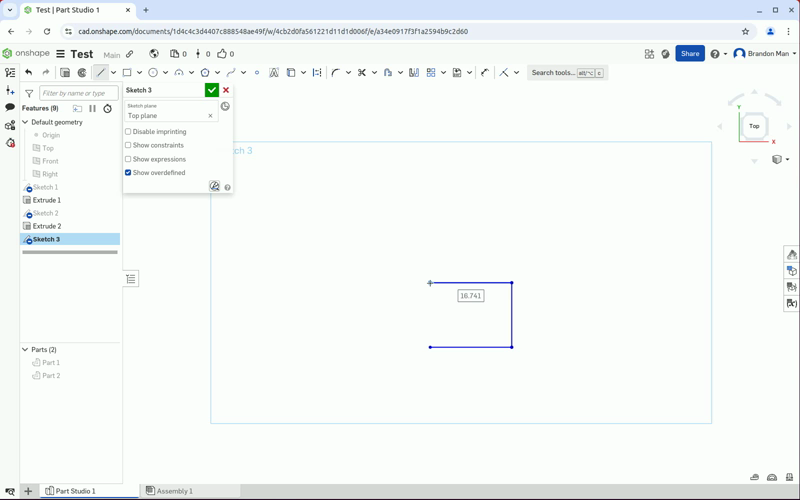
mouse_move(430, 347)
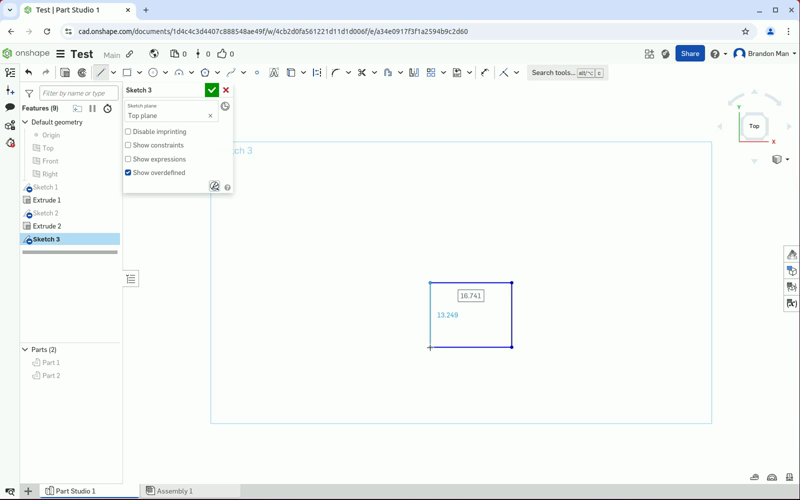
key_up(shift)
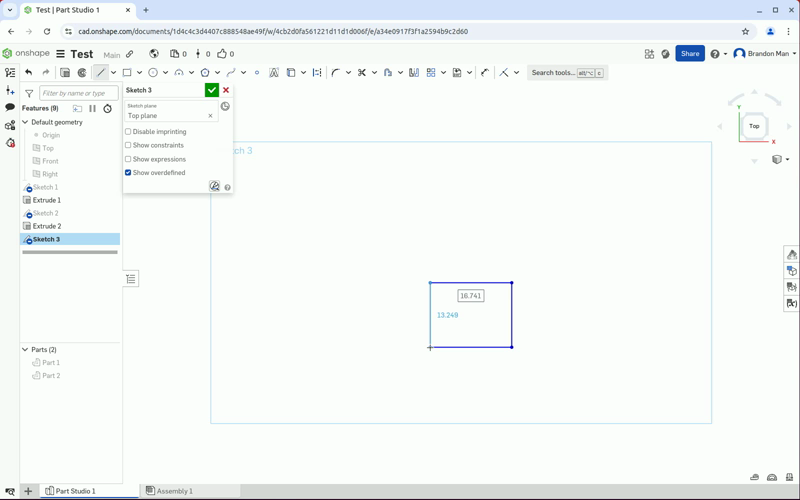
click(430, 347)
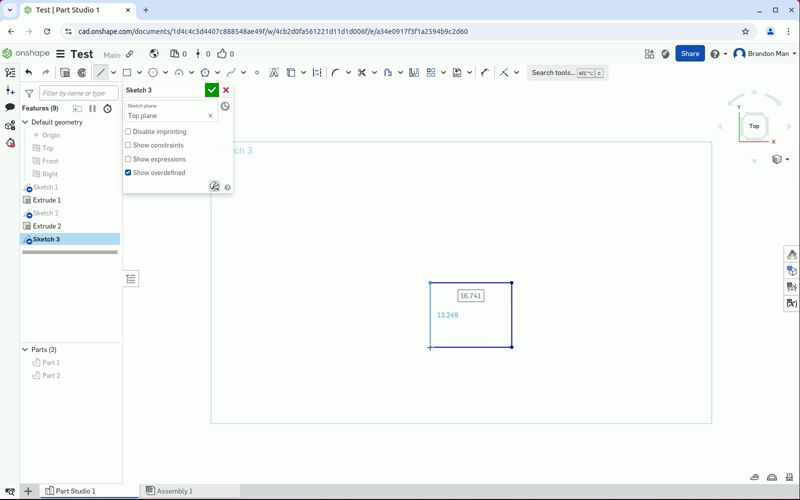
key(esc)
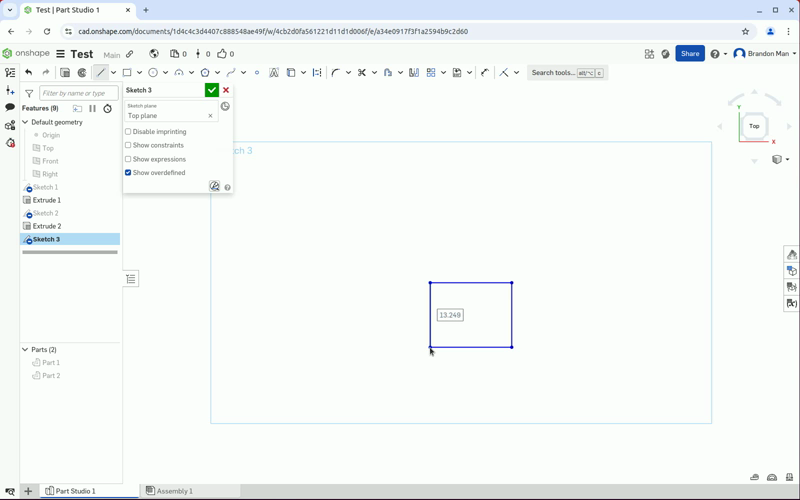
mouse_move(437, 314)
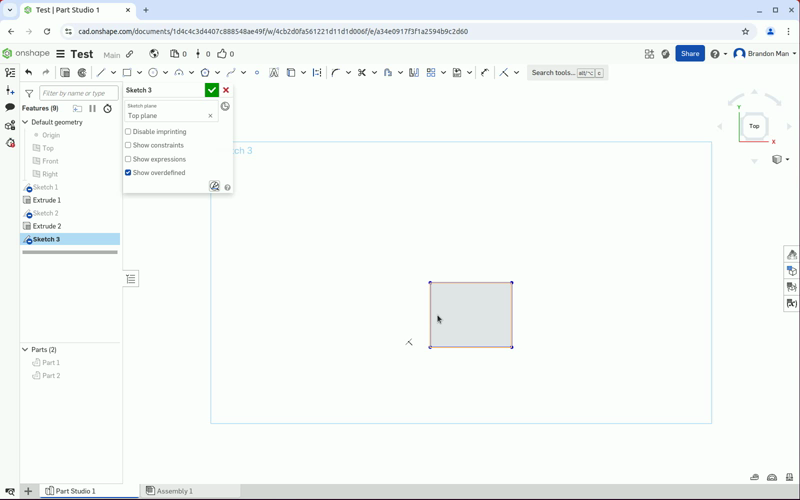
click(437, 314)
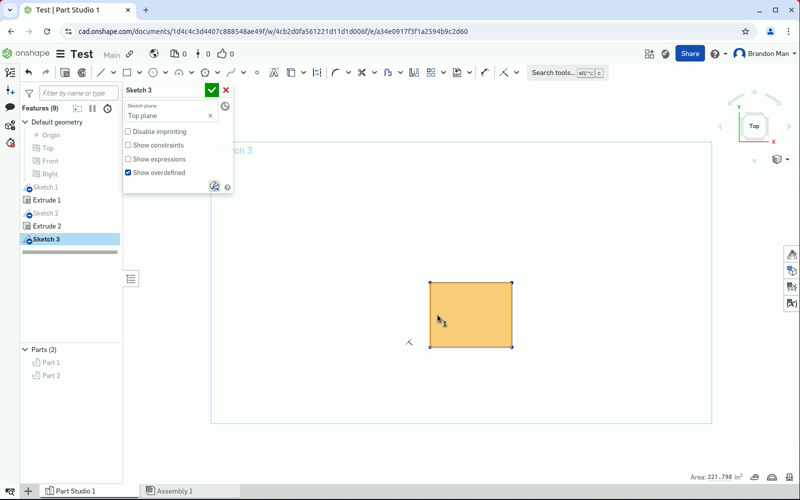
mouse_move(73, 352)
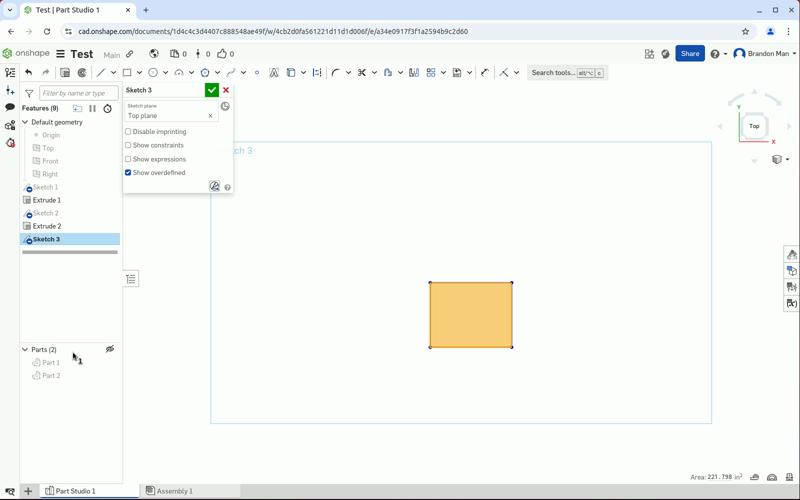
key(shift+y)
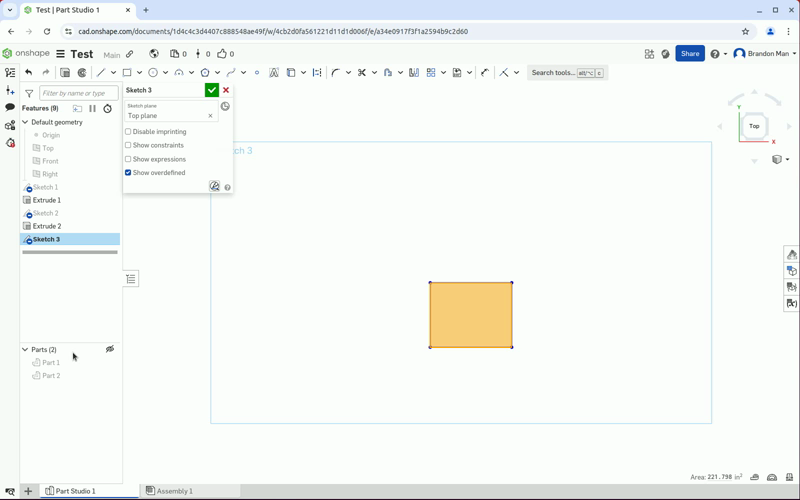
key(shift+e)
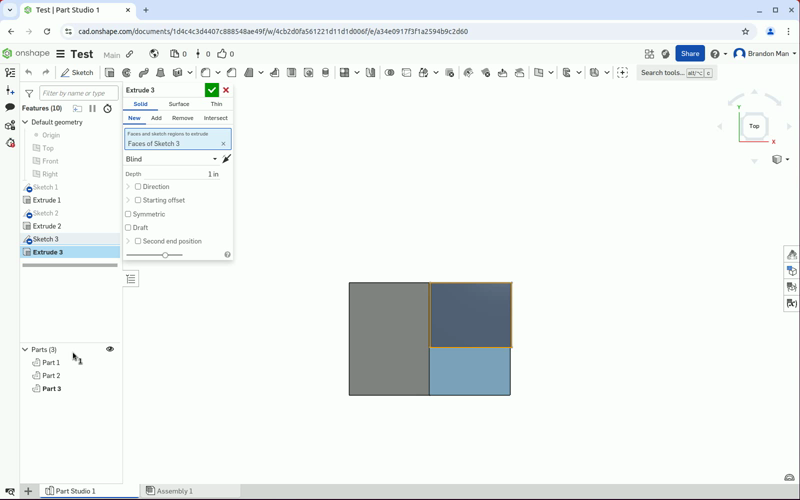
mouse_move(143, 106)
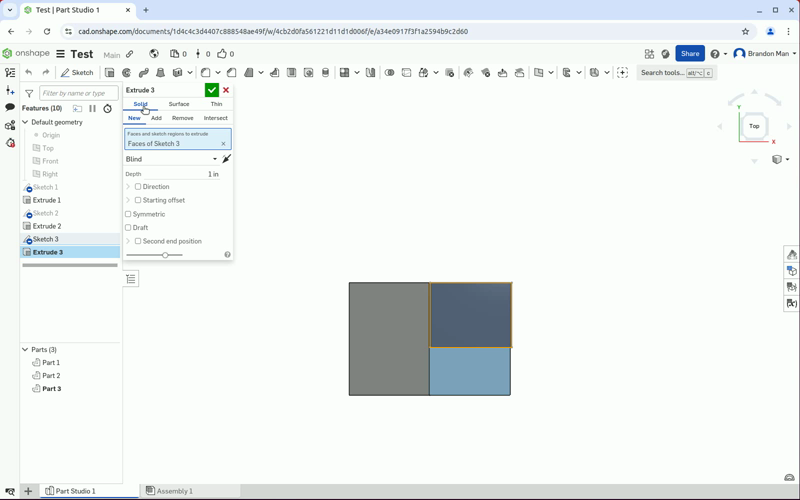
click(143, 106)
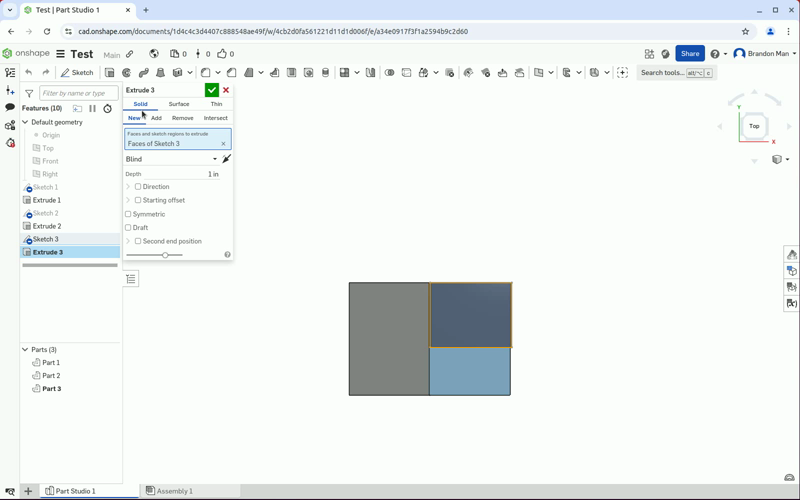
mouse_move(137, 120)
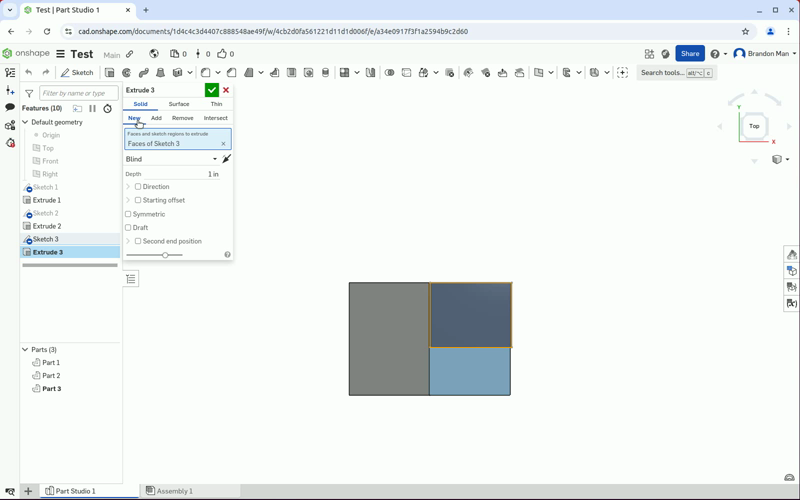
click(137, 120)
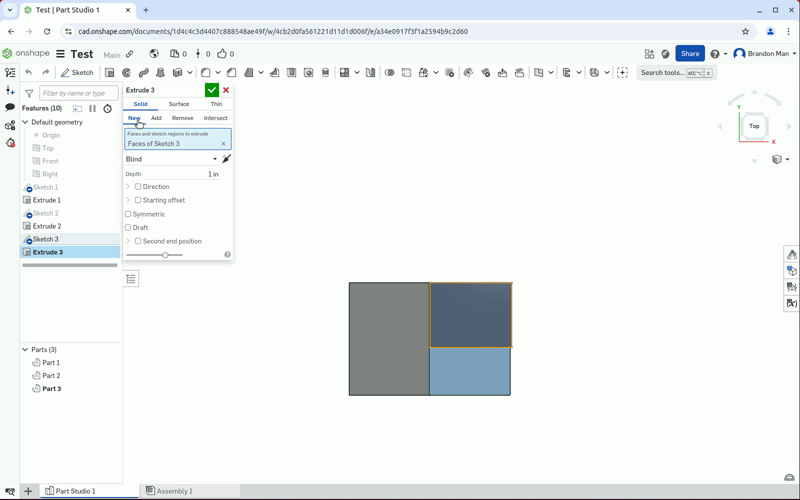
key(tab, 4)
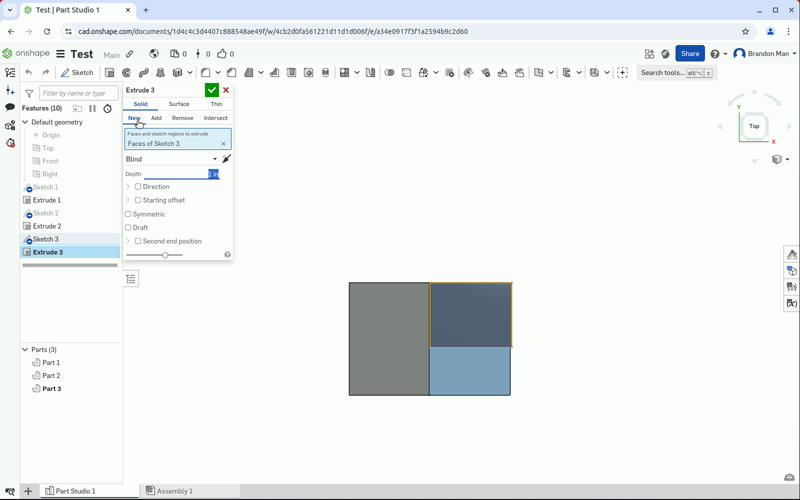
text(3.851)
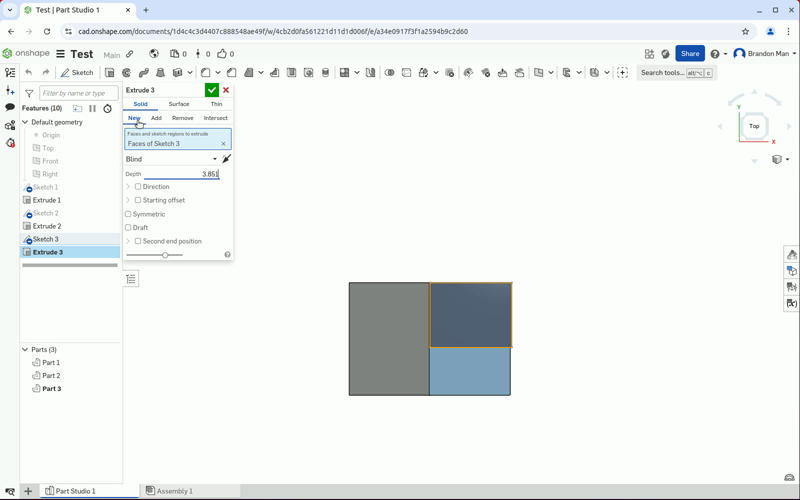
key(enter)
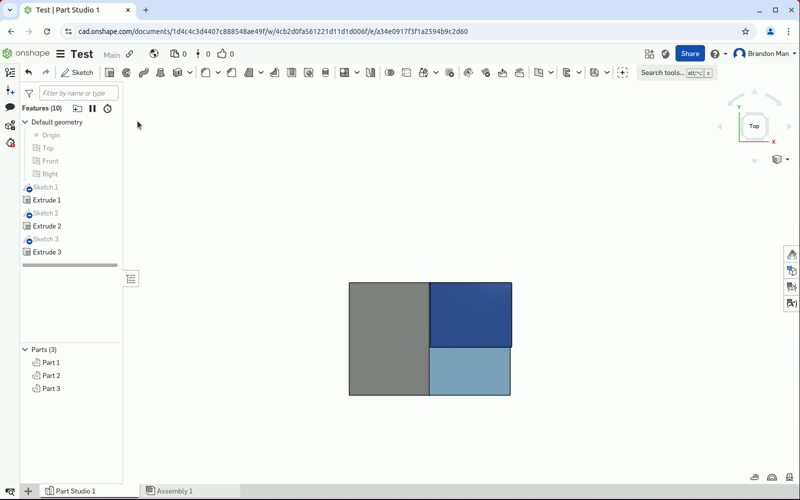
key(shift+h)
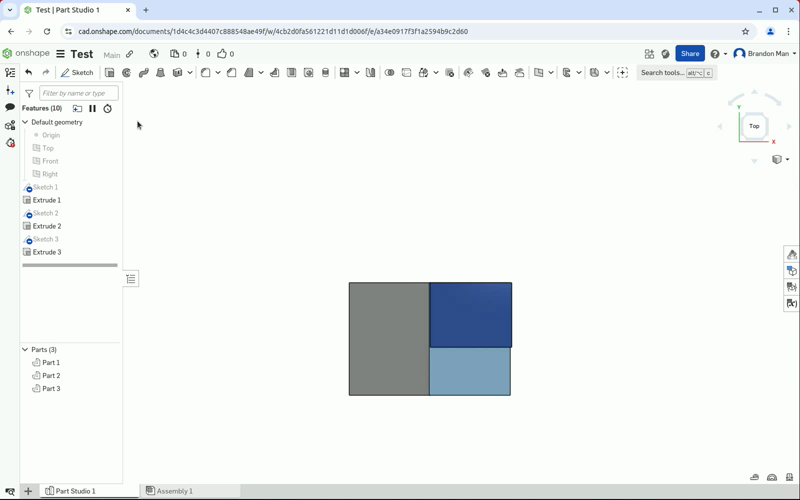
key(shift+h)
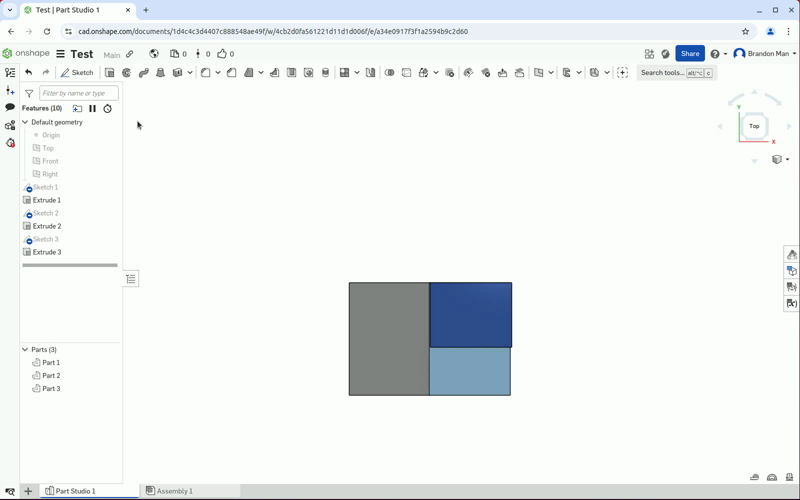
mouse_move(73, 189)
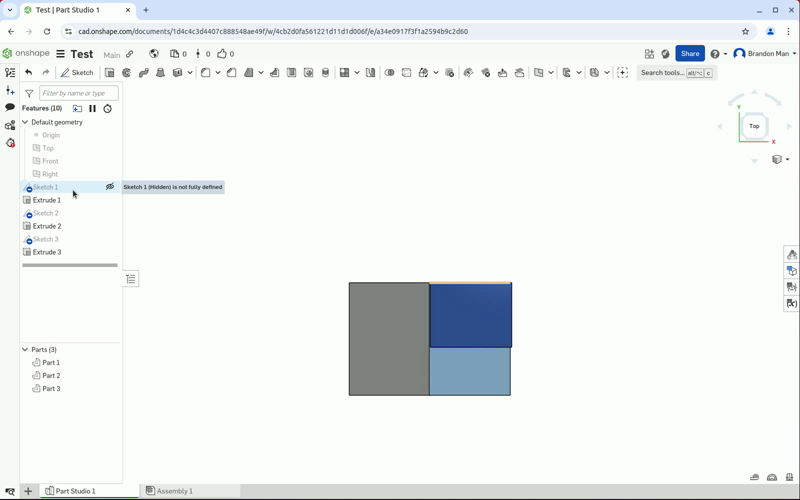
click(73, 189)
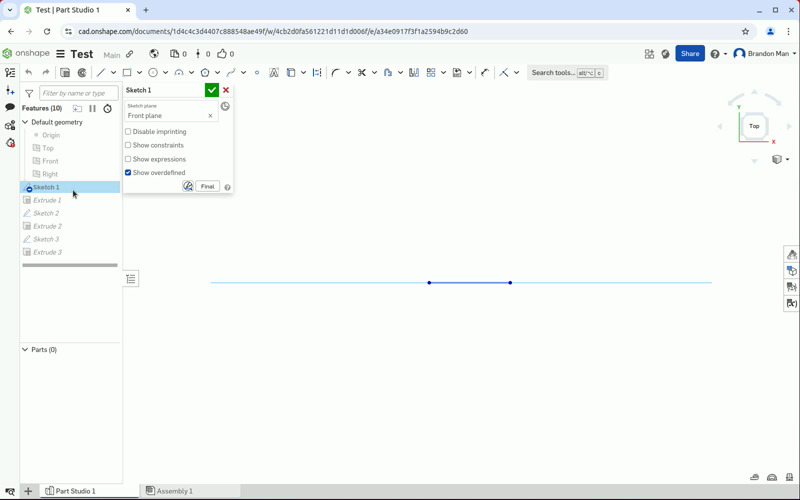
mouse_move(229, 92)
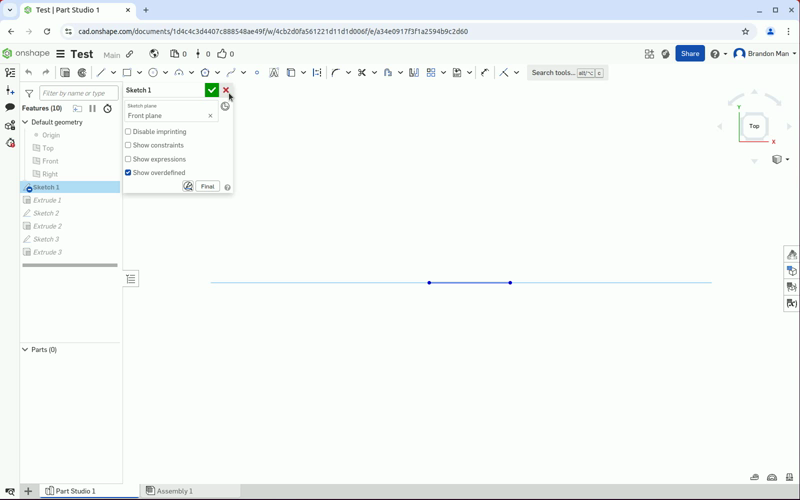
click(229, 92)
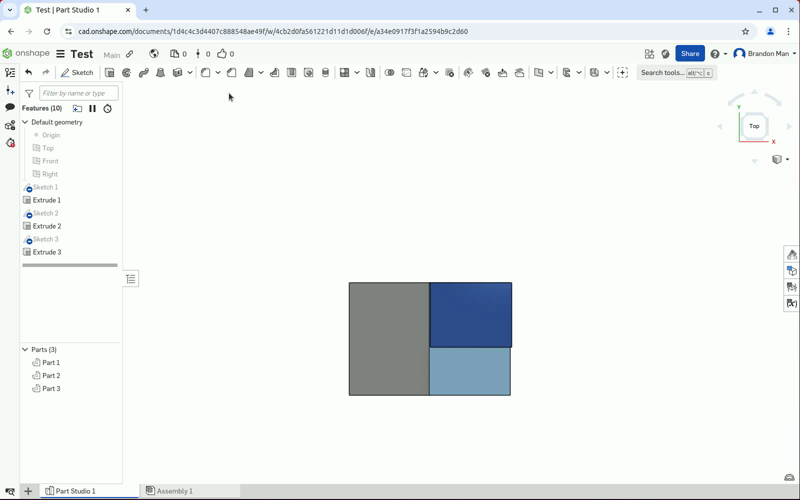
mouse_move(541, 75)
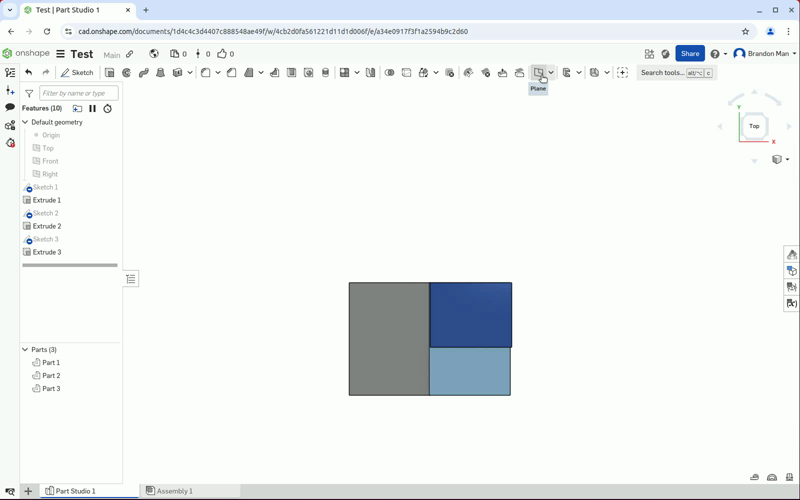
click(541, 75)
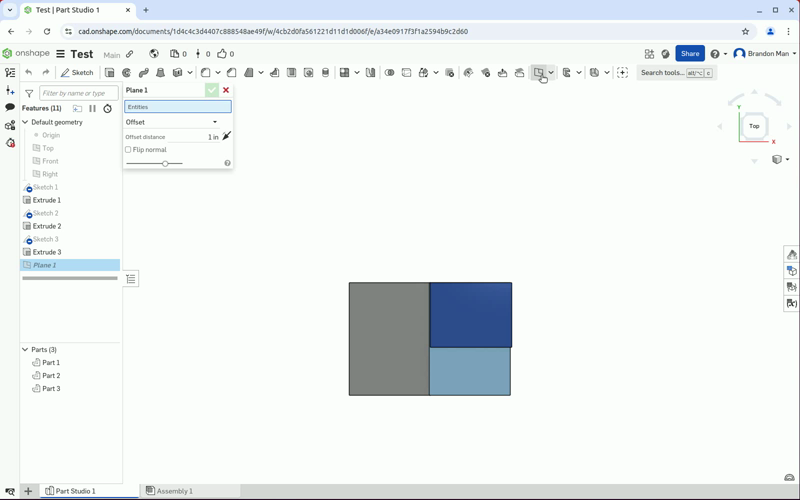
mouse_move(73, 150)
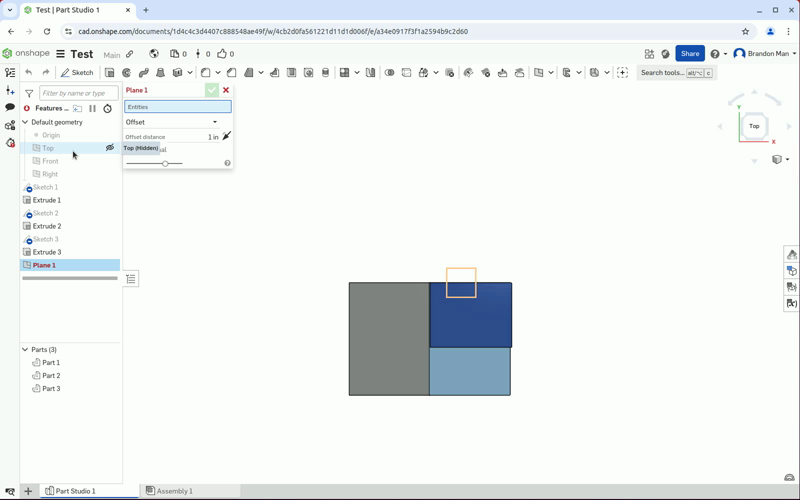
click(73, 150)
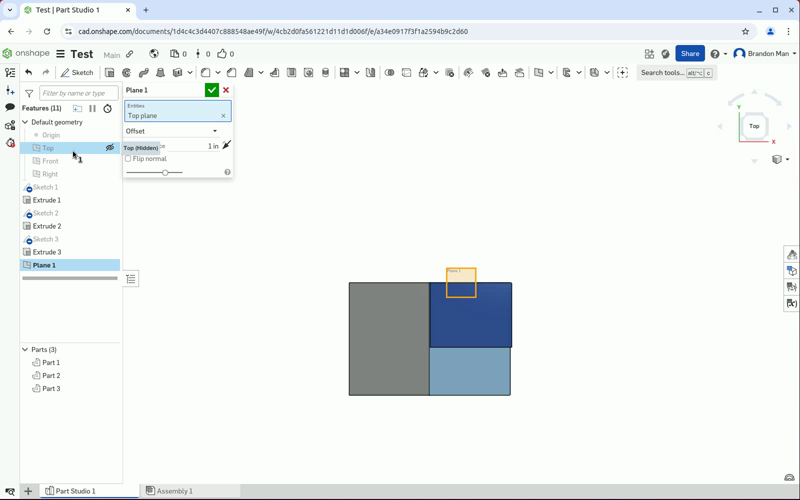
key(tab, 2)
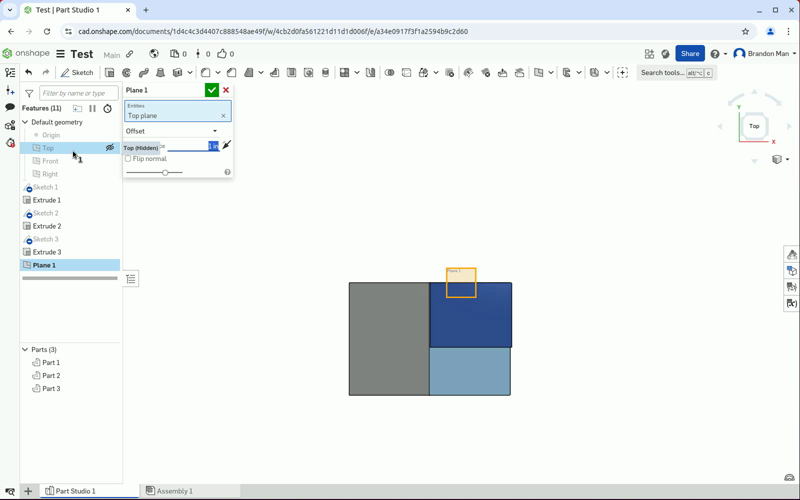
text(1.448)
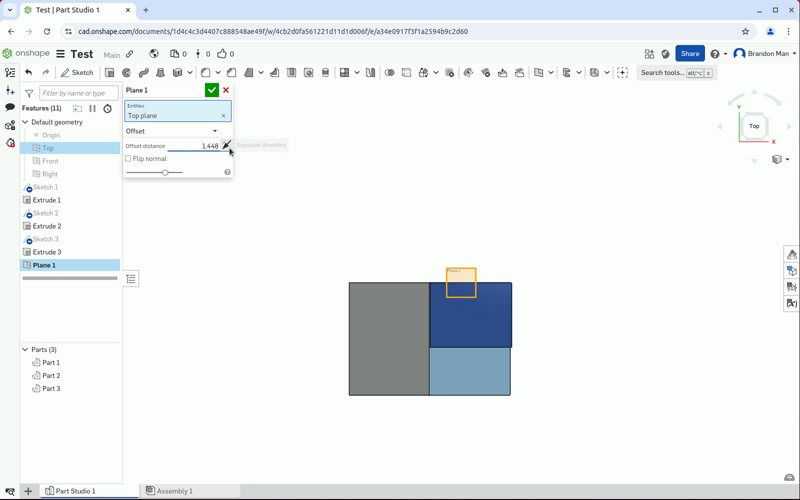
mouse_move(229, 147)
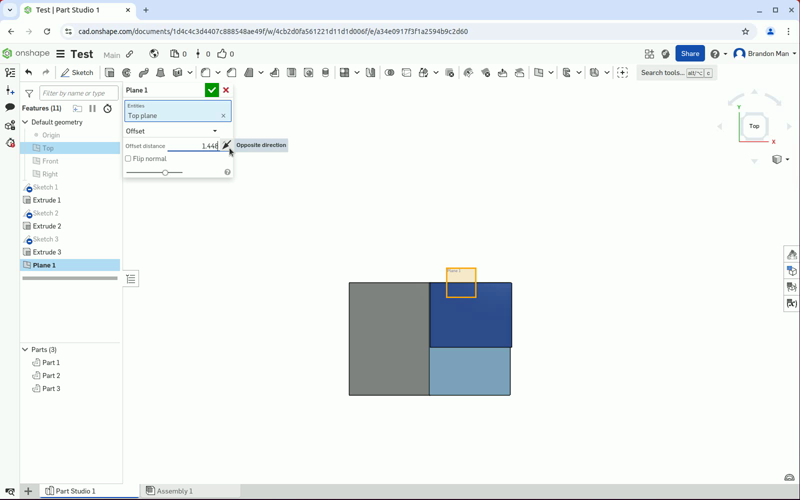
click(229, 147)
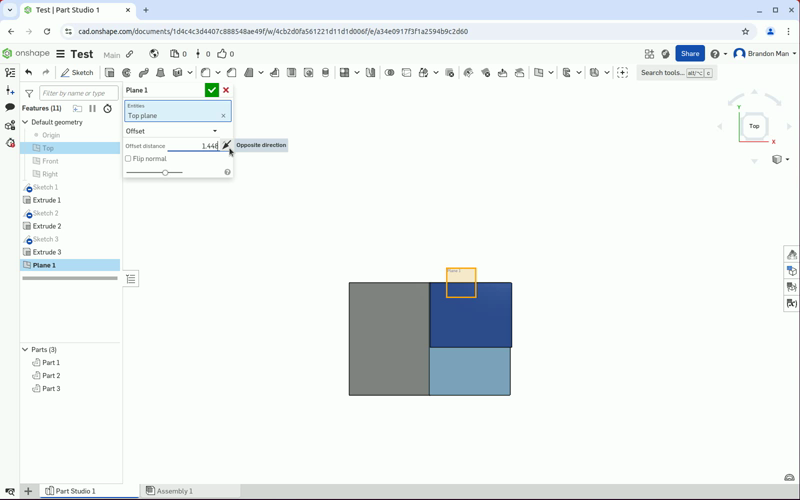
key(enter, 2)
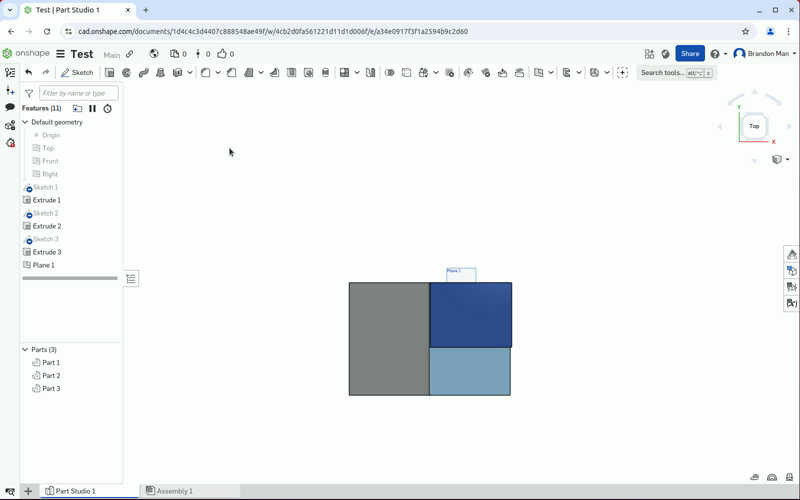
key(shift+s)
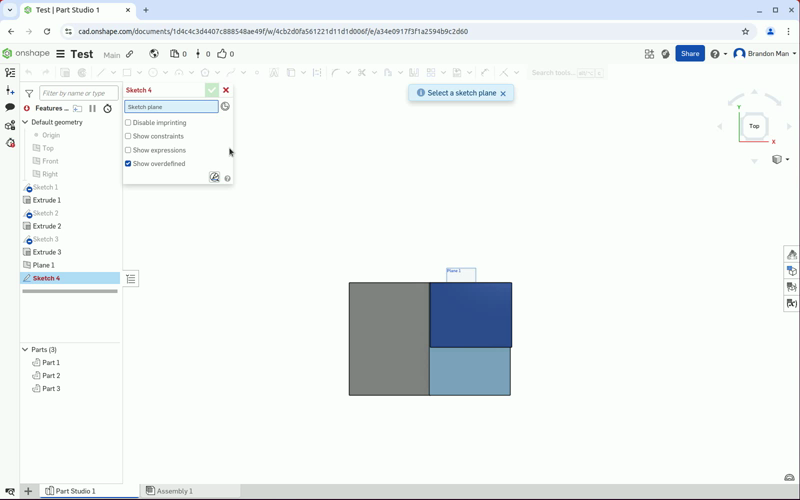
mouse_move(73, 267)
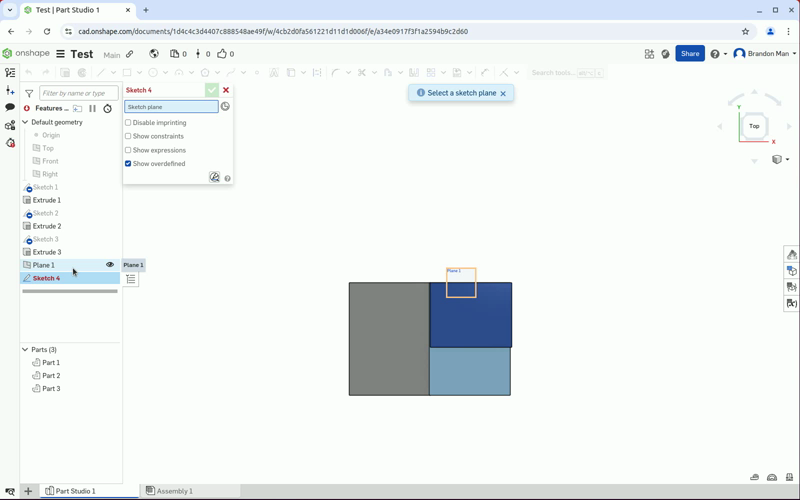
click(73, 267)
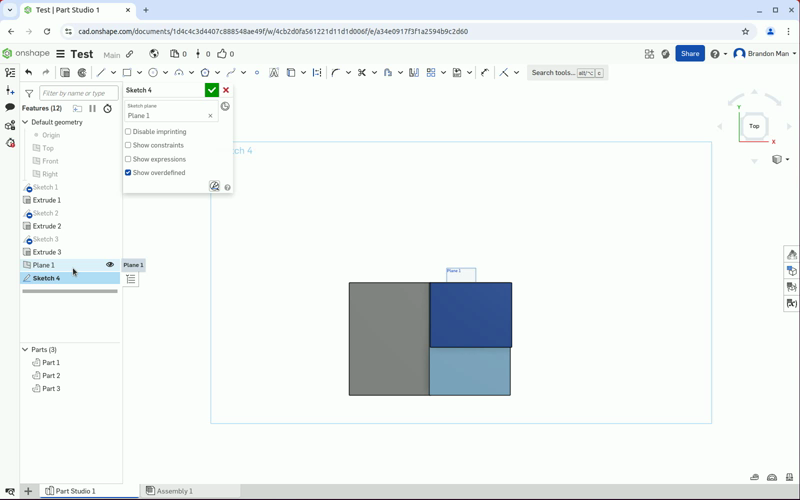
mouse_move(73, 352)
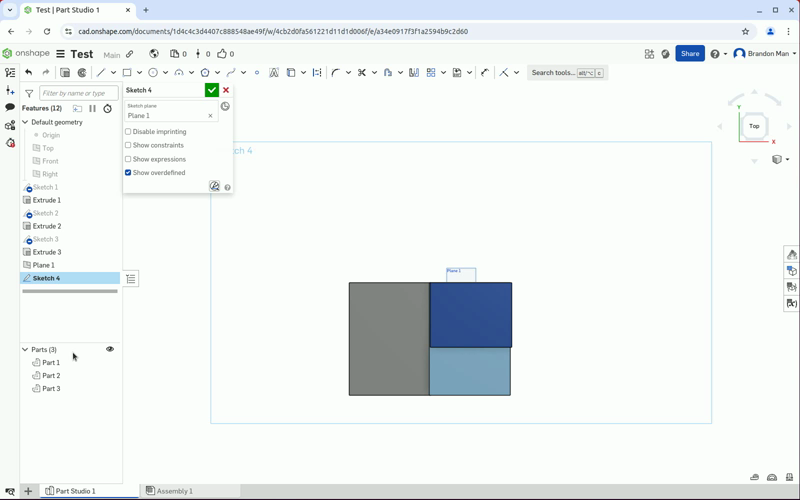
key(y)
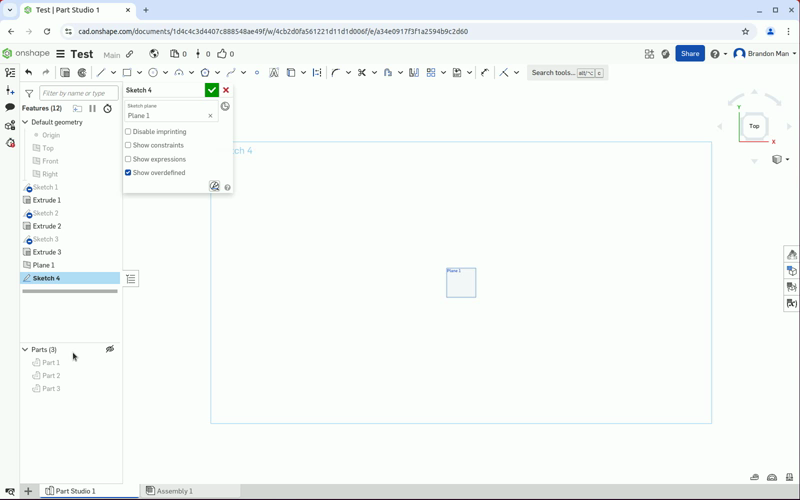
key(l)
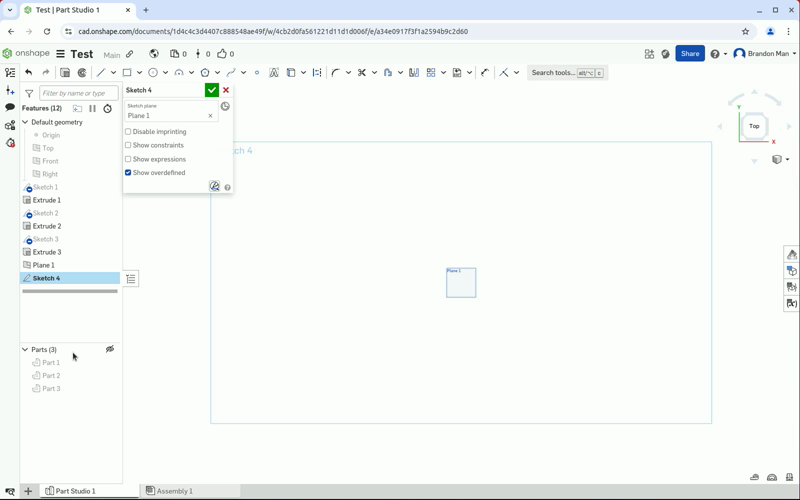
key_down(shift)
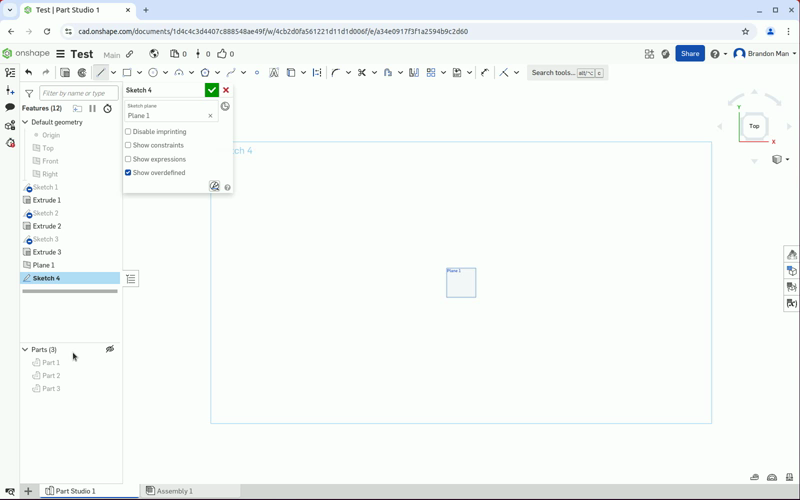
mouse_move(429, 347)
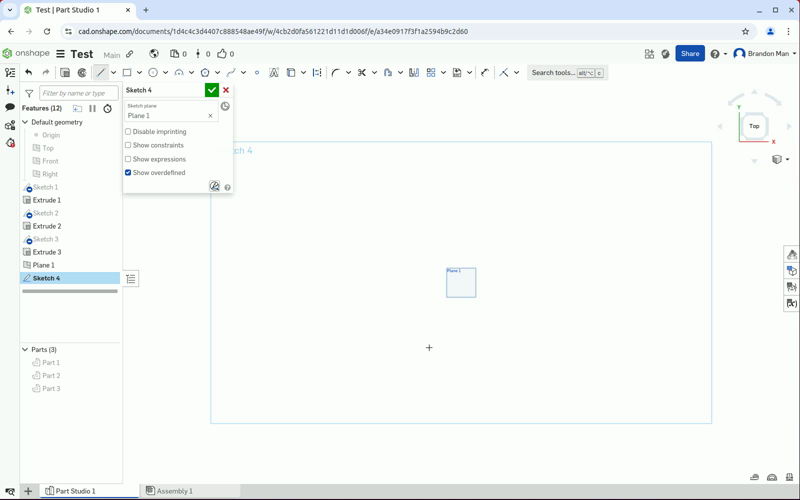
click(429, 347)
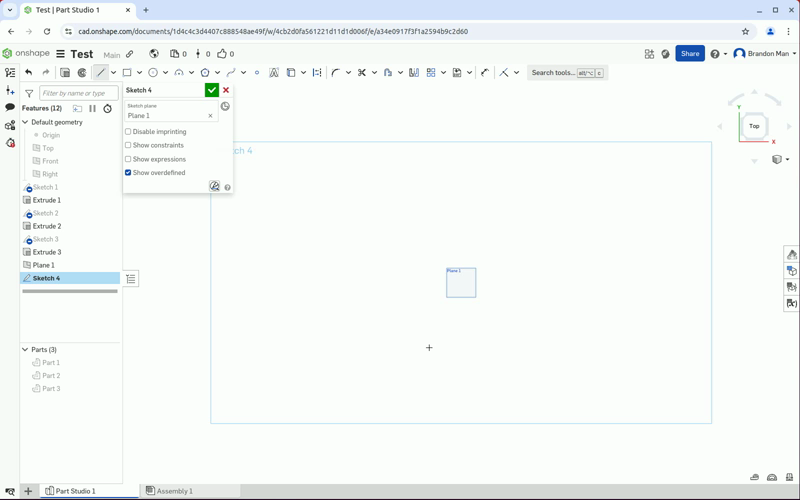
key_up(shift)
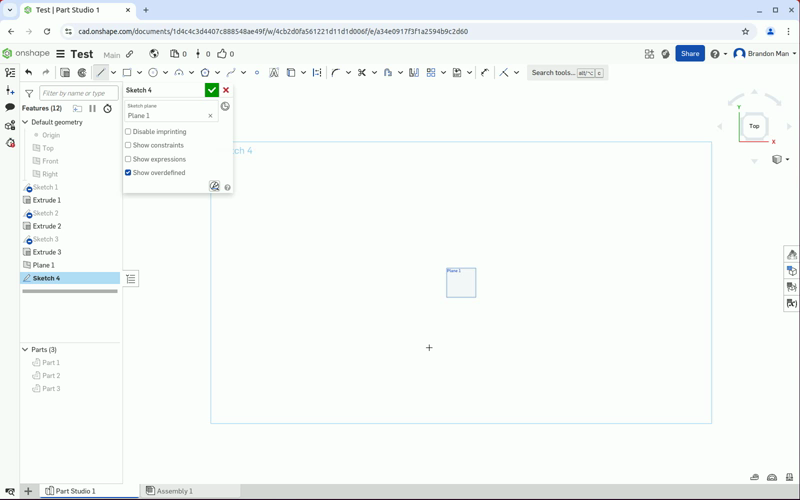
key_down(shift)
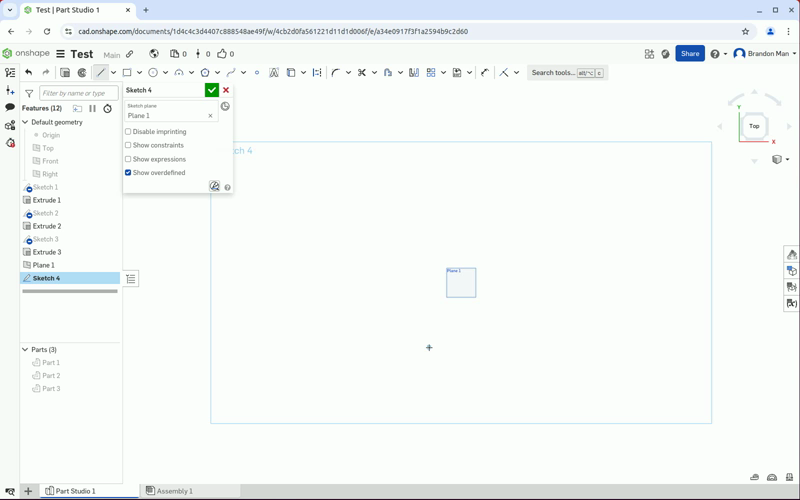
mouse_move(510, 347)
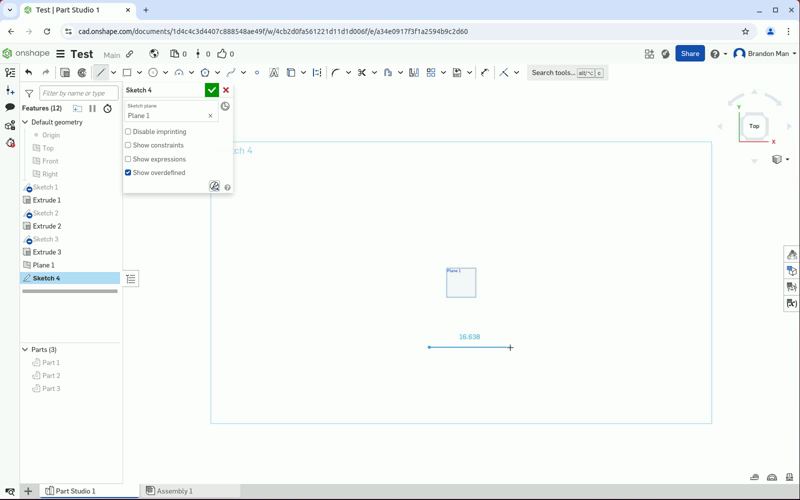
click(510, 347)
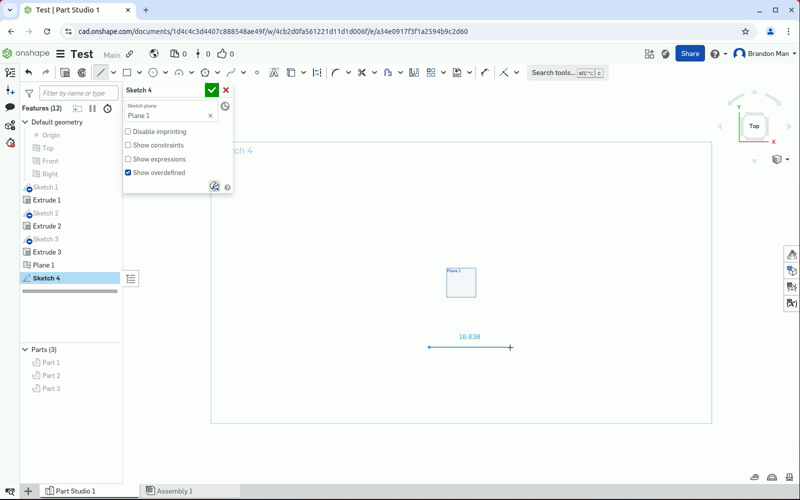
key_up(shift)
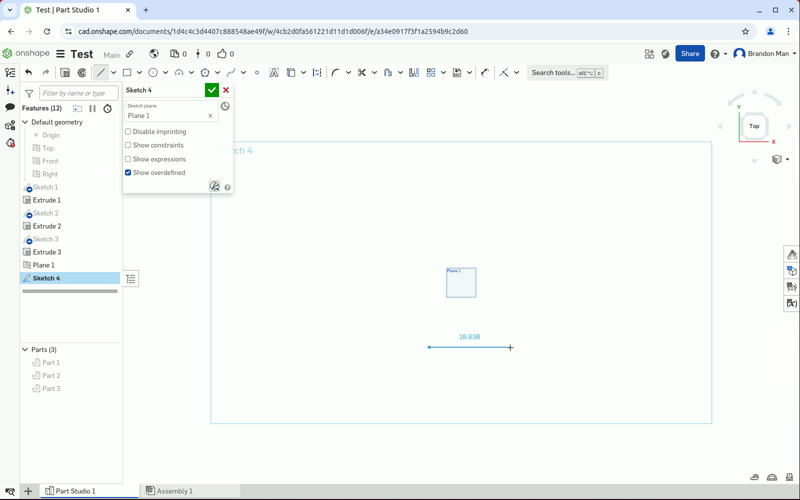
key_down(shift)
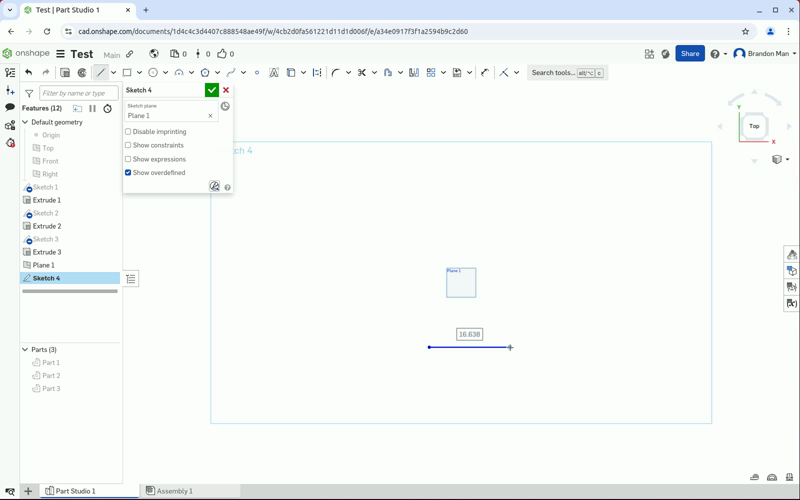
mouse_move(510, 282)
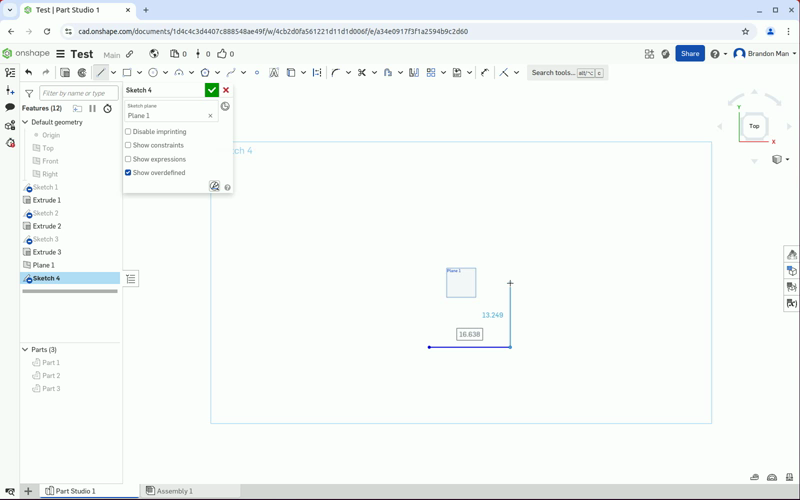
click(510, 282)
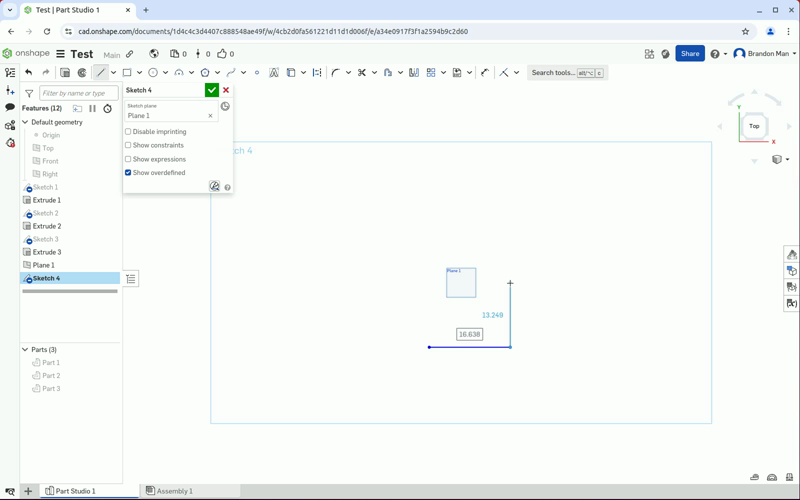
key_up(shift)
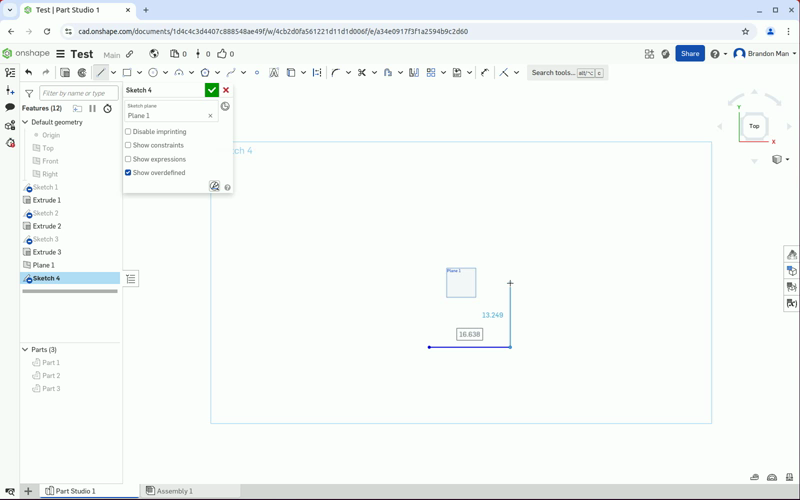
key_down(shift)
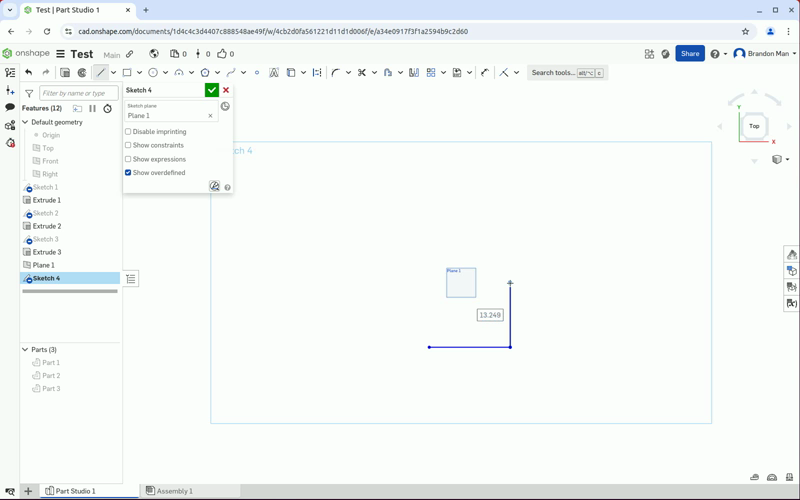
mouse_move(429, 282)
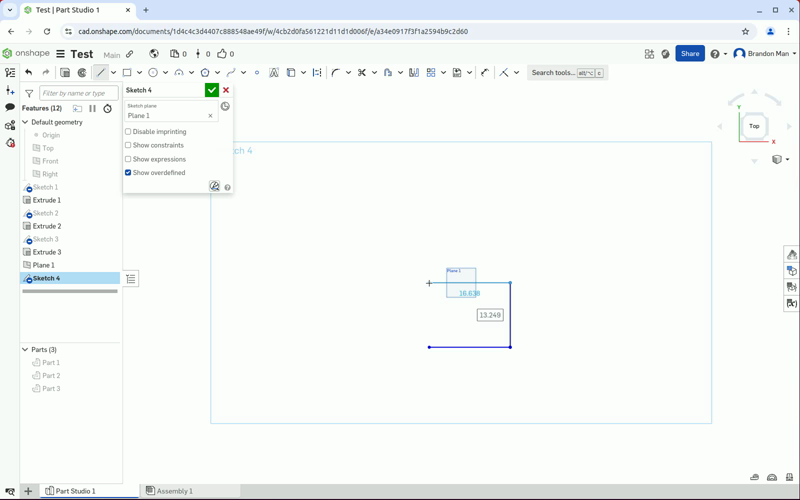
click(429, 282)
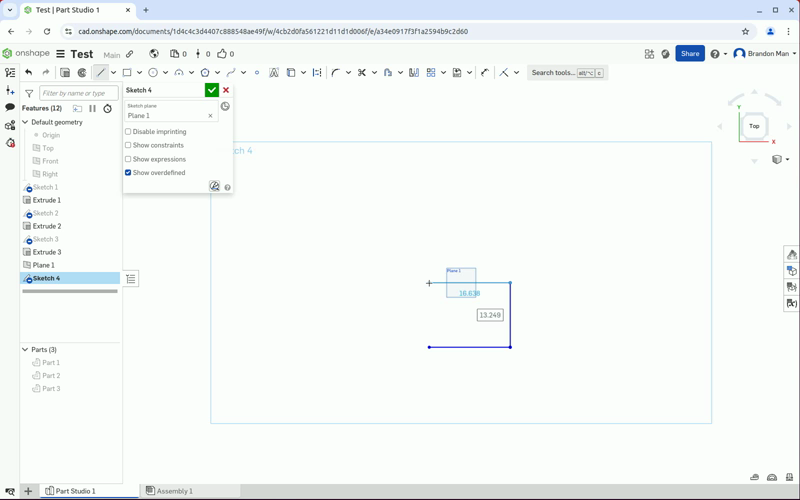
key_up(shift)
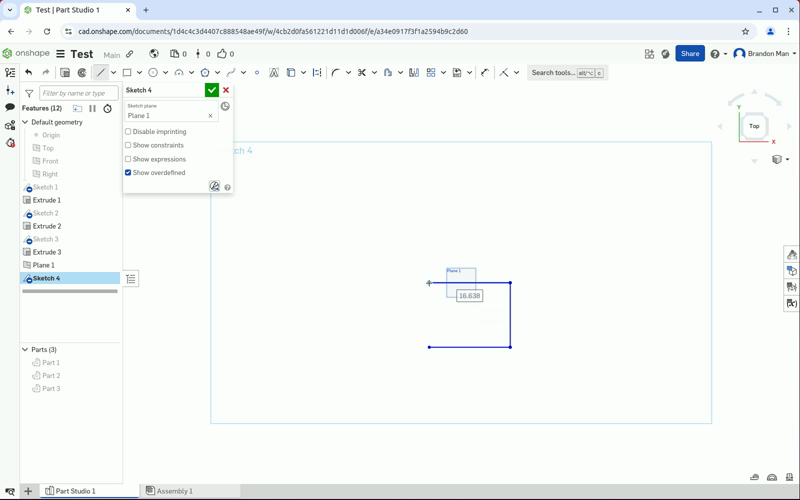
key_down(shift)
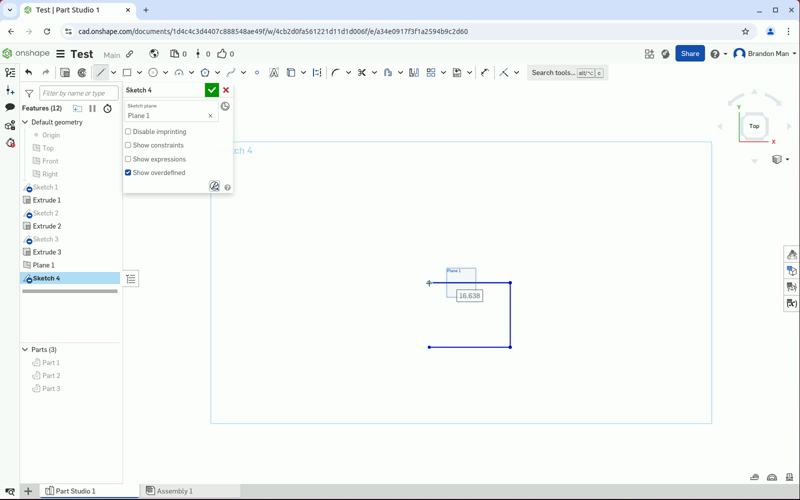
mouse_move(429, 347)
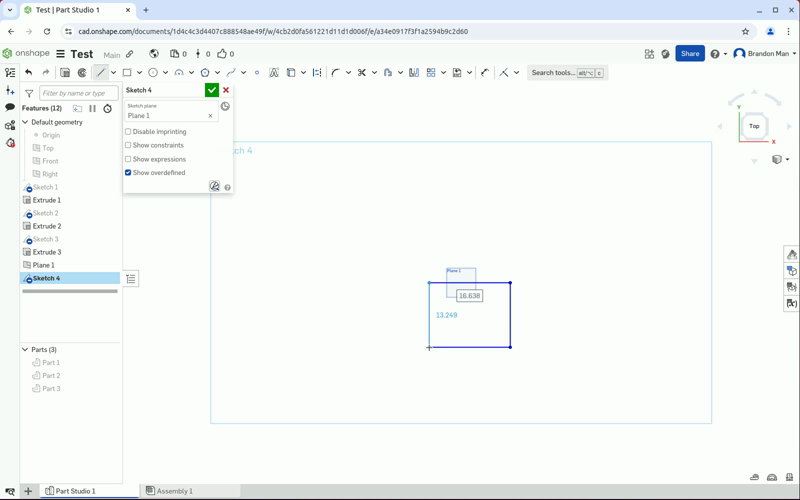
key_up(shift)
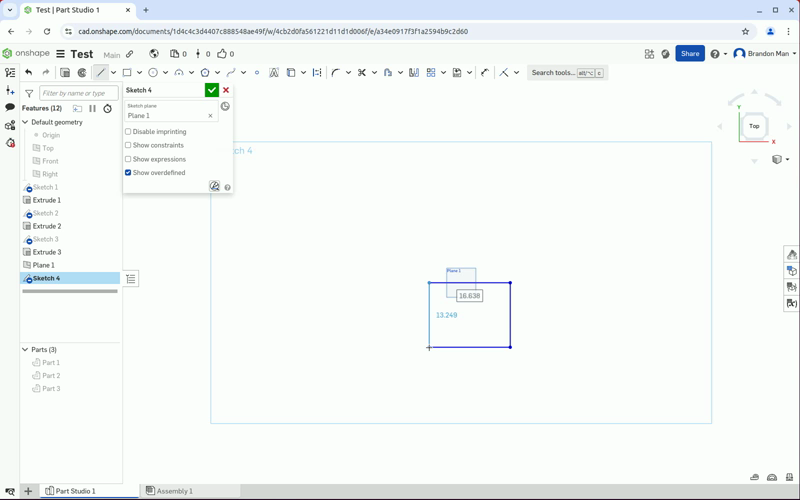
click(429, 347)
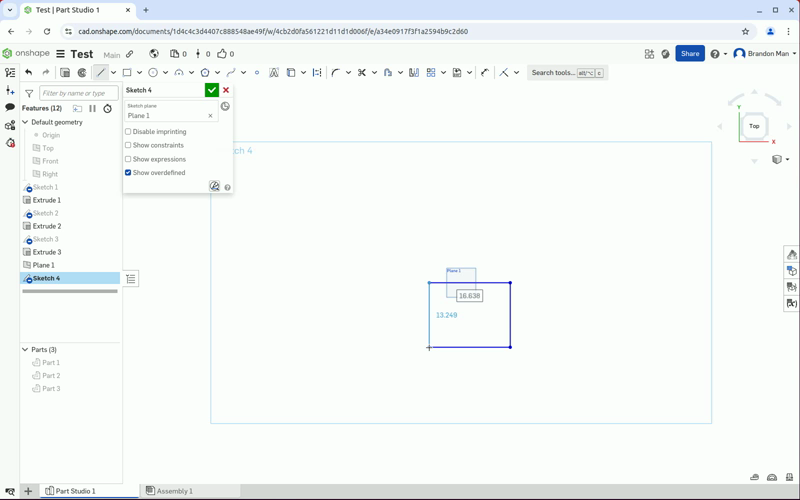
key(esc)
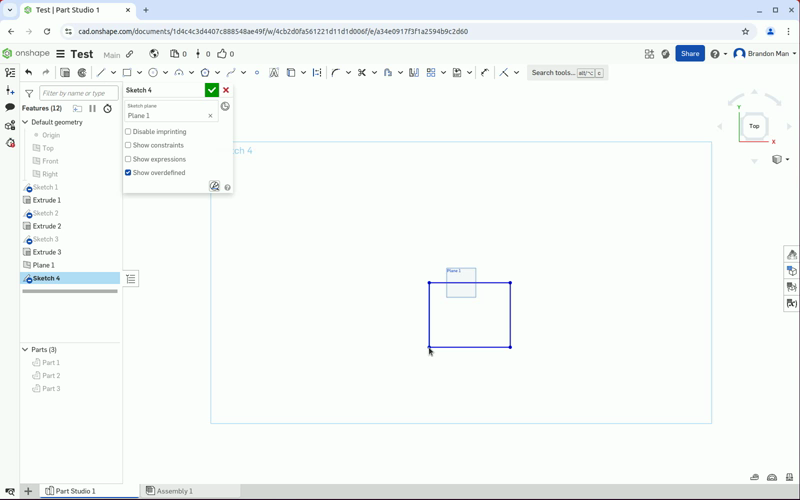
mouse_move(502, 327)
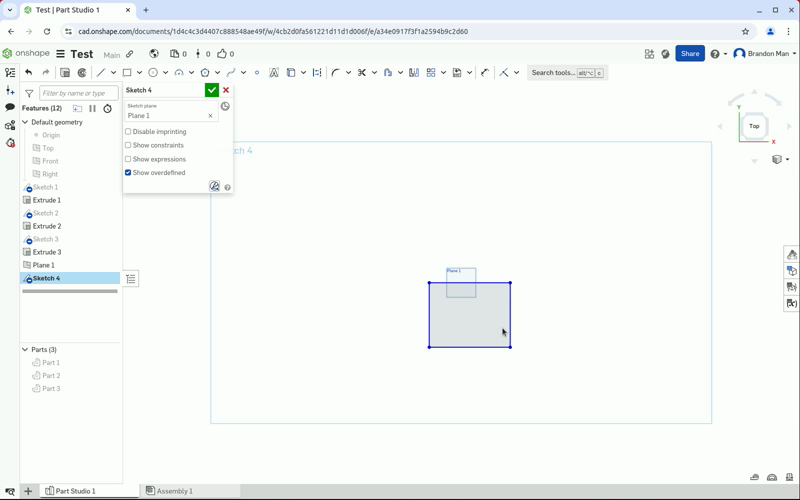
click(502, 327)
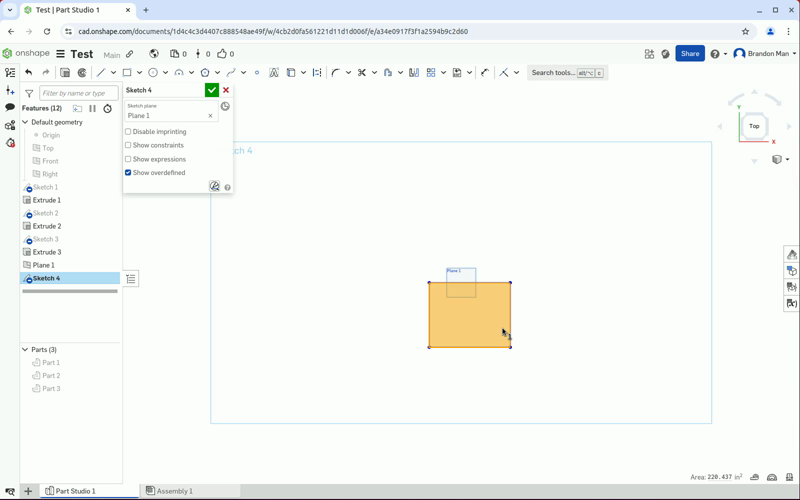
mouse_move(73, 352)
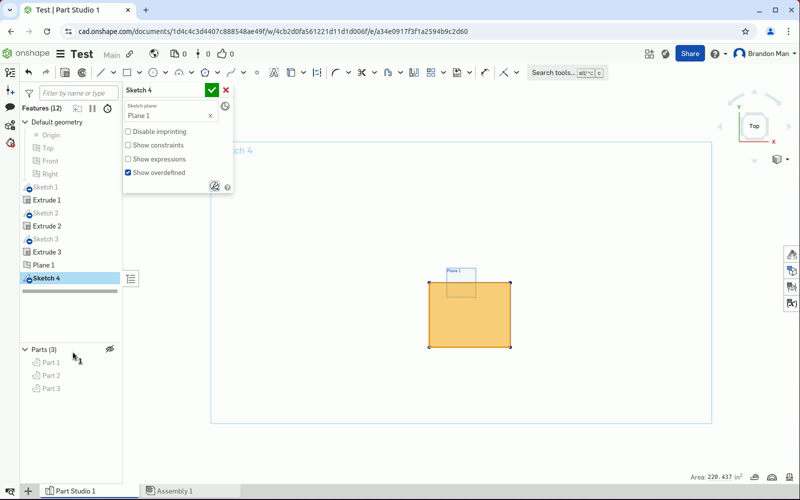
key(shift+y)
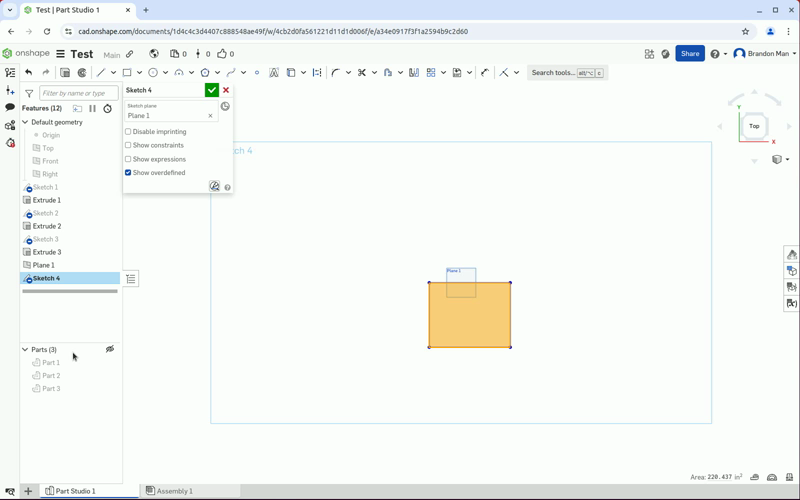
key(shift+e)
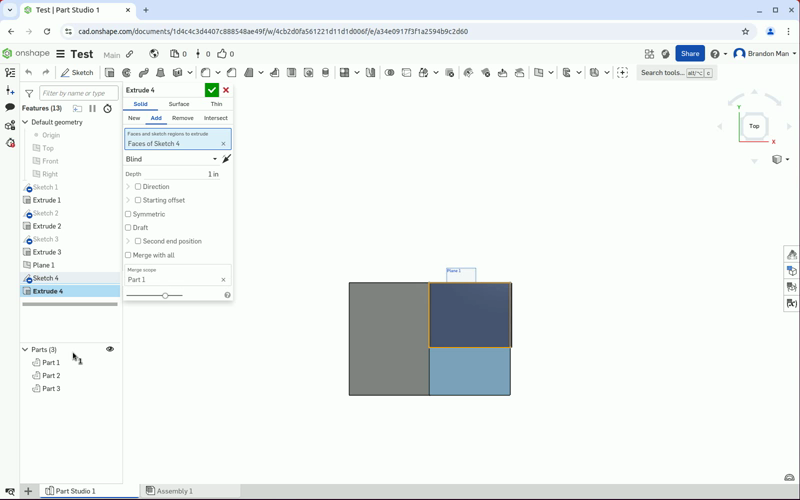
mouse_move(143, 106)
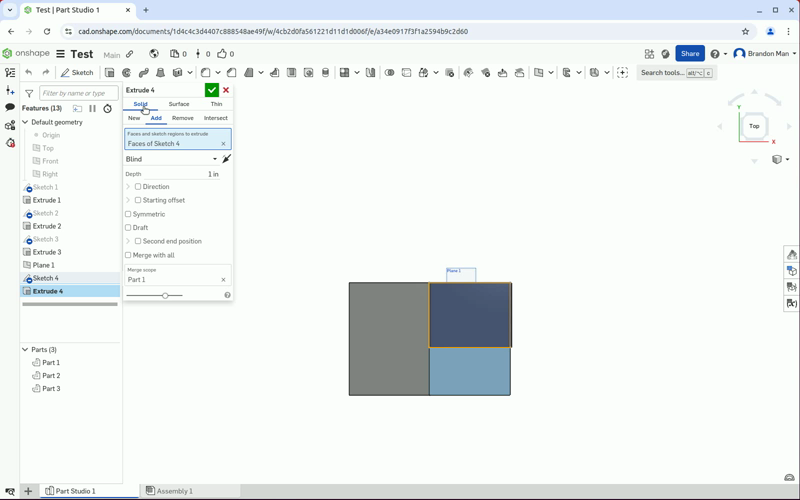
click(143, 106)
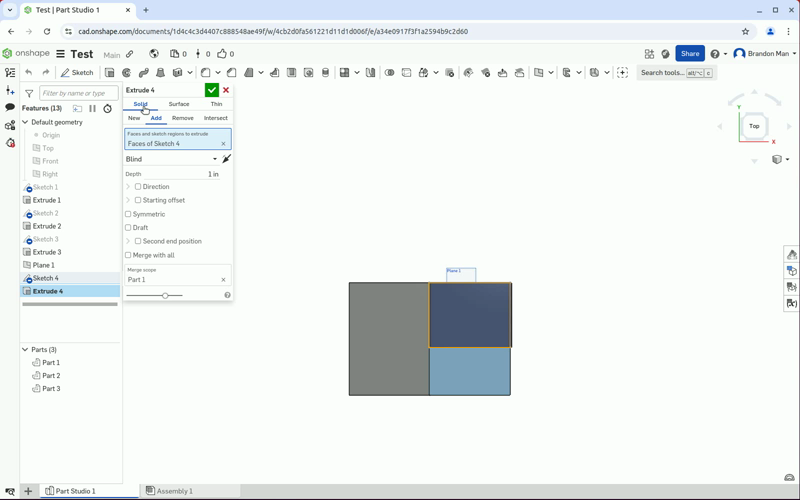
mouse_move(137, 120)
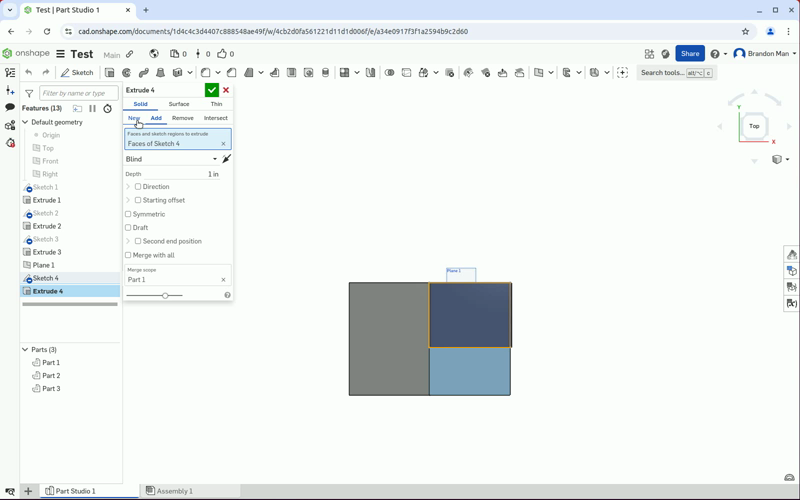
click(137, 120)
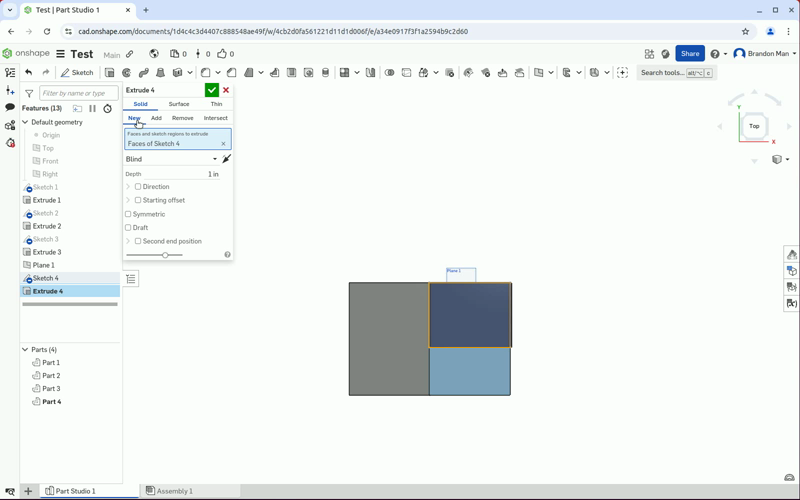
key(tab, 4)
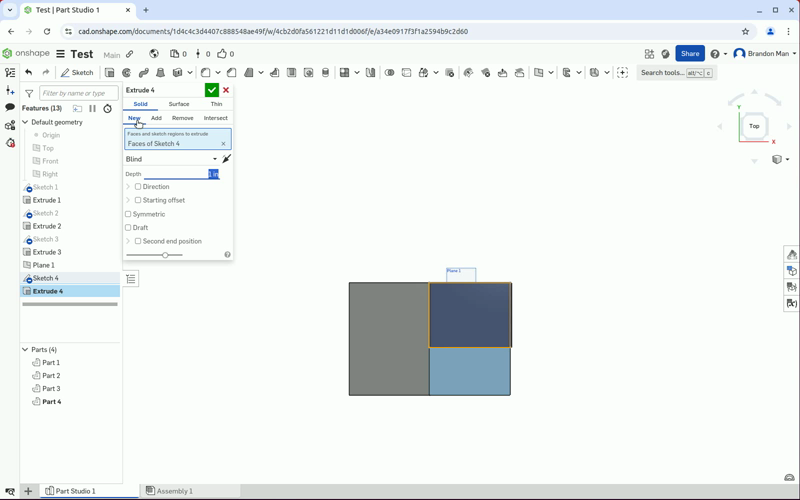
text(3.851)
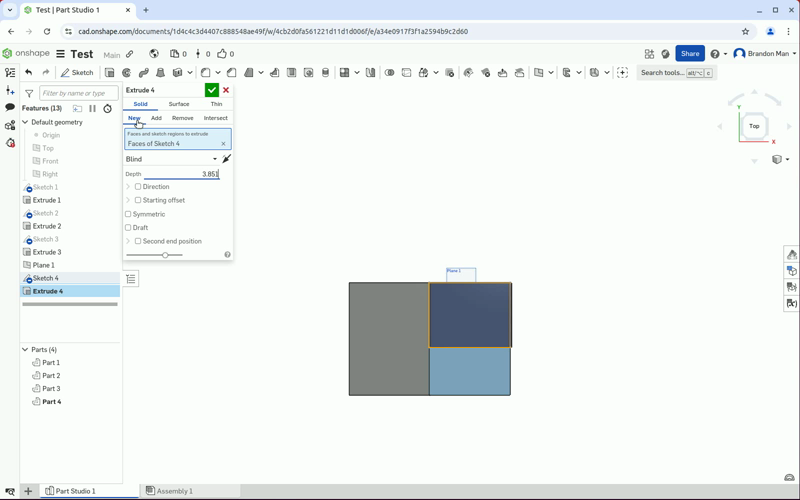
key(enter)
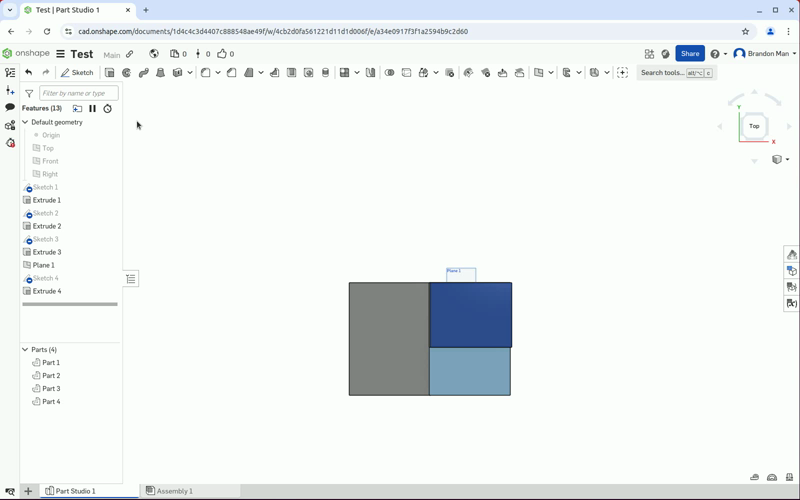
key(shift+h)
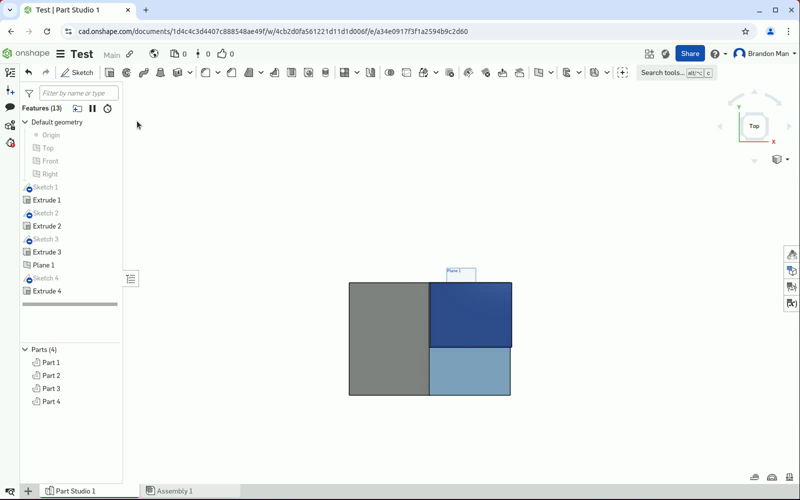
key(shift+h)
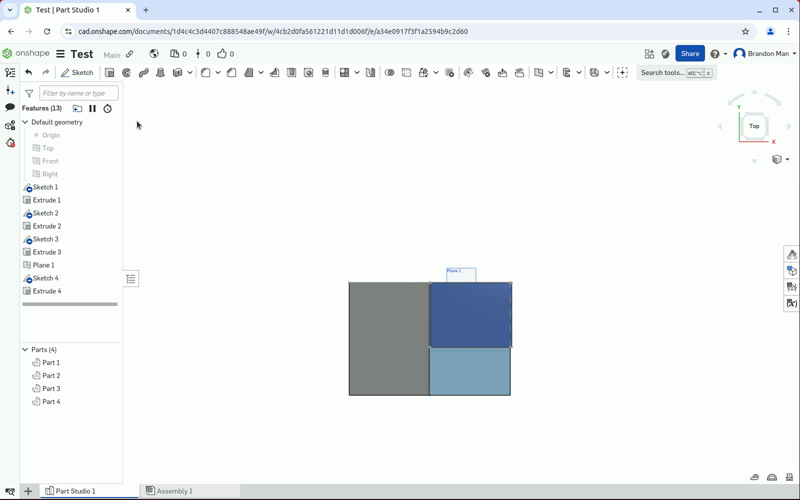
key(shift+7)
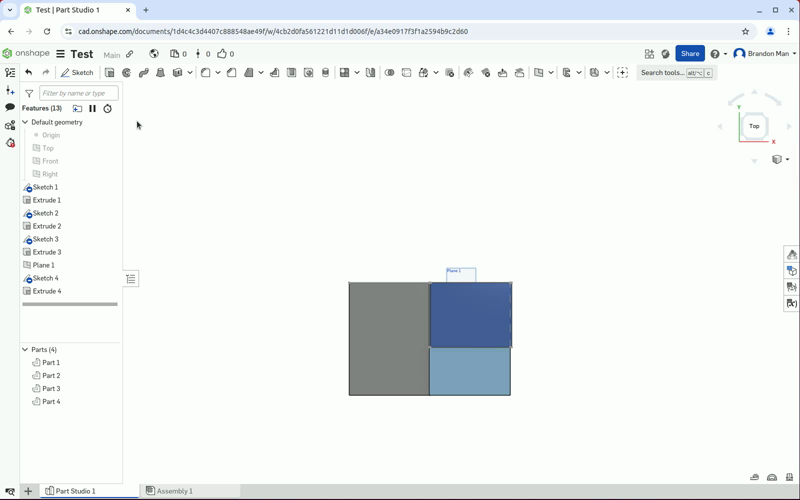
key(up, 3)
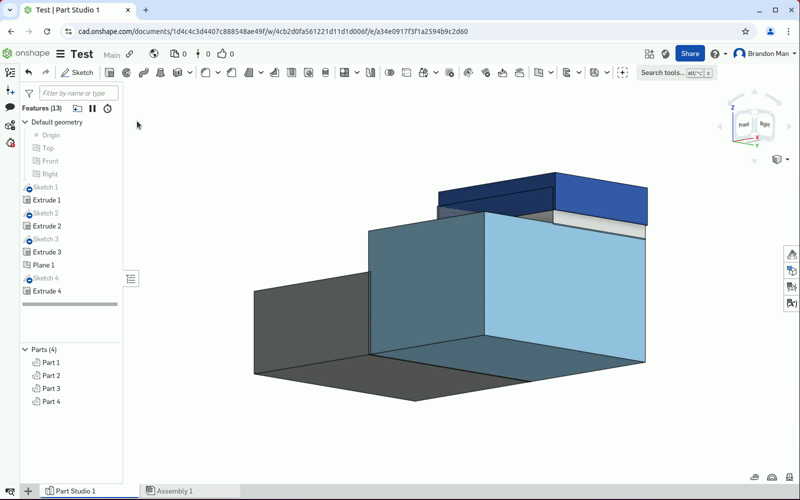
key(left, 3)
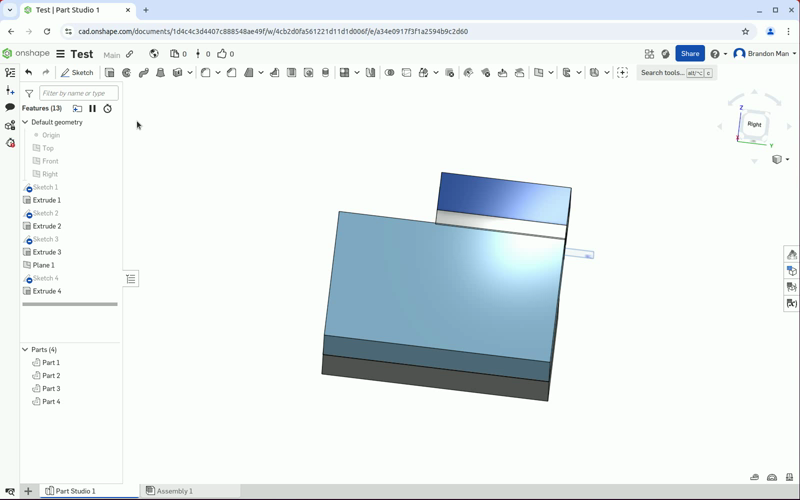
key(right, 3)
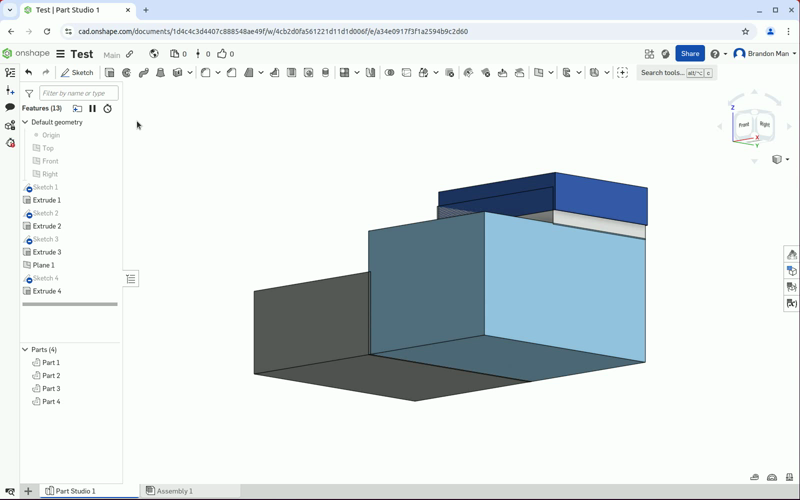
key(down, 3)
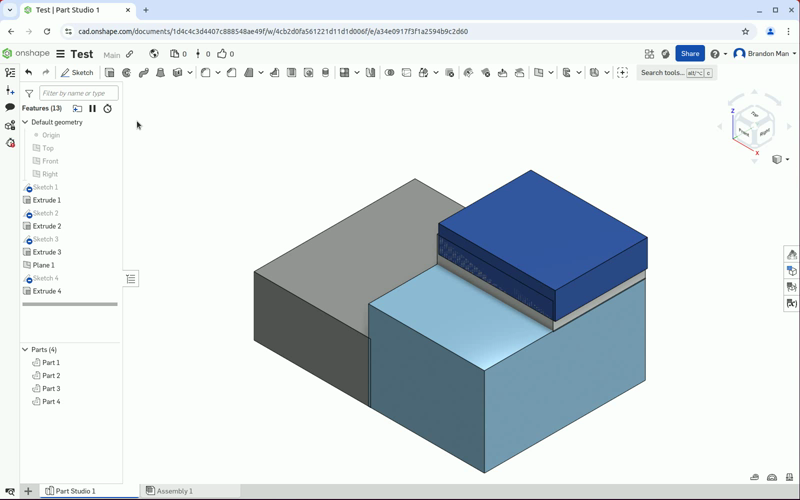
mouse_move(73, 189)
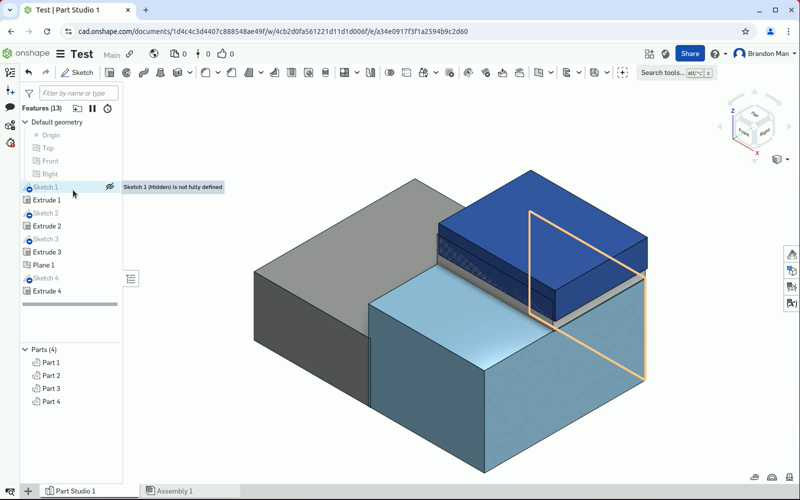
click(73, 189)